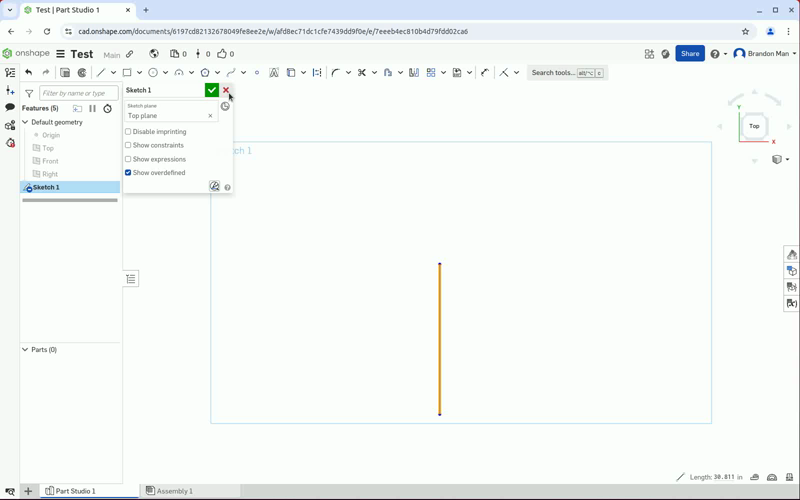
key(shift+h)
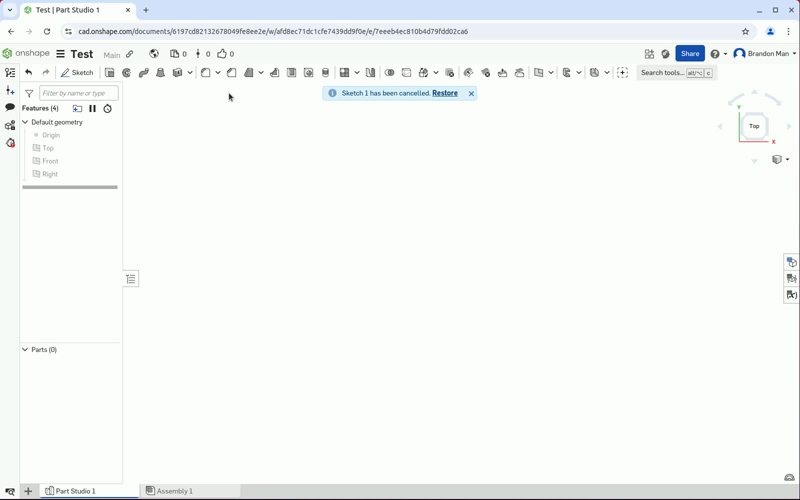
mouse_move(73, 352)
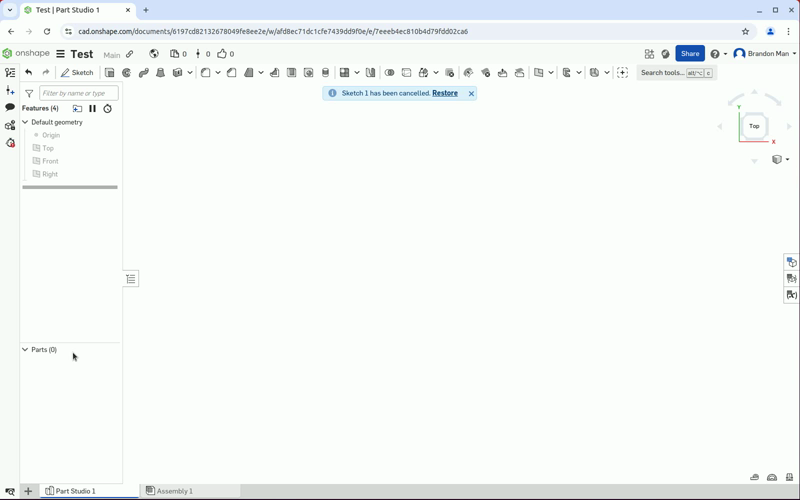
key(y)
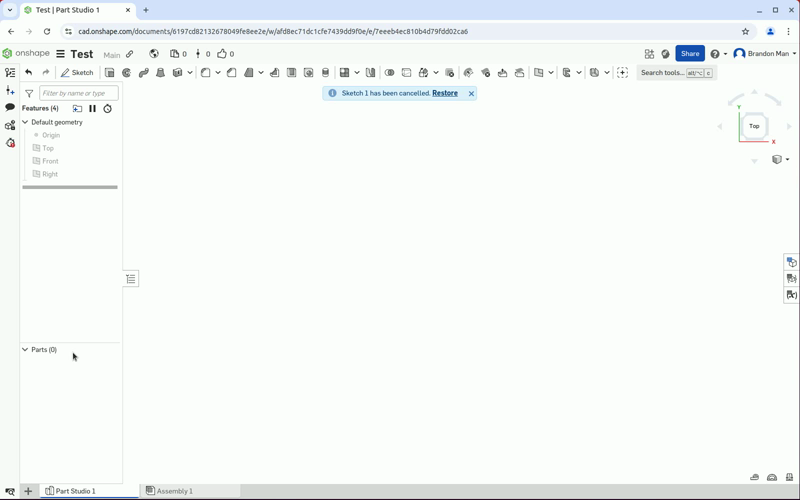
key(shift+p)
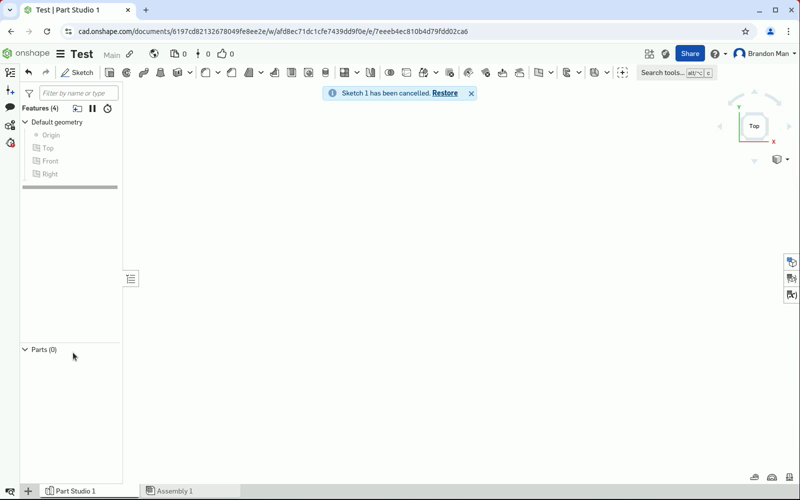
key(space)
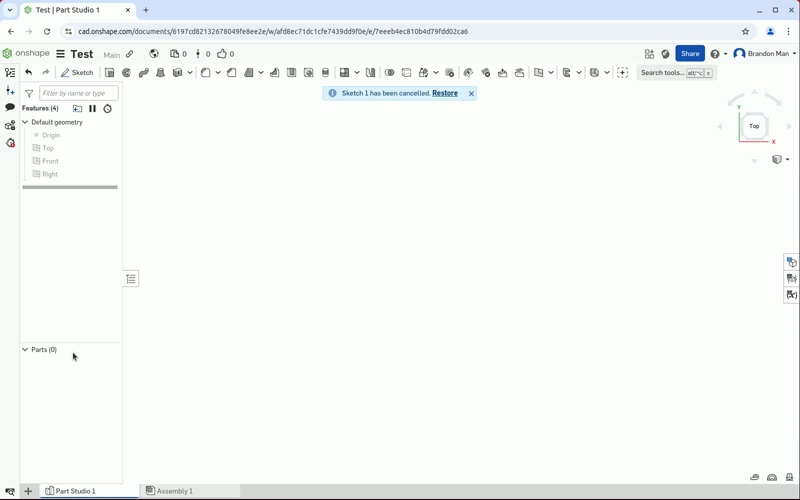
key_down(shift)
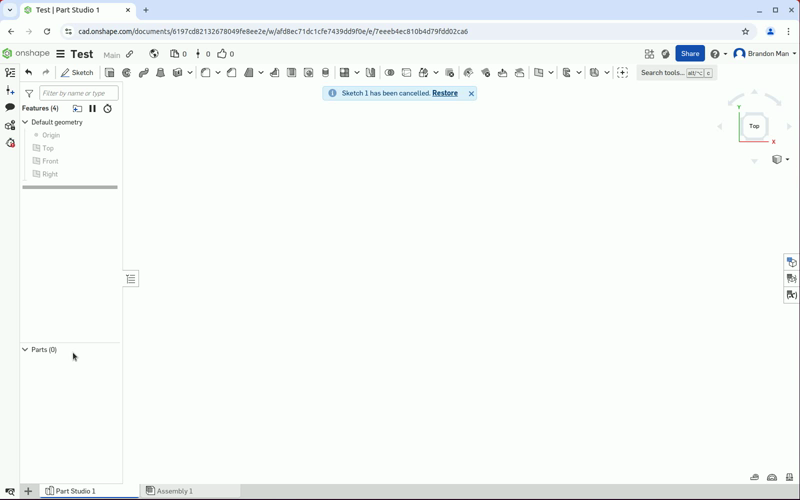
key(up)
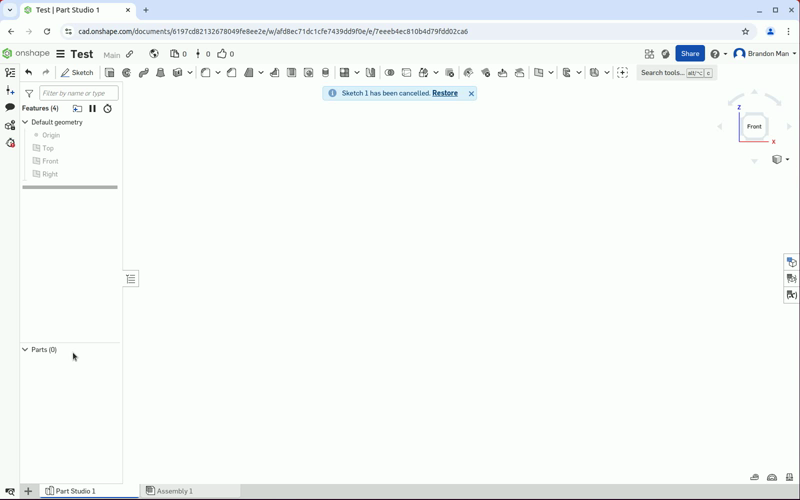
key_up(shift)
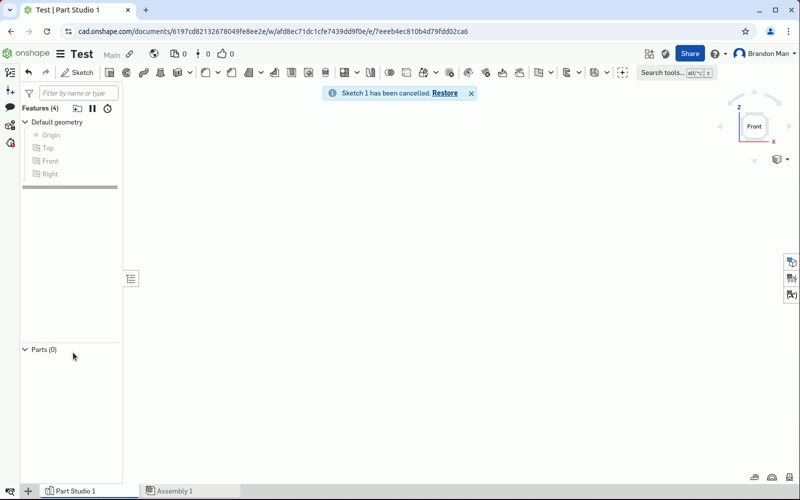
mouse_move(73, 352)
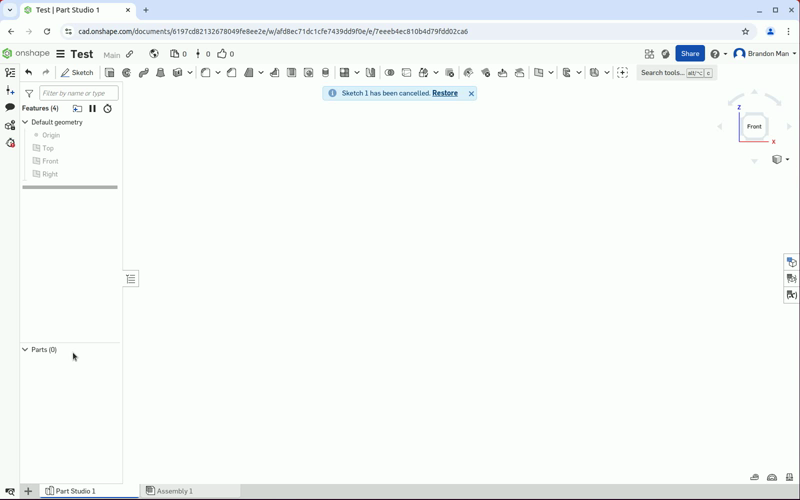
key(shift+y)
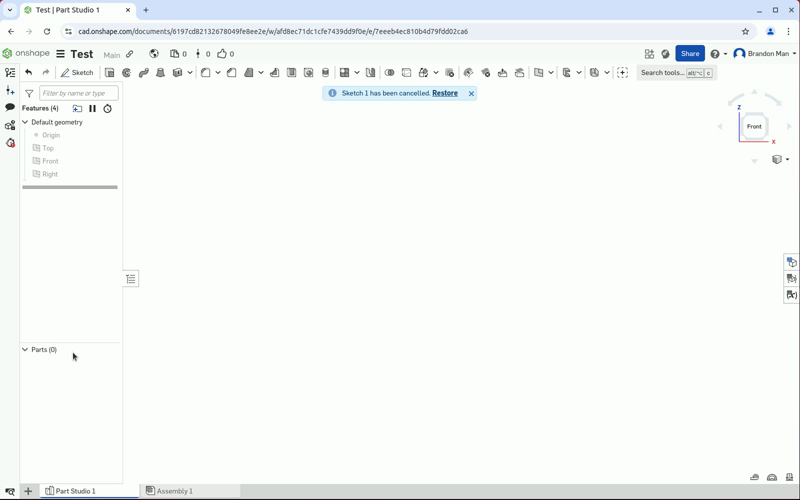
key(shift+s)
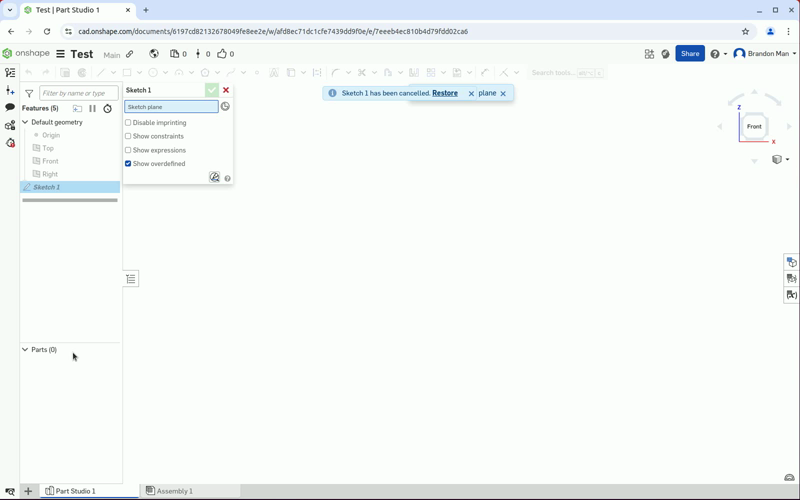
mouse_move(73, 163)
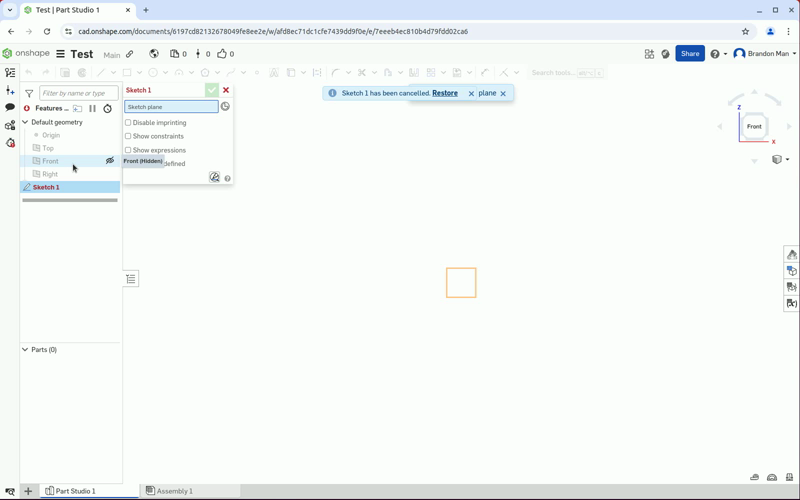
click(73, 163)
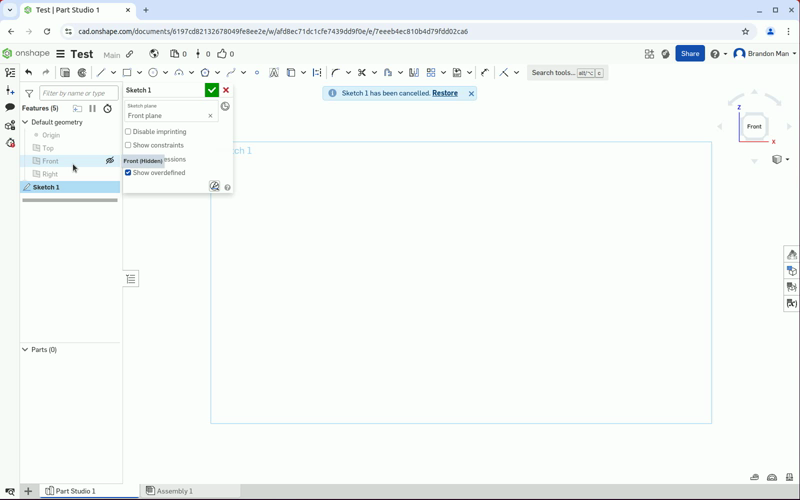
mouse_move(73, 352)
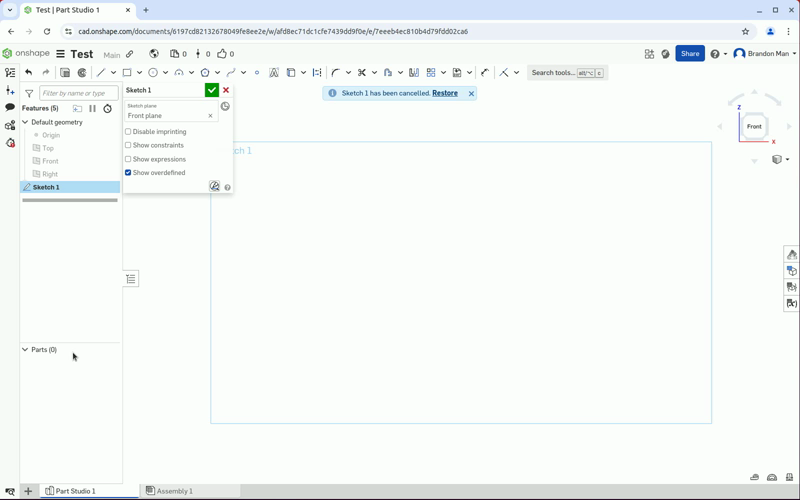
key(y)
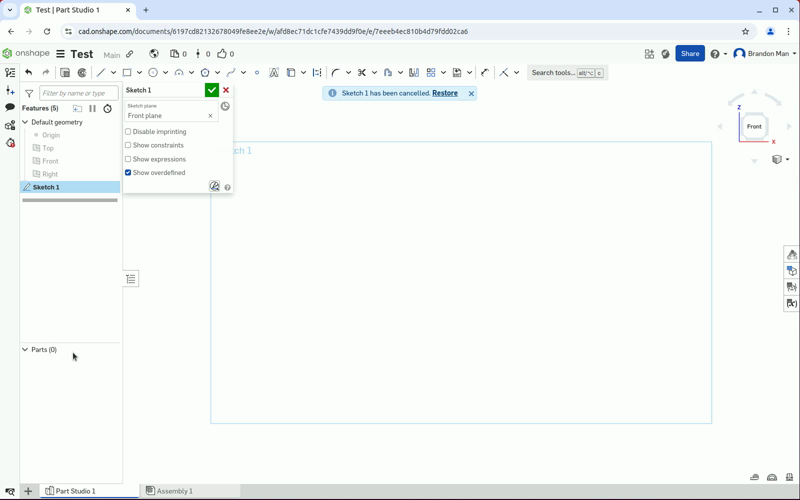
key(l)
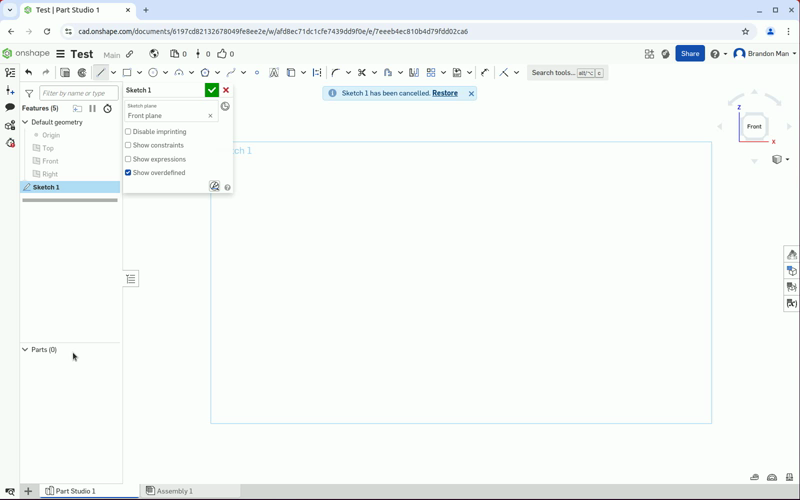
key_down(shift)
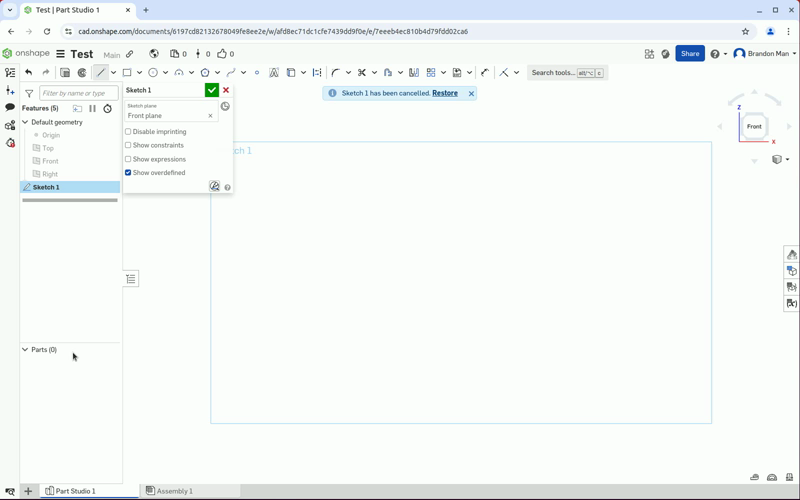
mouse_move(392, 395)
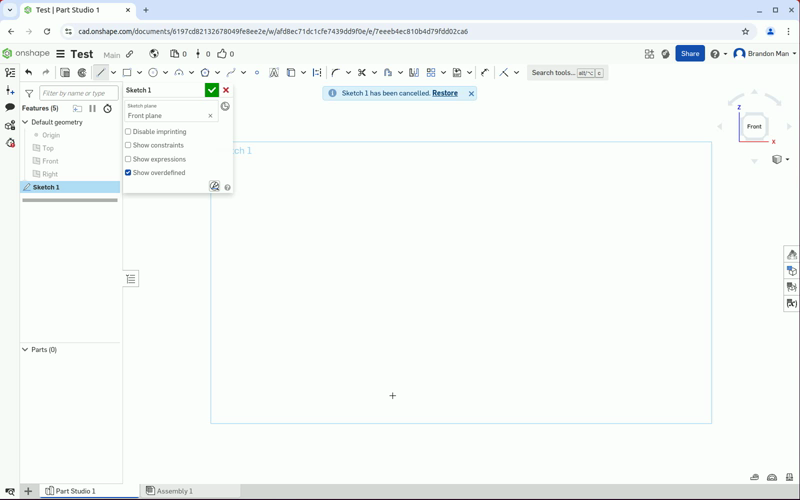
click(392, 395)
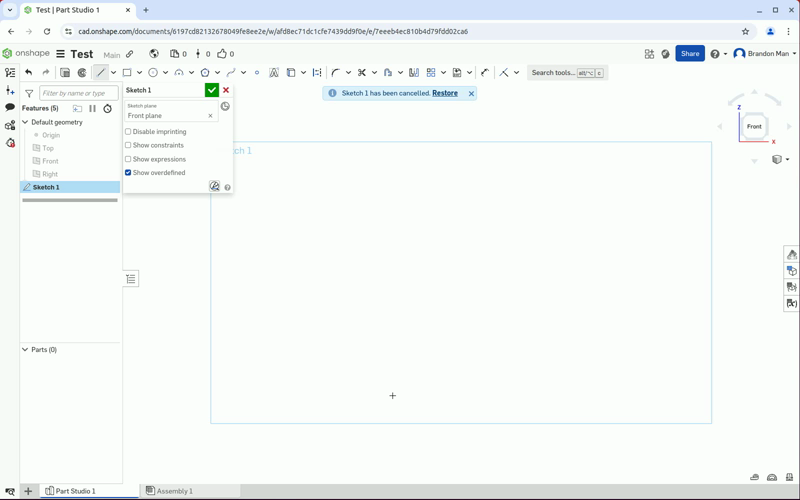
key_up(shift)
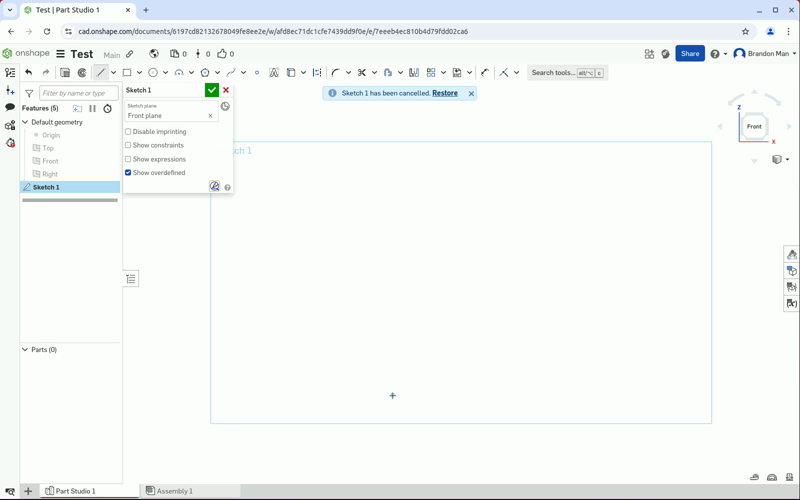
key_down(shift)
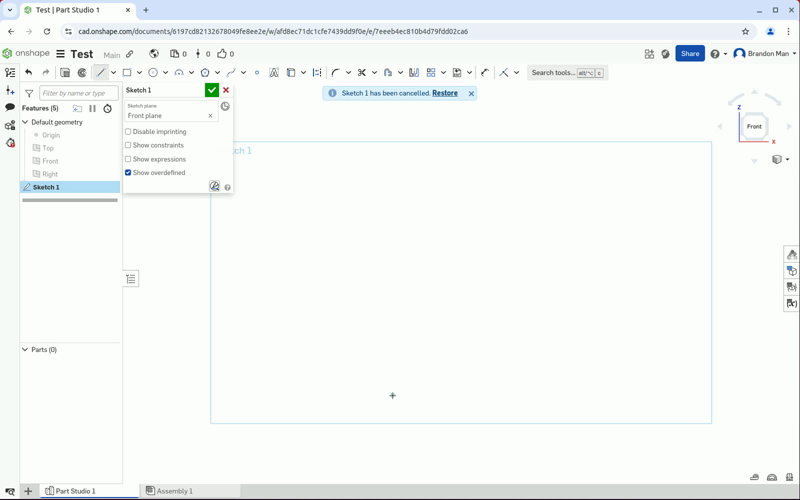
mouse_move(527, 395)
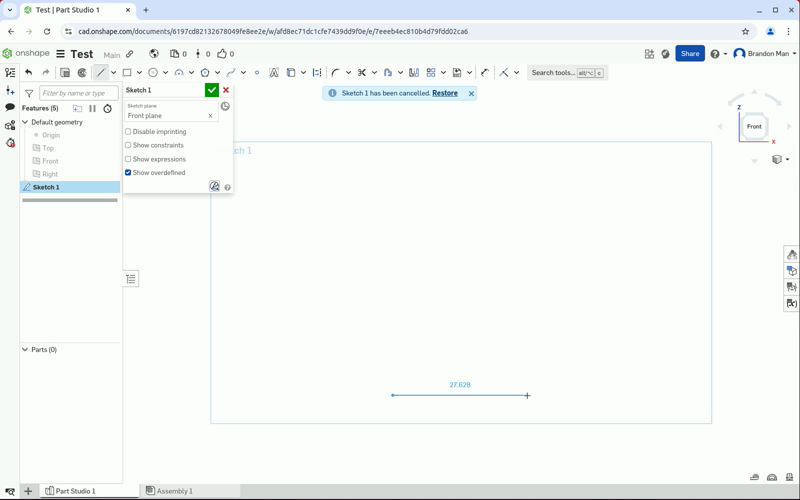
click(527, 395)
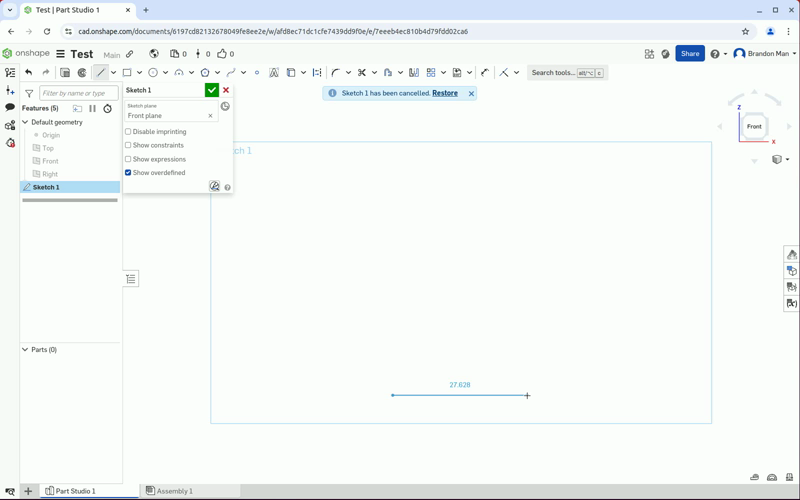
key_up(shift)
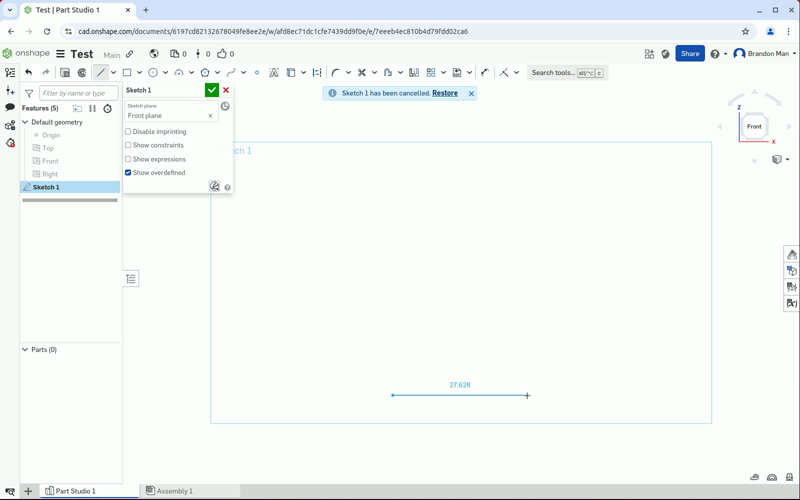
key_down(shift)
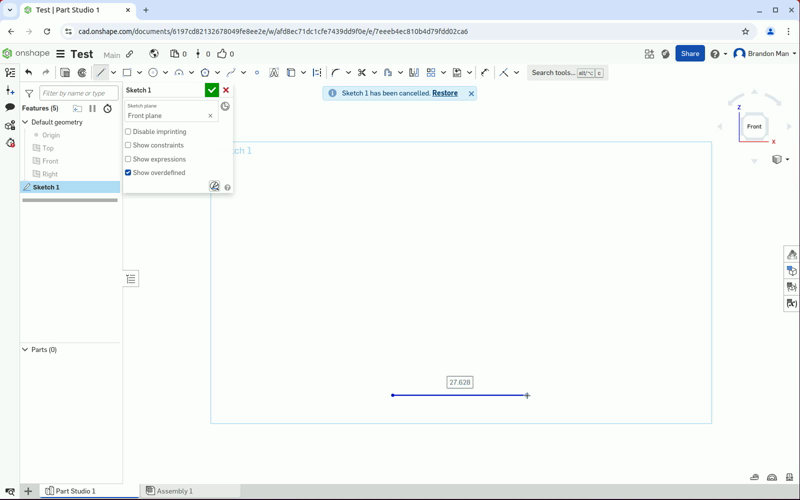
mouse_move(527, 283)
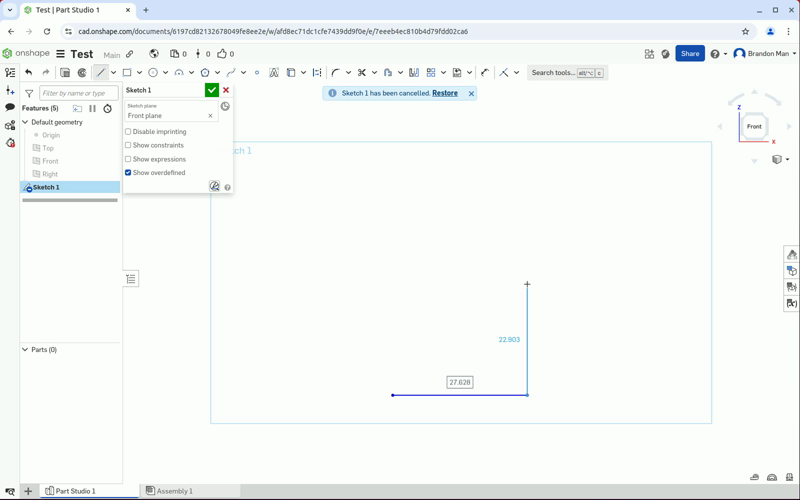
click(527, 283)
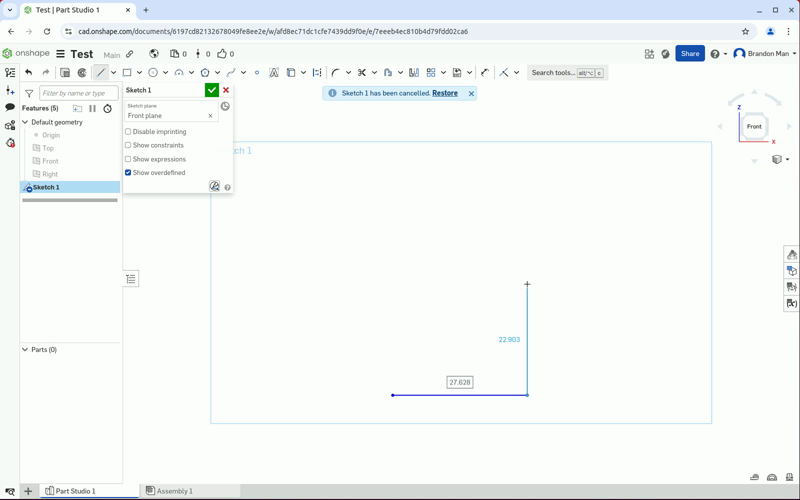
key_up(shift)
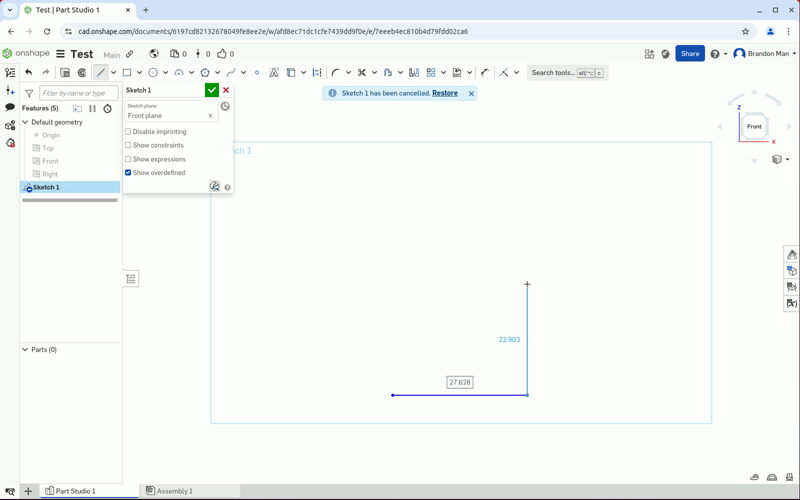
key_down(shift)
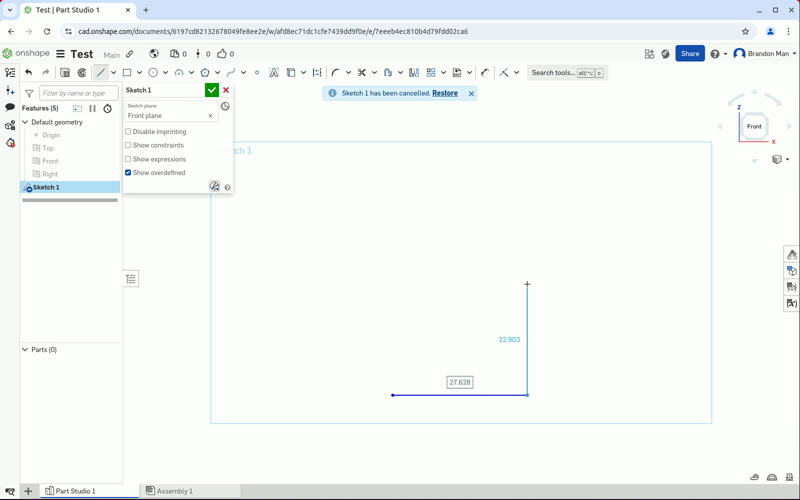
mouse_move(392, 283)
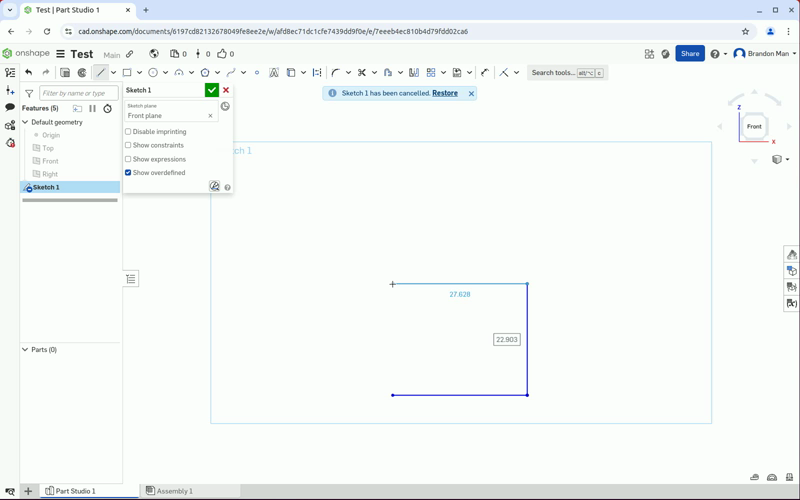
click(392, 283)
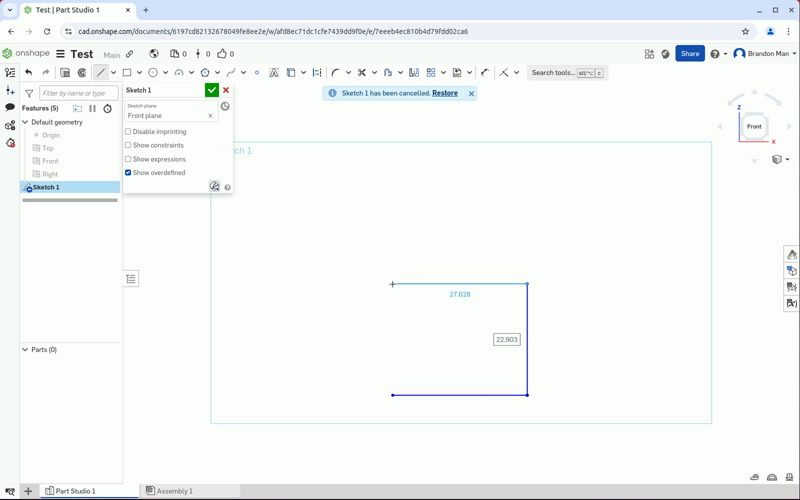
key_up(shift)
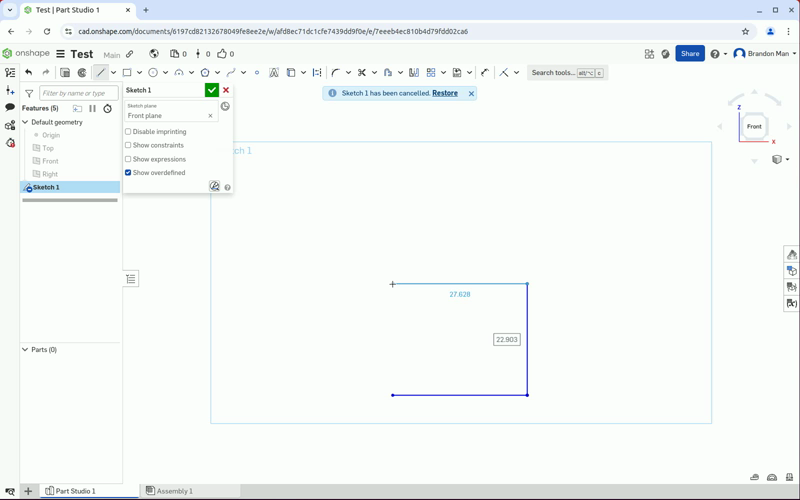
key_down(shift)
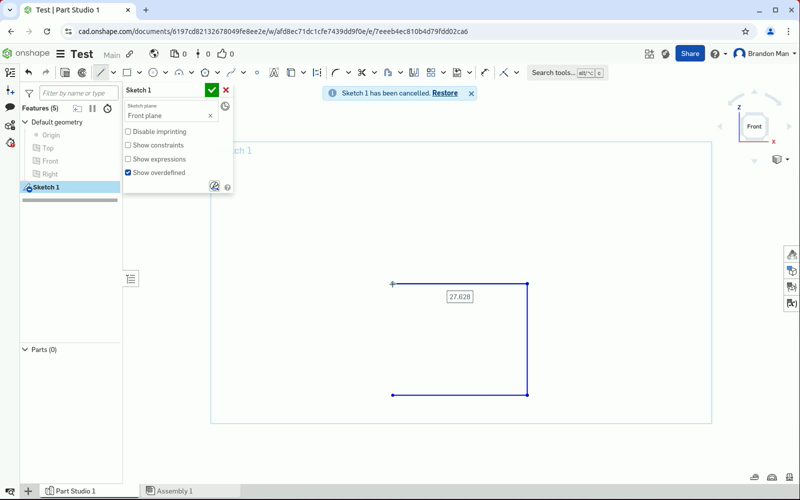
mouse_move(392, 395)
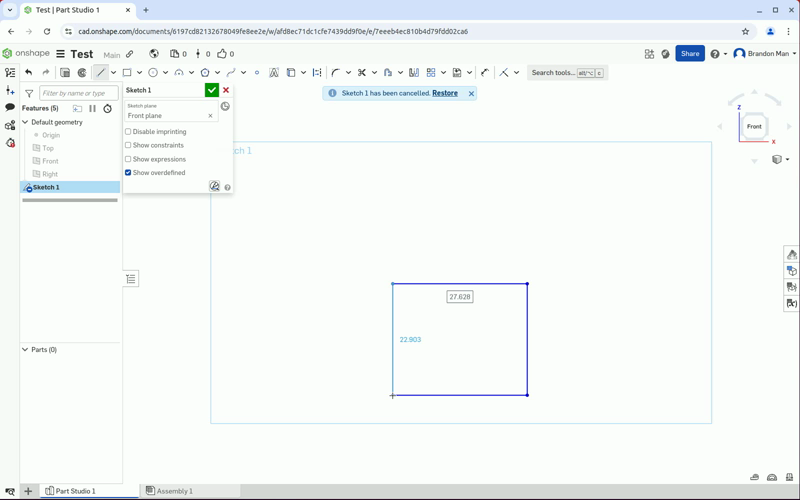
key_up(shift)
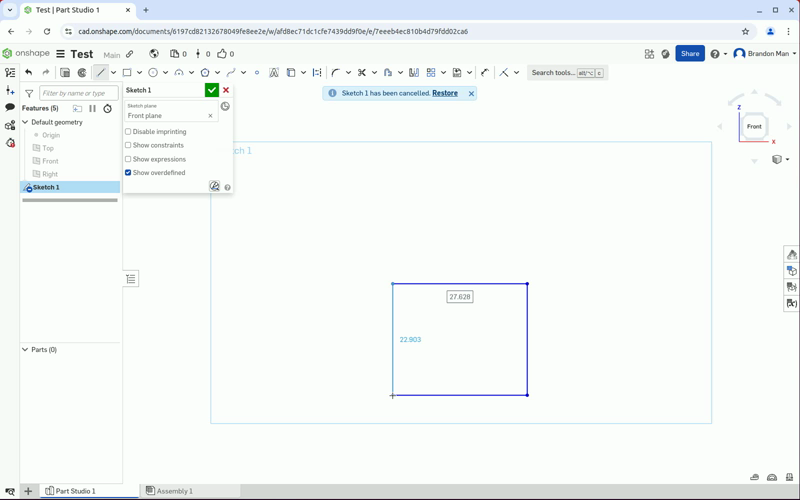
click(392, 395)
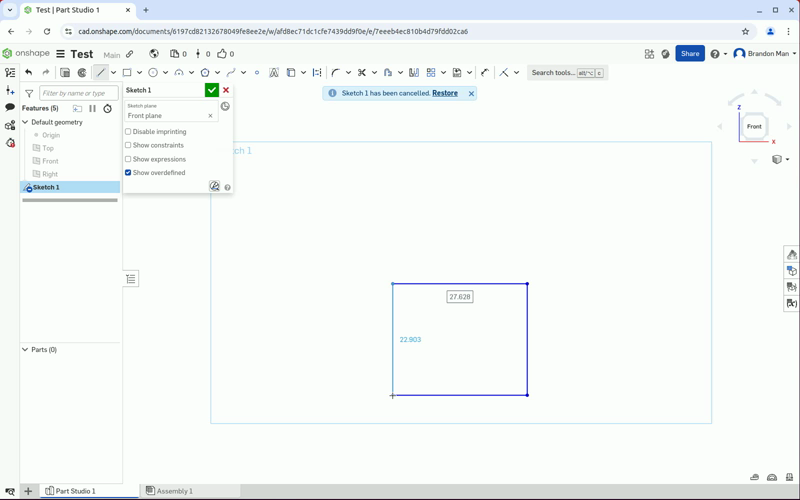
key(esc)
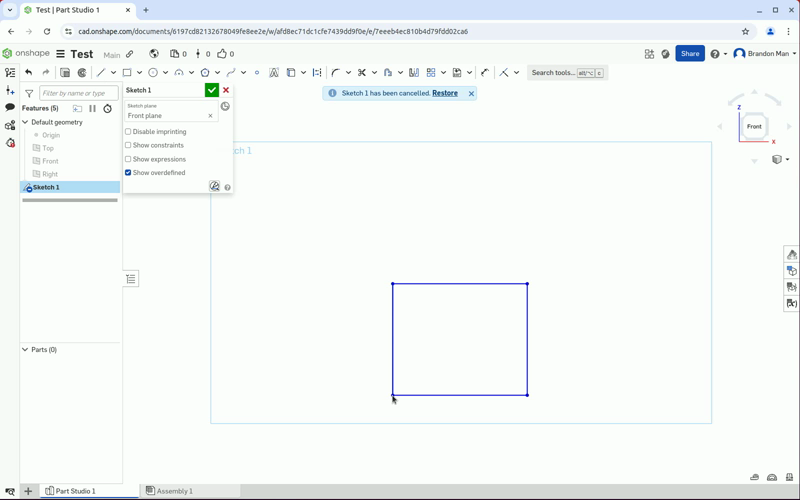
mouse_move(421, 311)
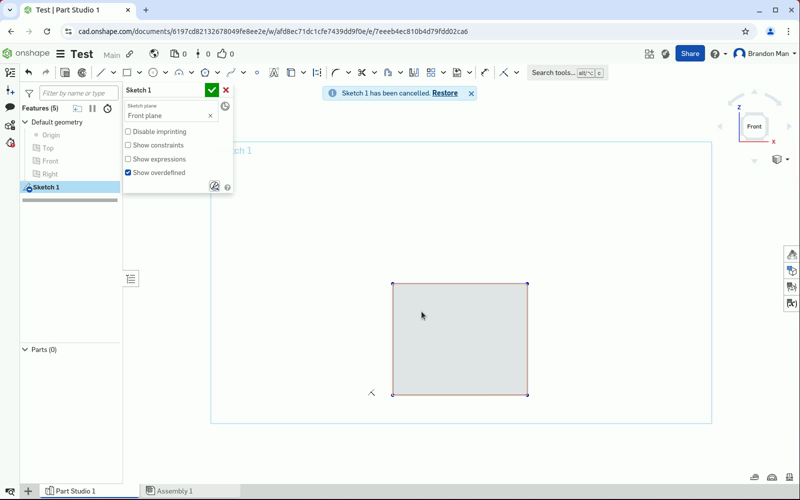
click(421, 311)
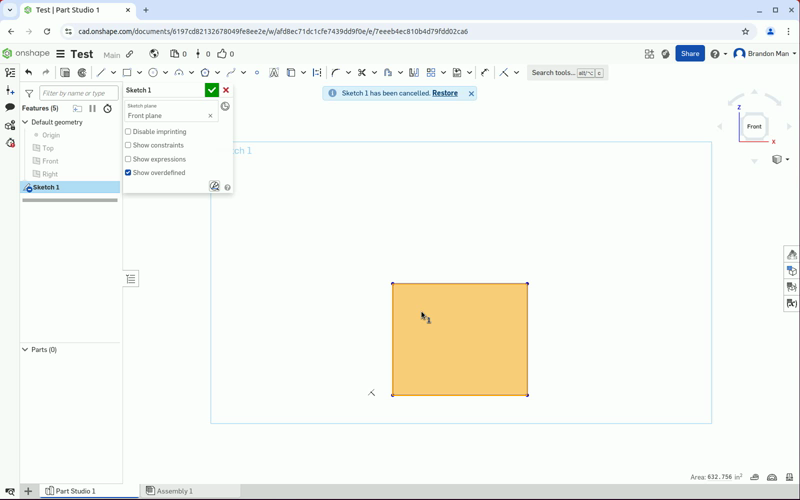
mouse_move(73, 352)
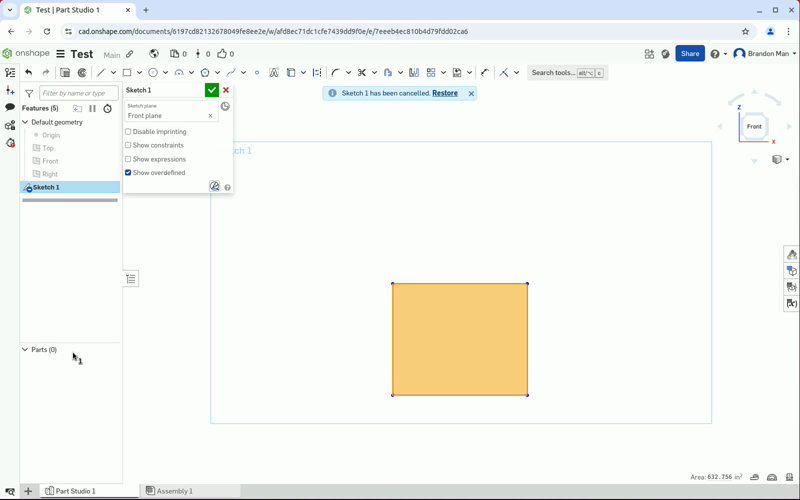
key(shift+y)
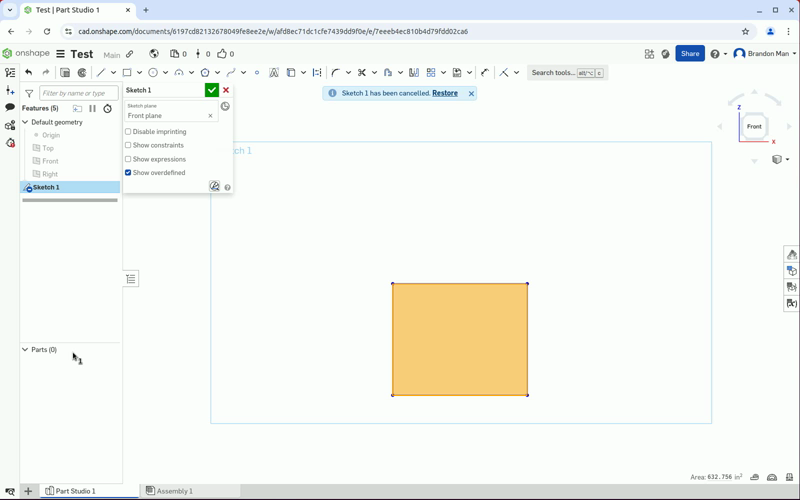
key(shift+e)
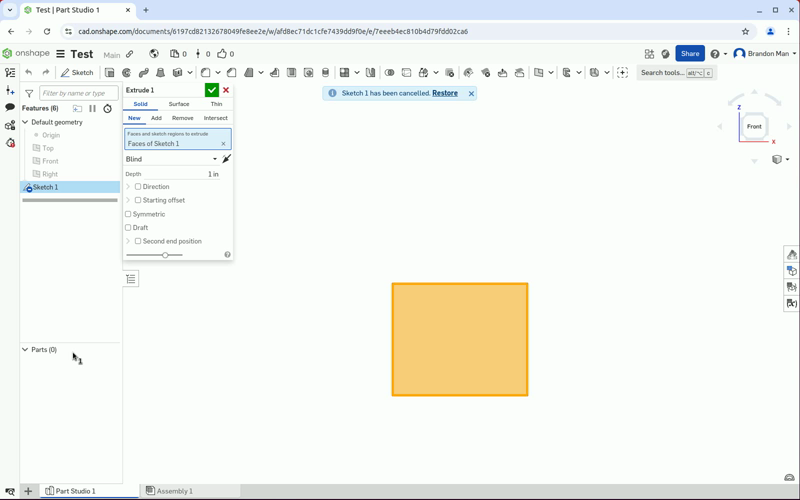
mouse_move(143, 106)
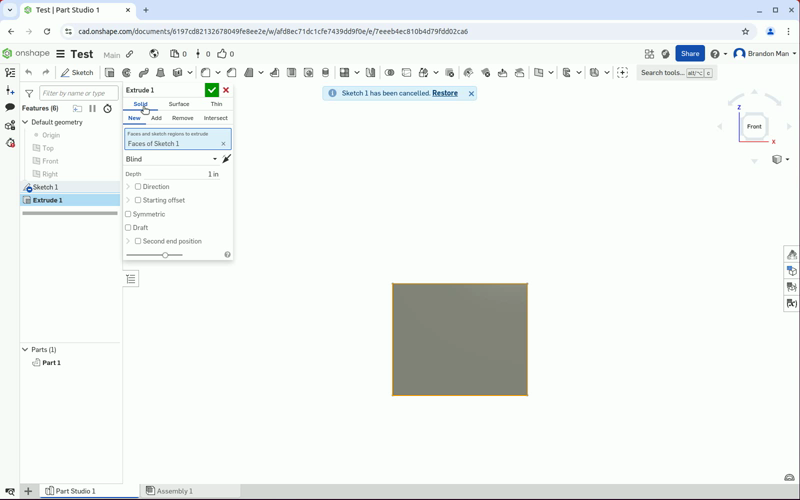
click(143, 106)
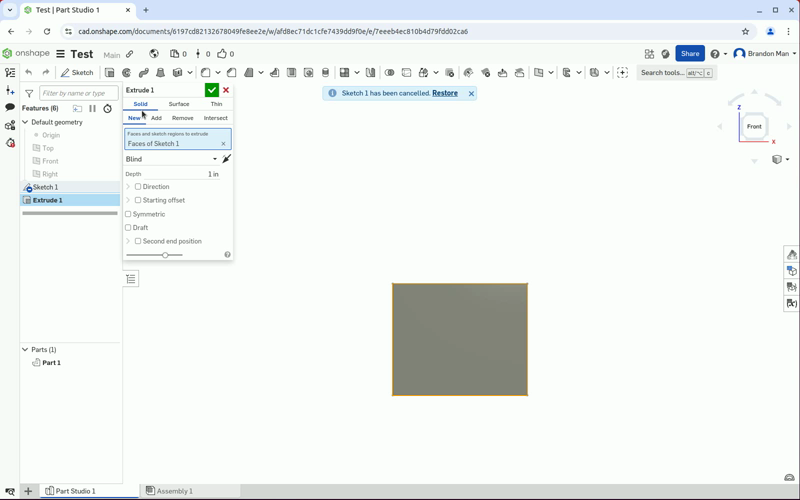
mouse_move(137, 120)
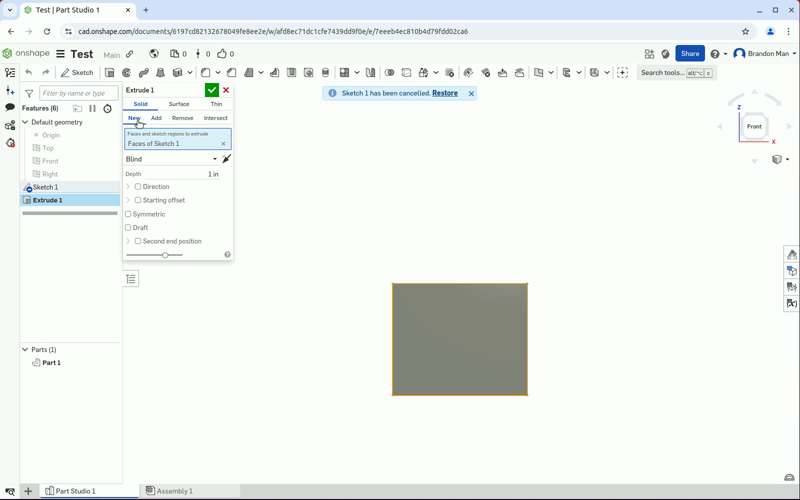
click(137, 120)
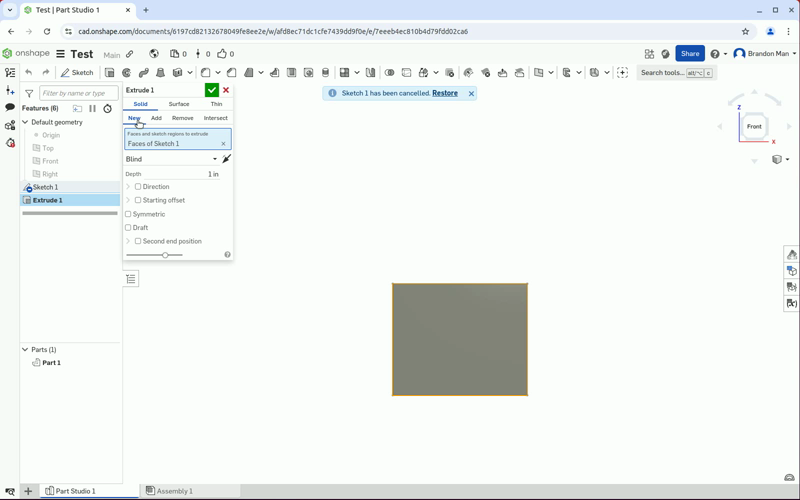
key(tab, 4)
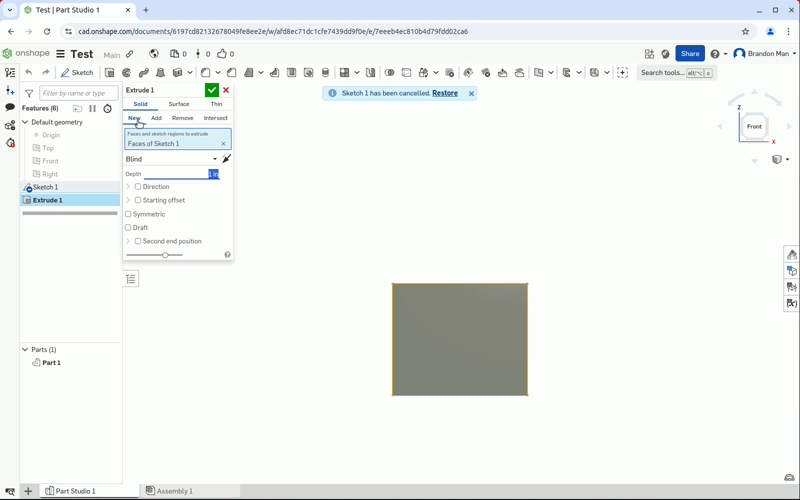
text(18.535)
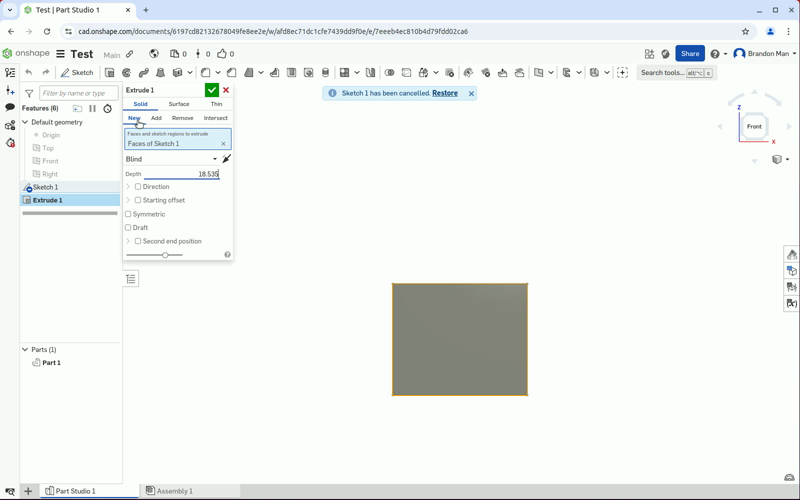
key(enter)
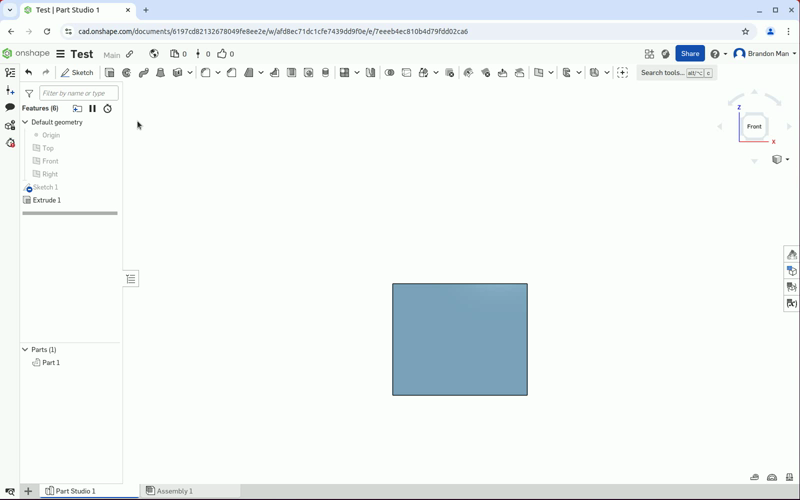
key(shift+h)
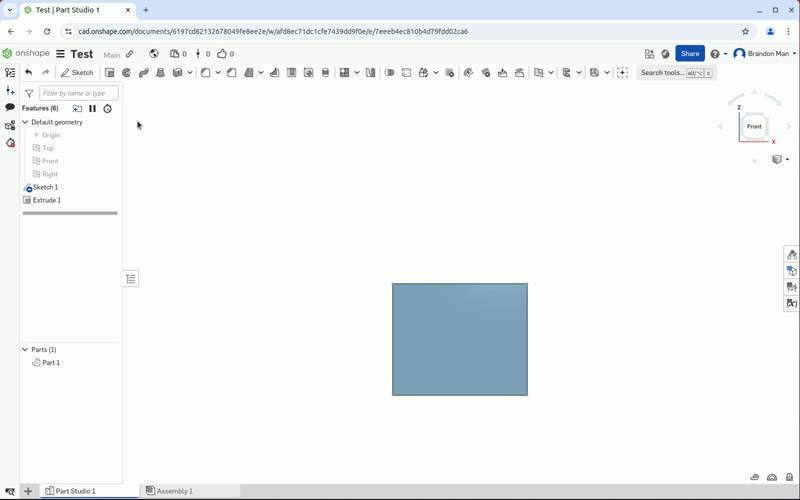
key(shift+h)
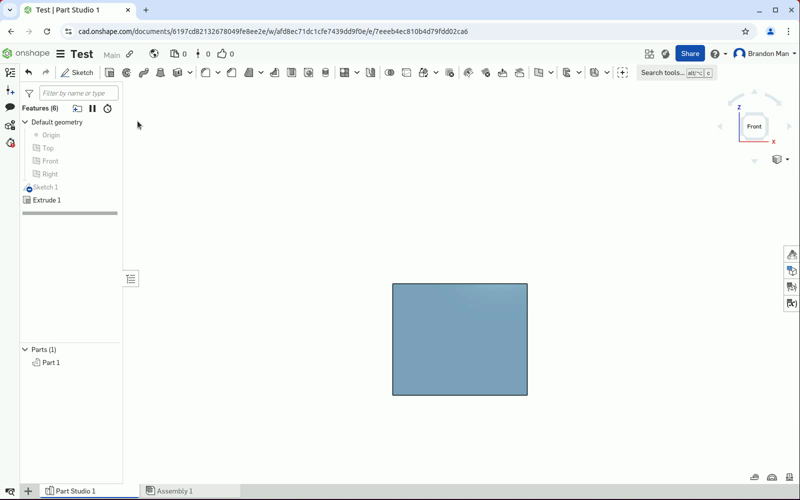
mouse_move(73, 189)
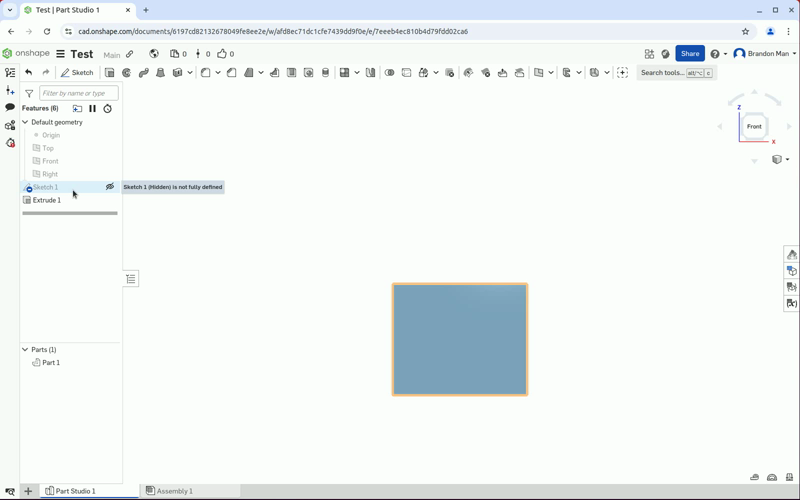
click(73, 189)
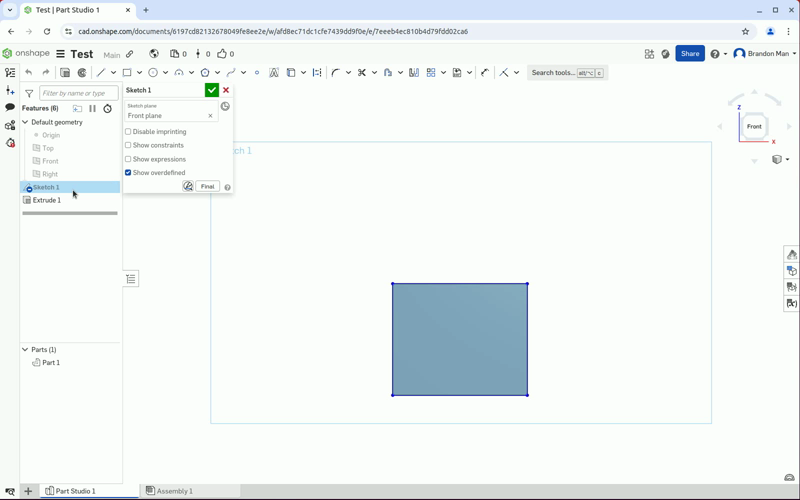
mouse_move(229, 92)
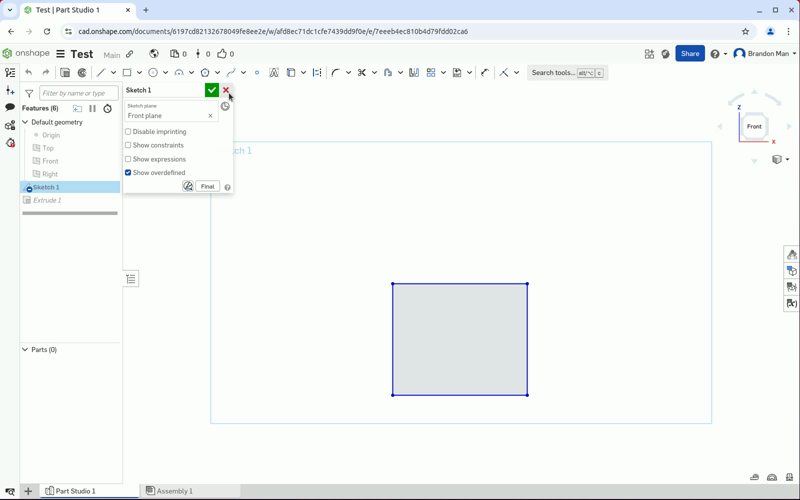
click(229, 92)
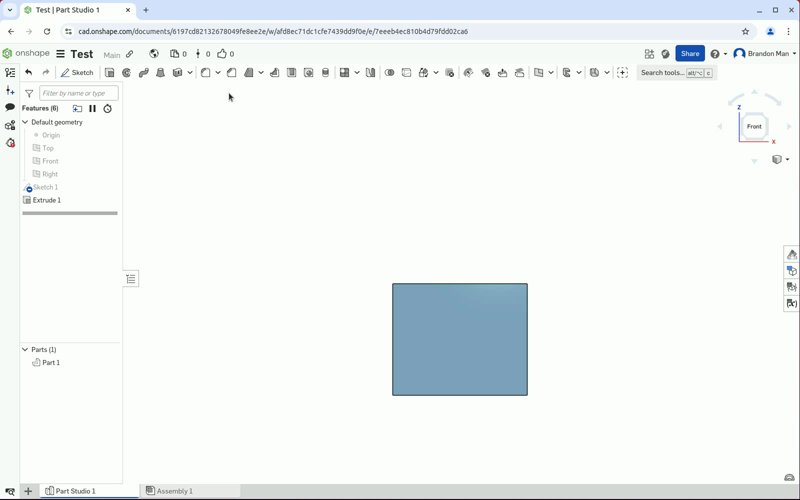
mouse_move(541, 75)
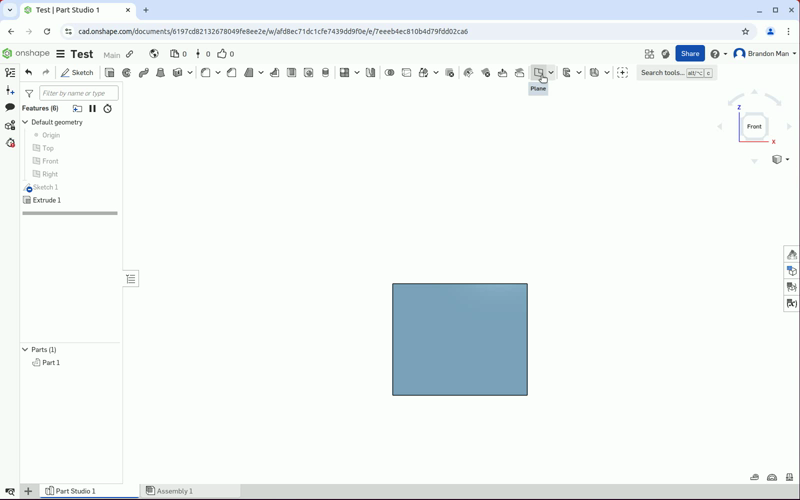
click(541, 75)
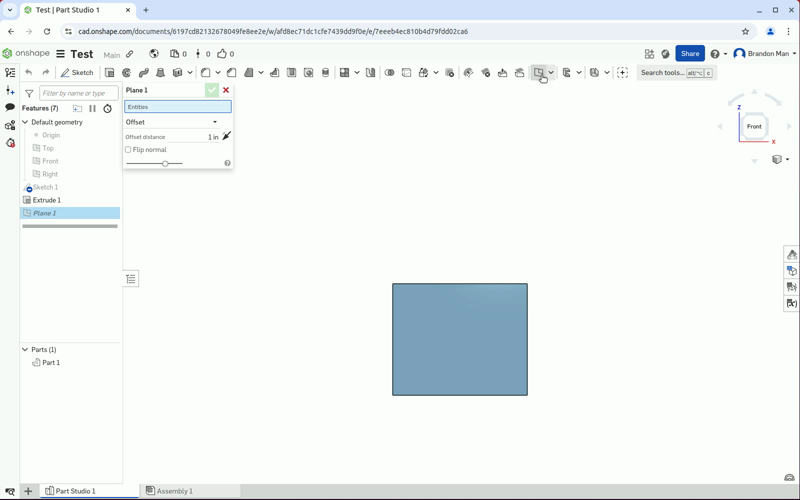
mouse_move(73, 163)
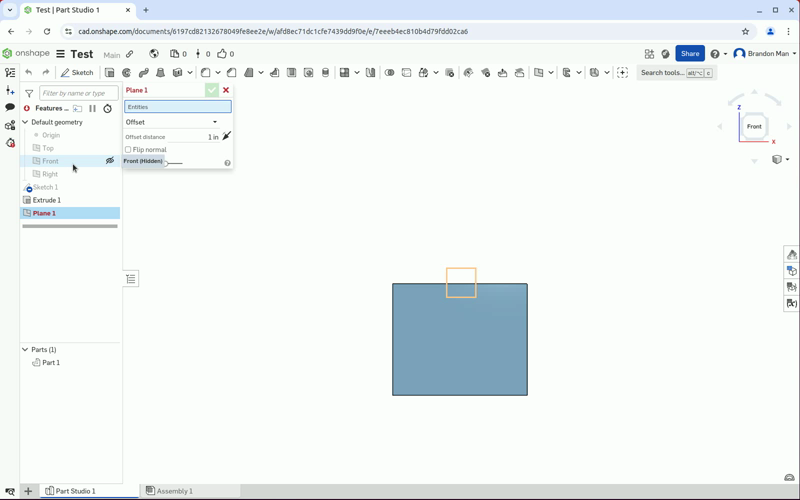
click(73, 163)
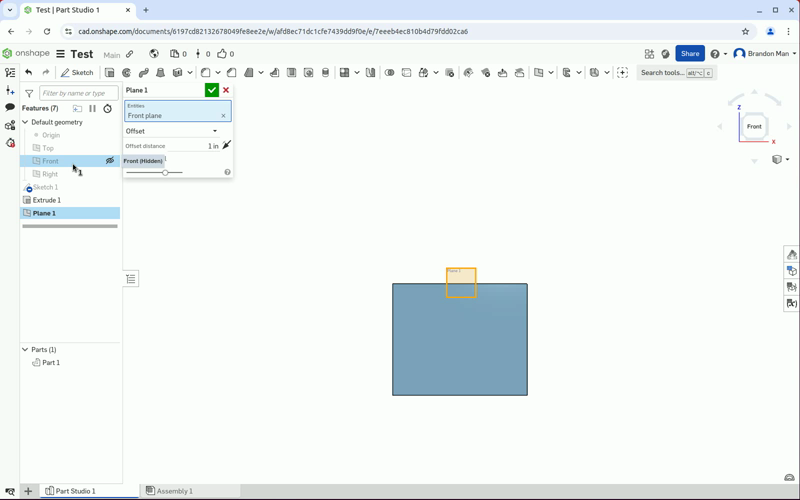
key(tab, 2)
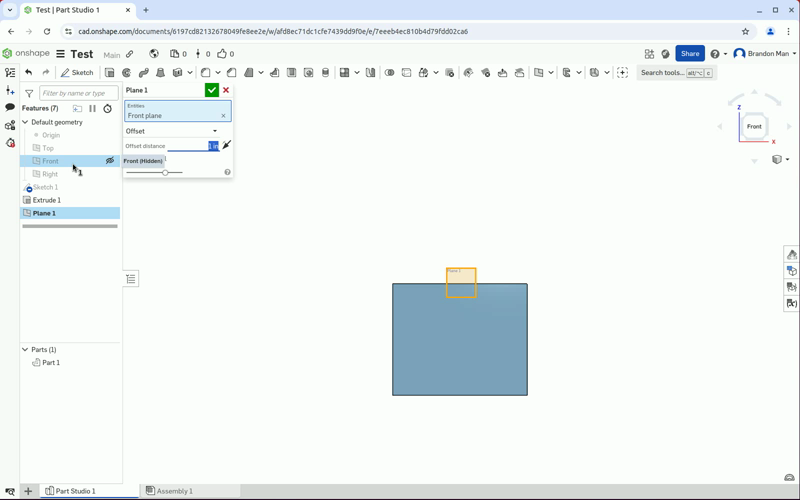
text(18.548)
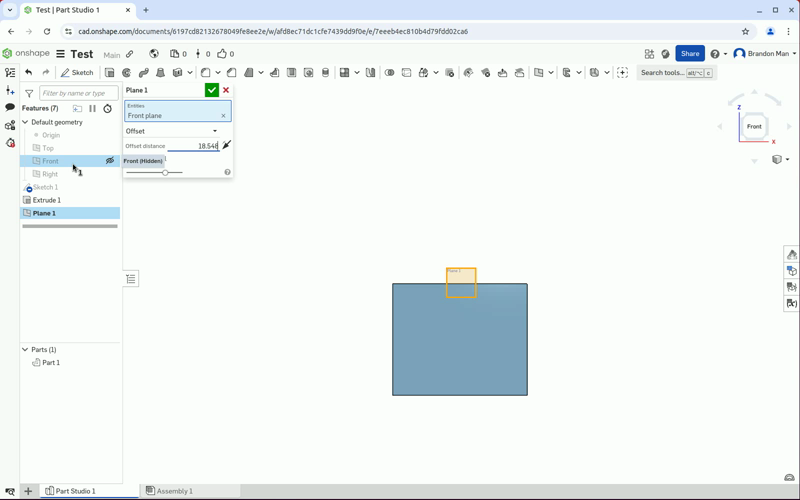
key(enter, 2)
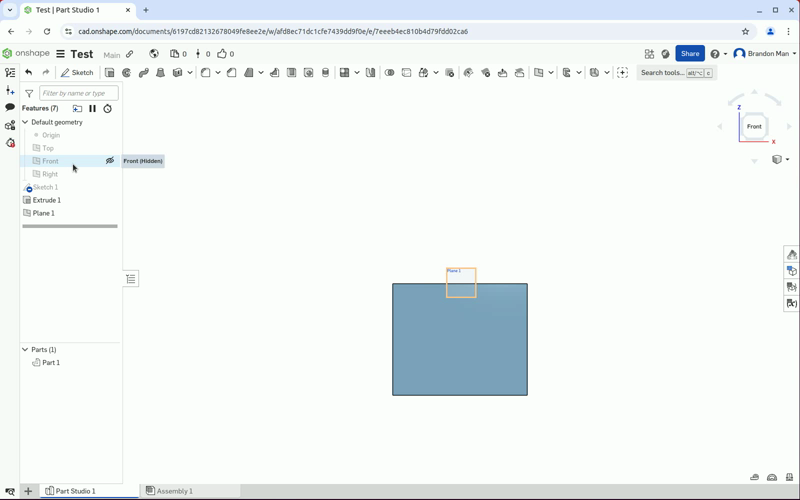
key(shift+s)
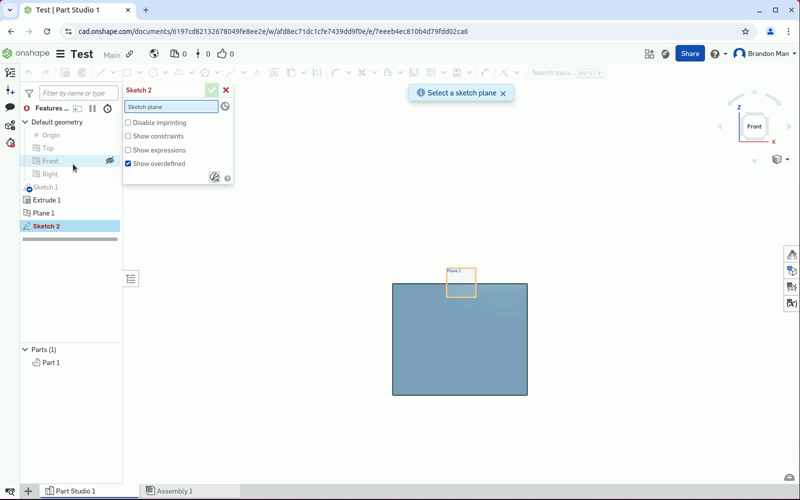
mouse_move(73, 215)
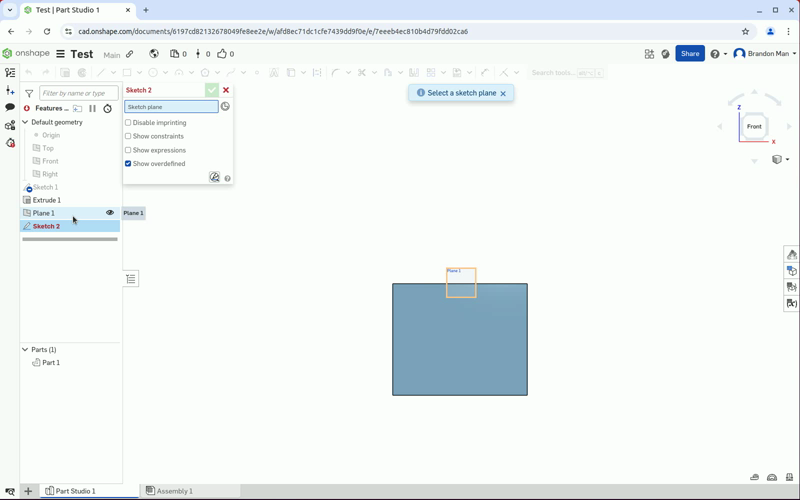
click(73, 215)
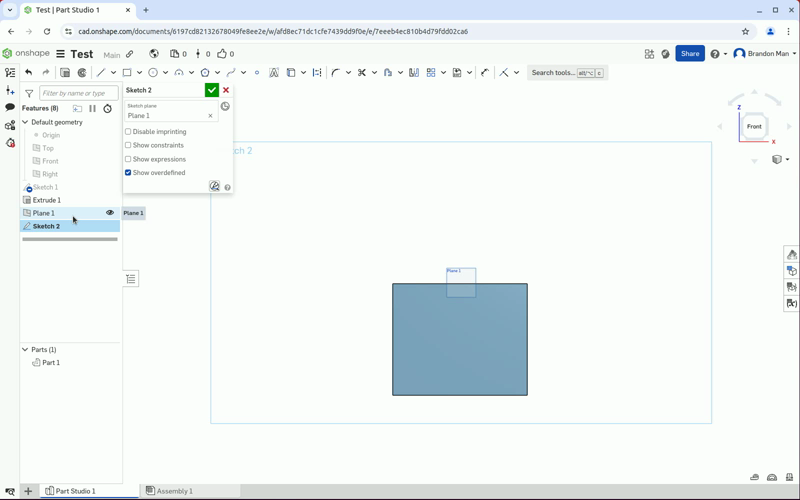
mouse_move(73, 352)
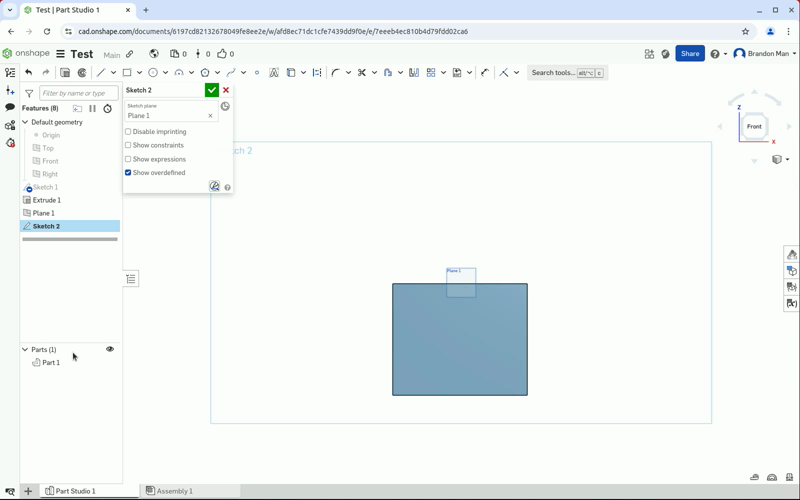
key(y)
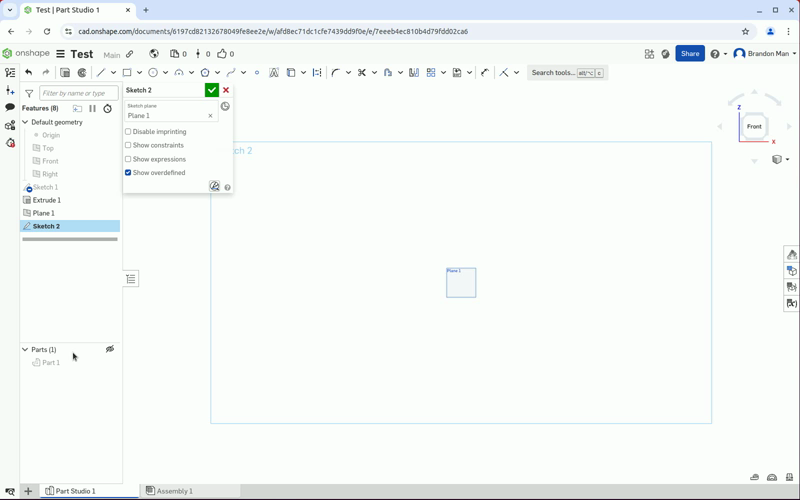
key(l)
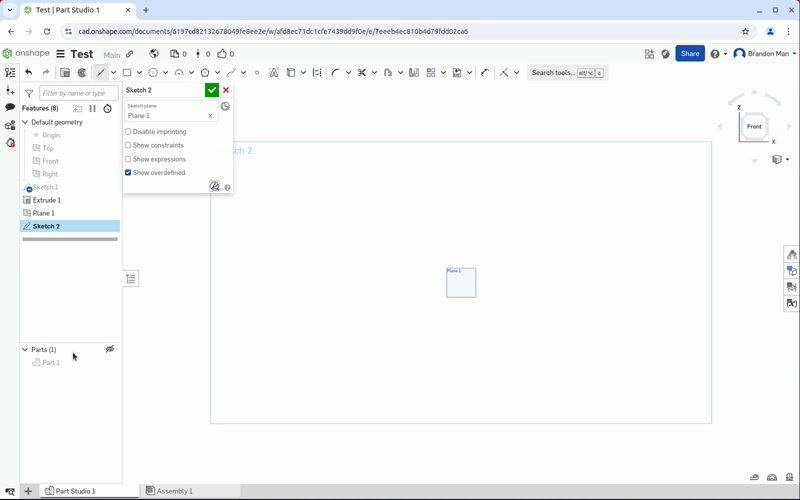
key_down(shift)
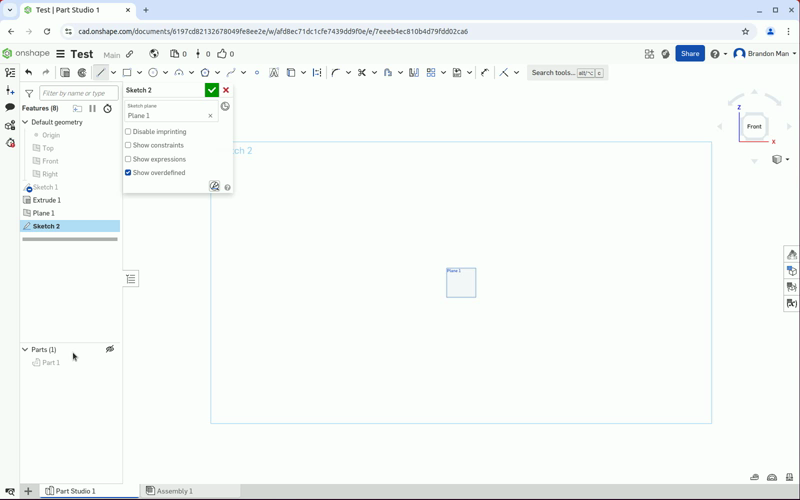
mouse_move(438, 395)
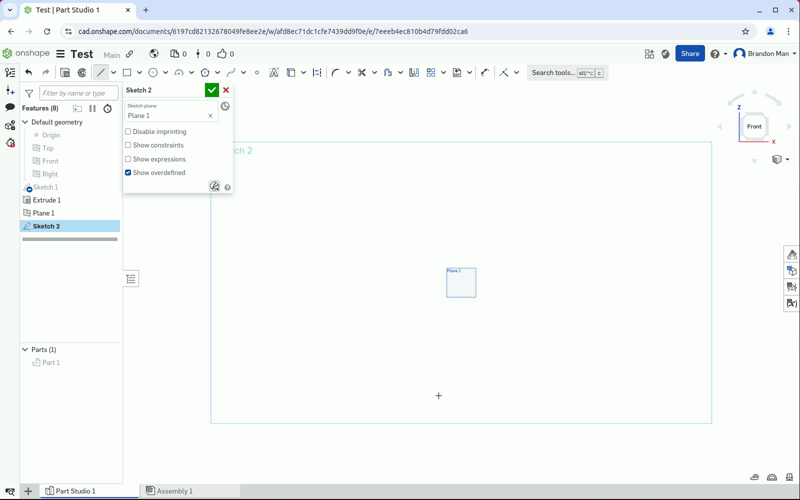
click(438, 395)
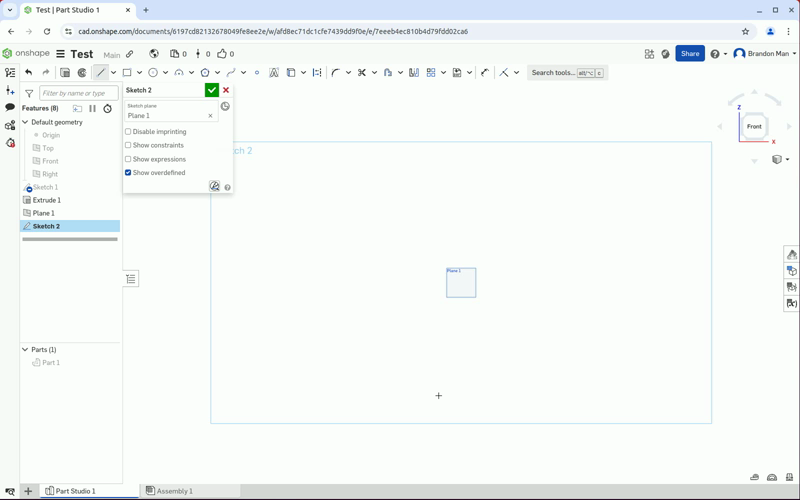
key_up(shift)
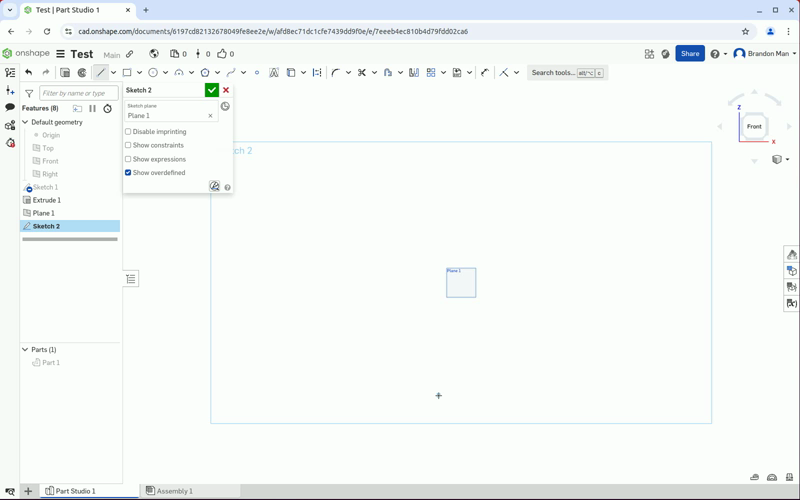
key_down(shift)
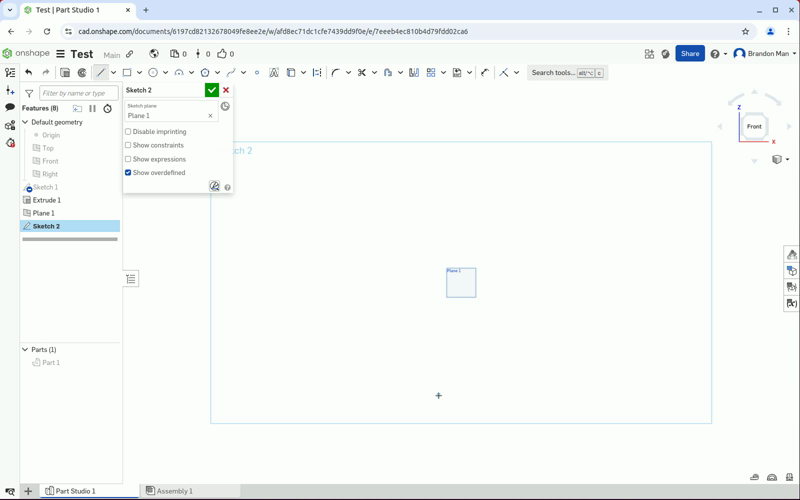
mouse_move(468, 395)
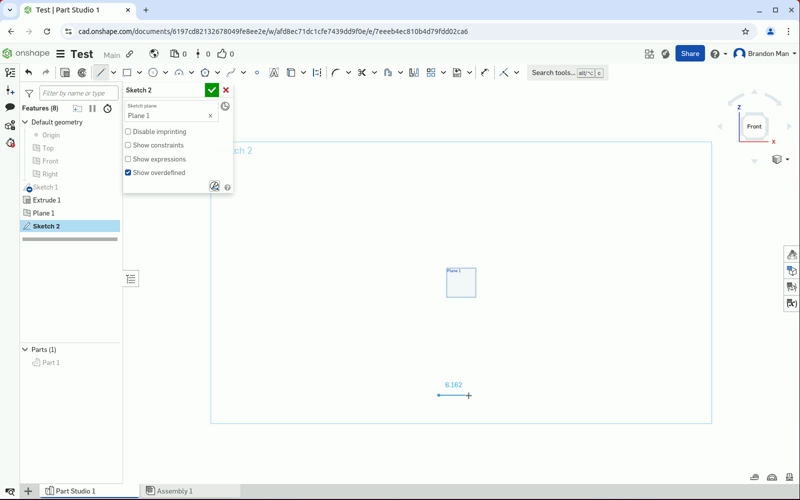
mouse_move(483, 395)
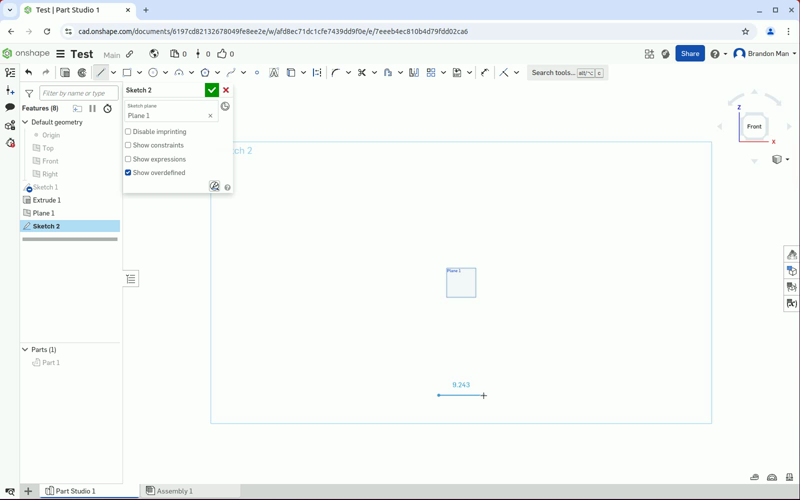
click(483, 395)
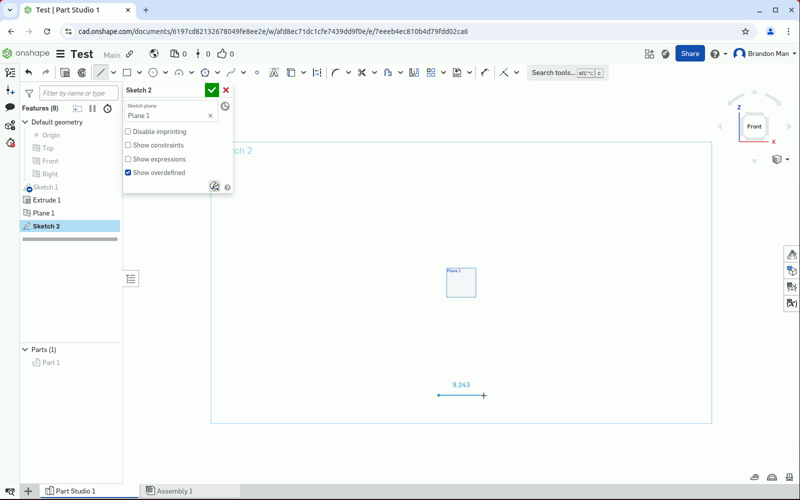
key_up(shift)
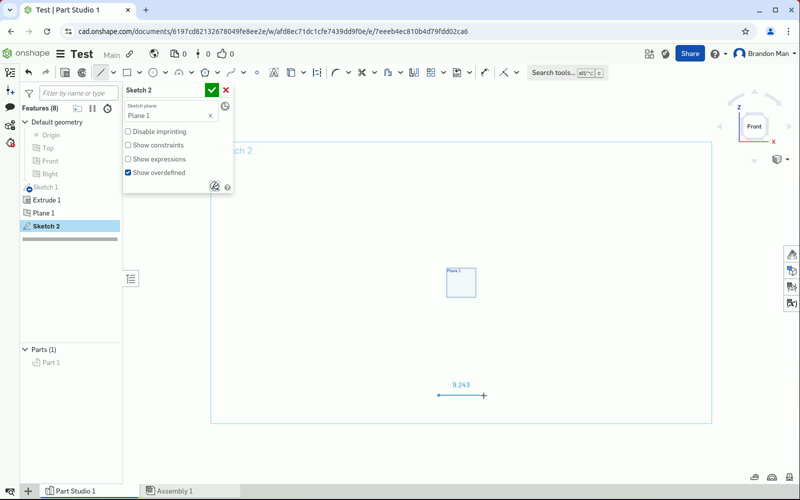
key_down(shift)
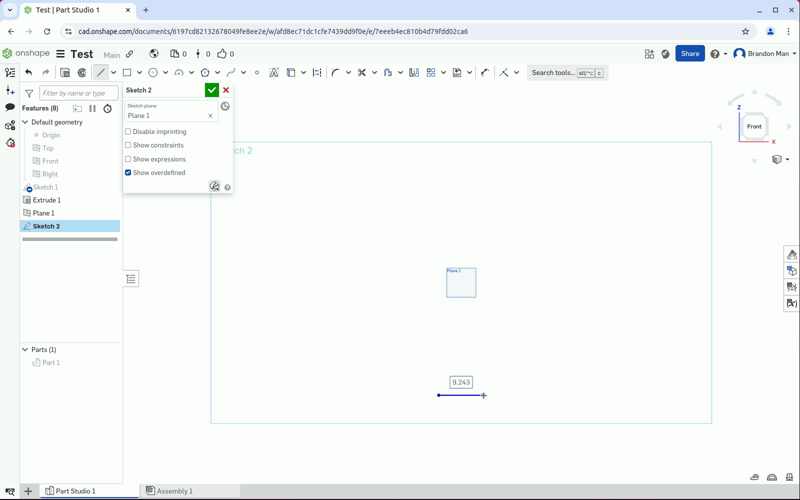
mouse_move(513, 395)
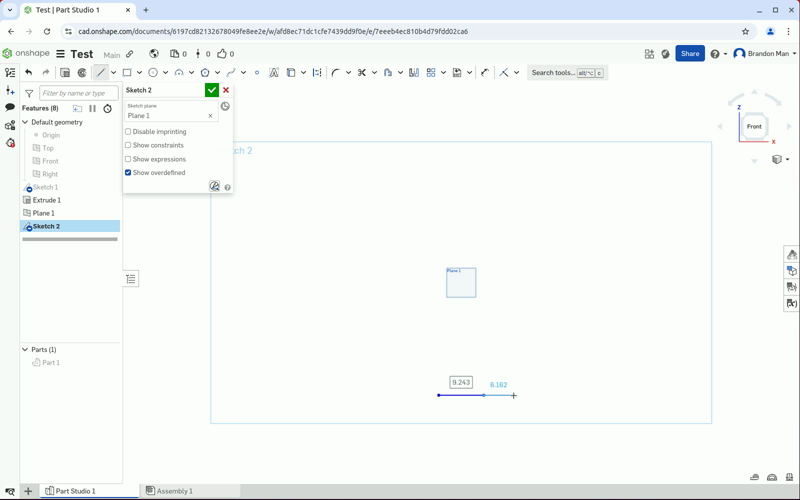
mouse_move(483, 372)
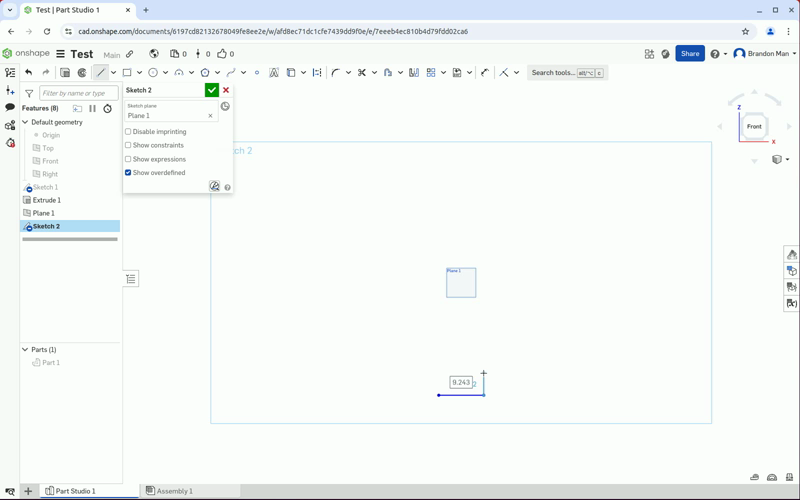
click(483, 372)
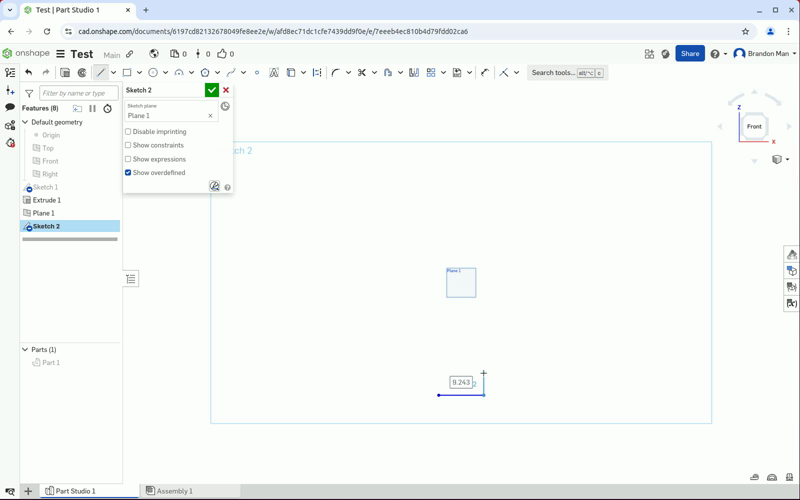
key_up(shift)
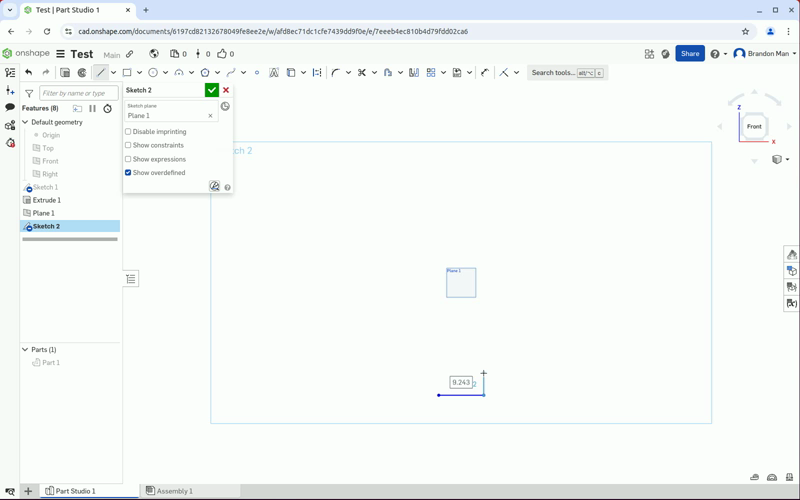
key_down(shift)
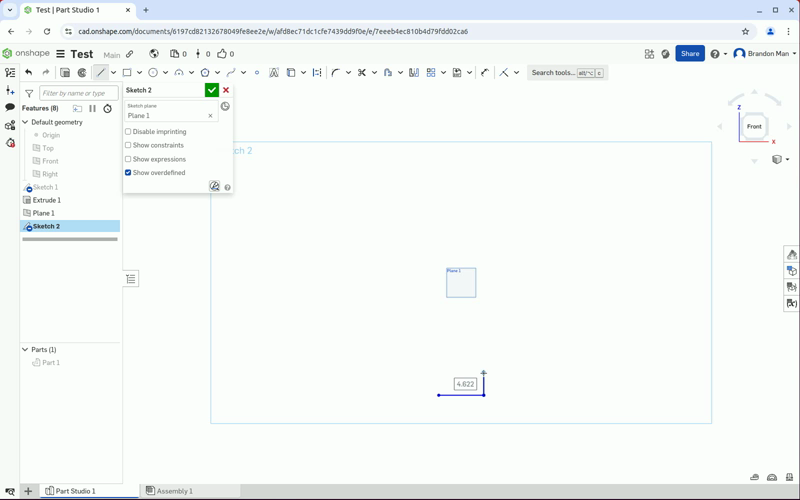
mouse_move(513, 372)
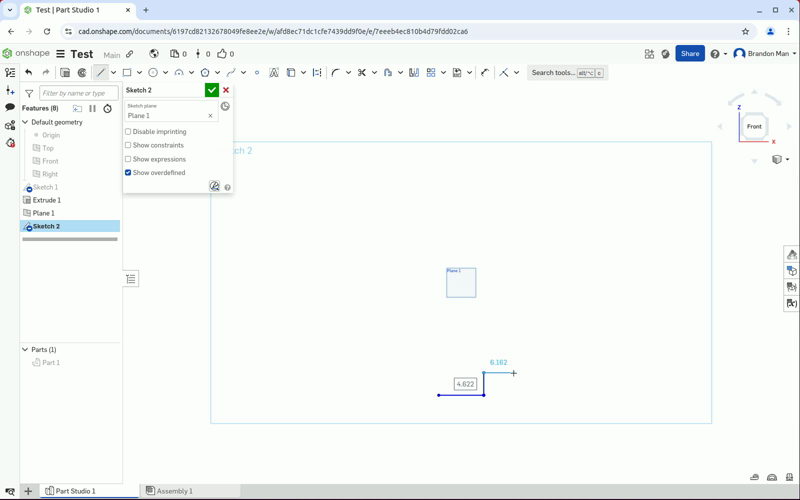
mouse_move(438, 372)
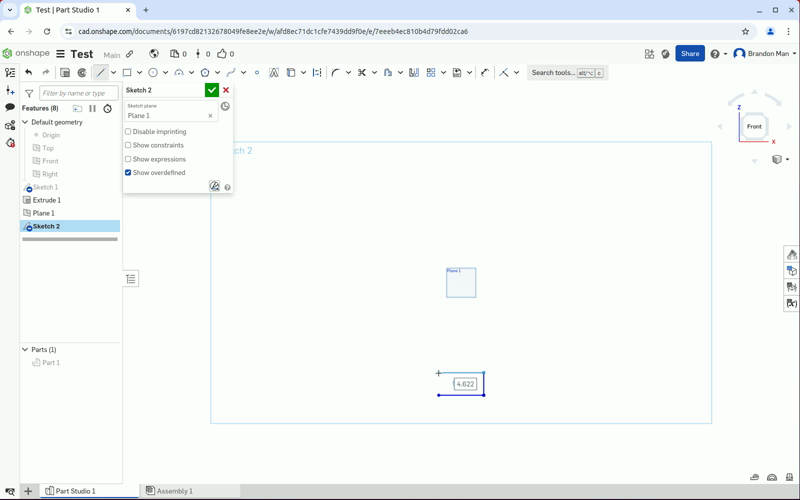
click(438, 372)
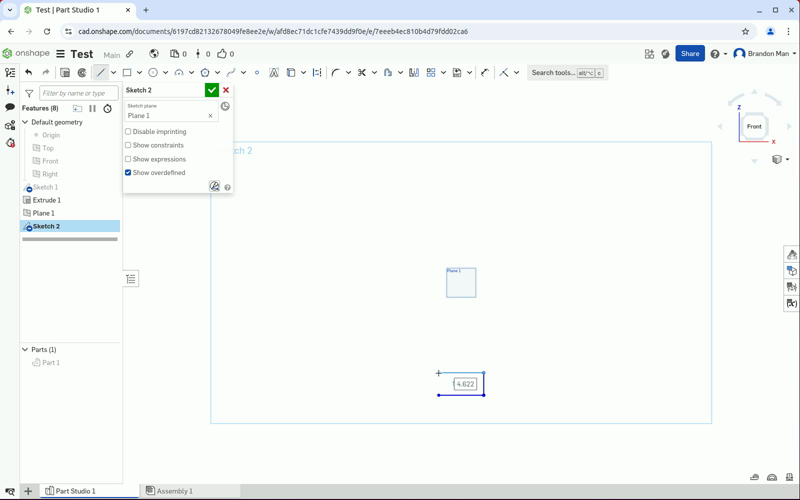
key_up(shift)
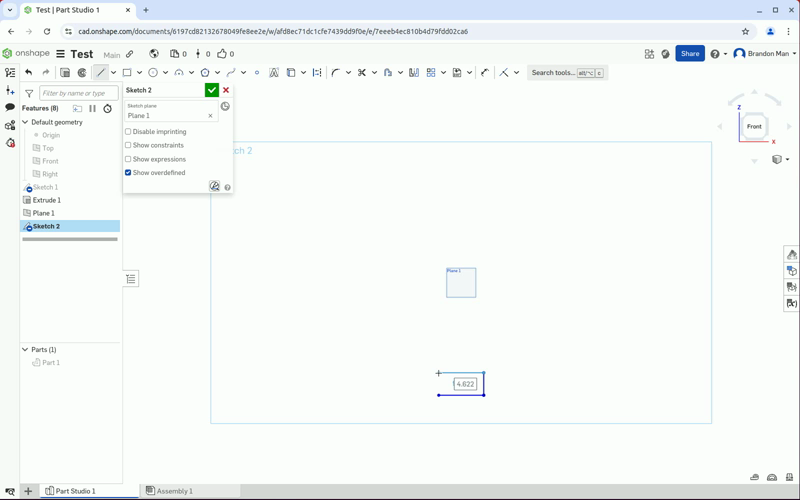
mouse_move(468, 372)
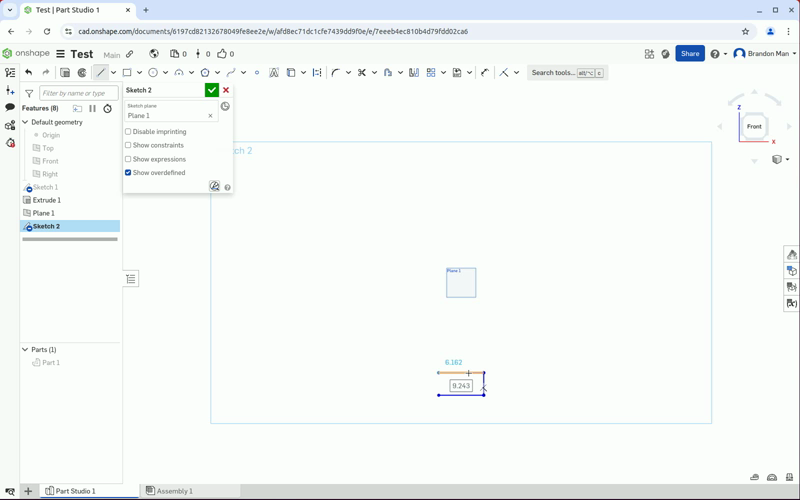
key_down(shift)
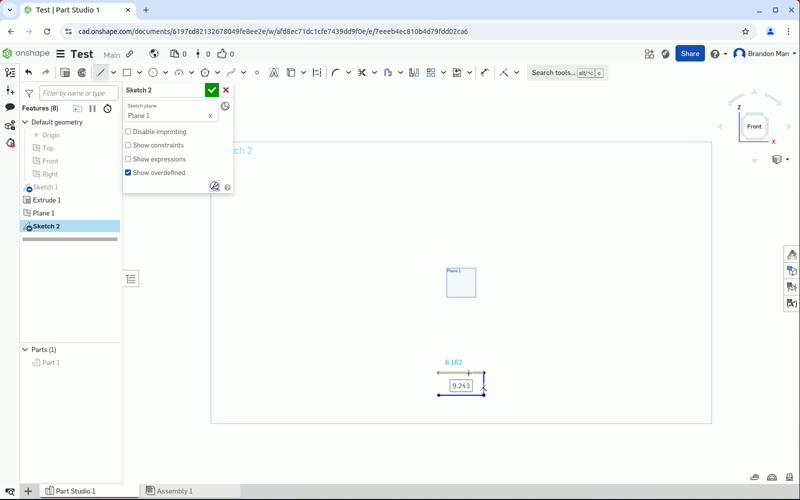
mouse_move(438, 395)
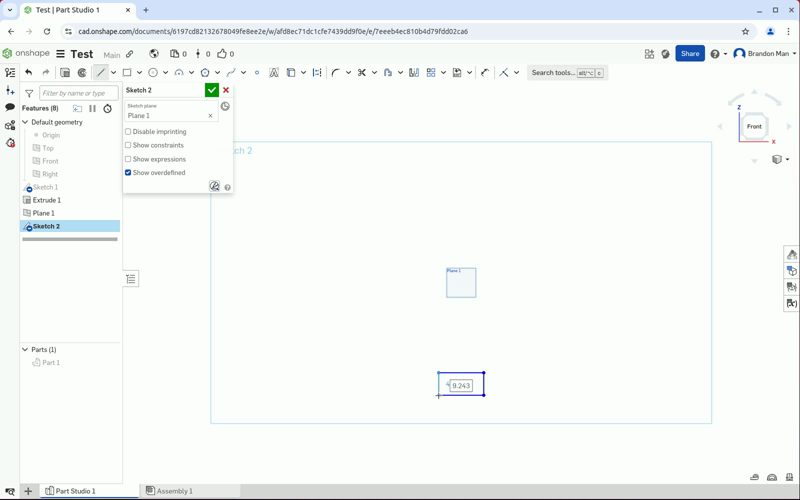
key_up(shift)
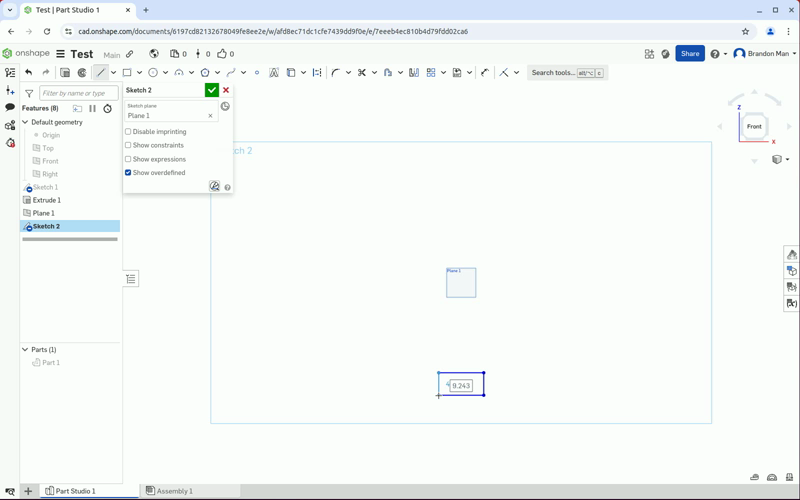
click(438, 395)
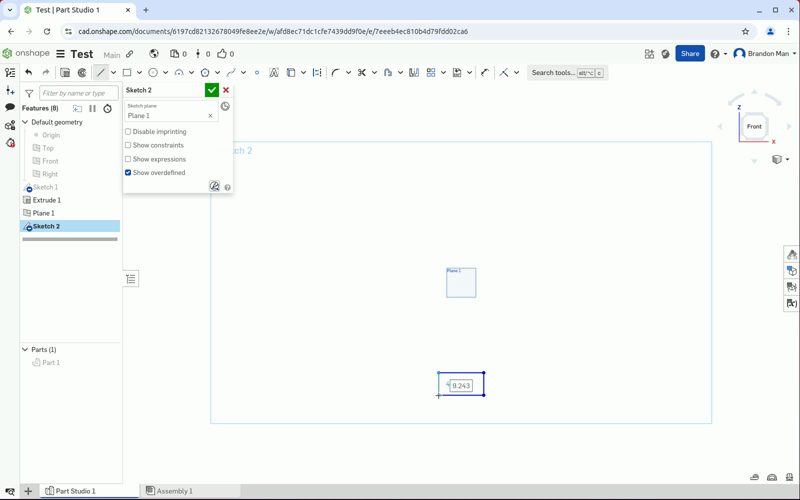
key(esc)
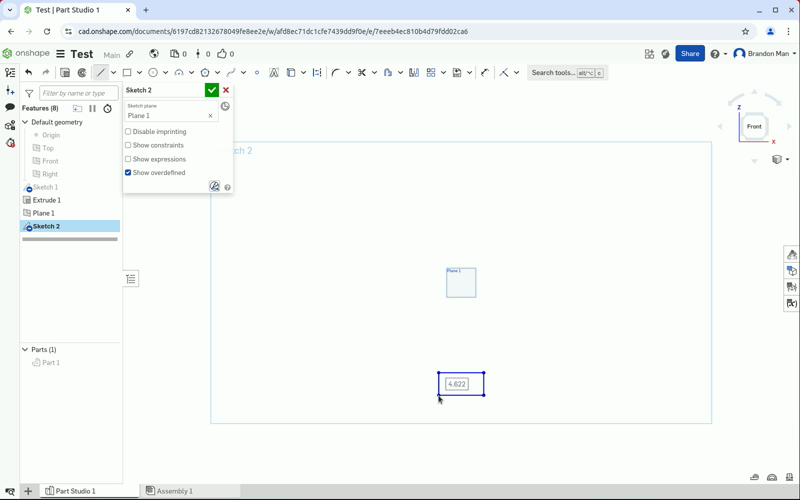
mouse_move(456, 393)
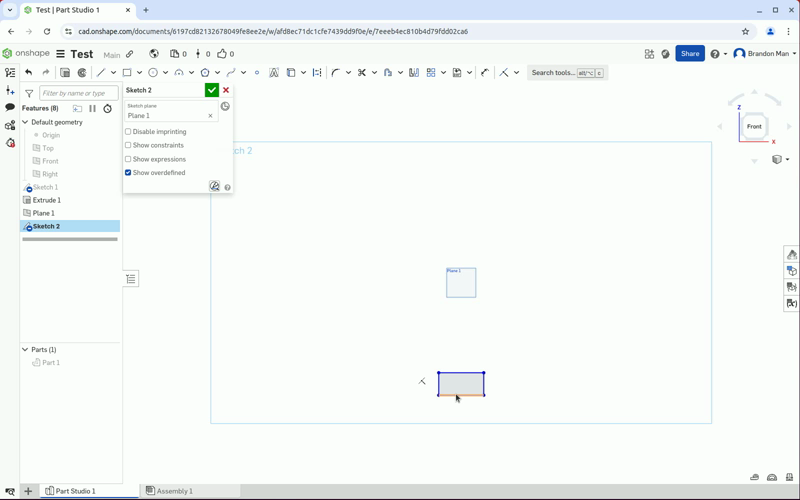
scroll(6)
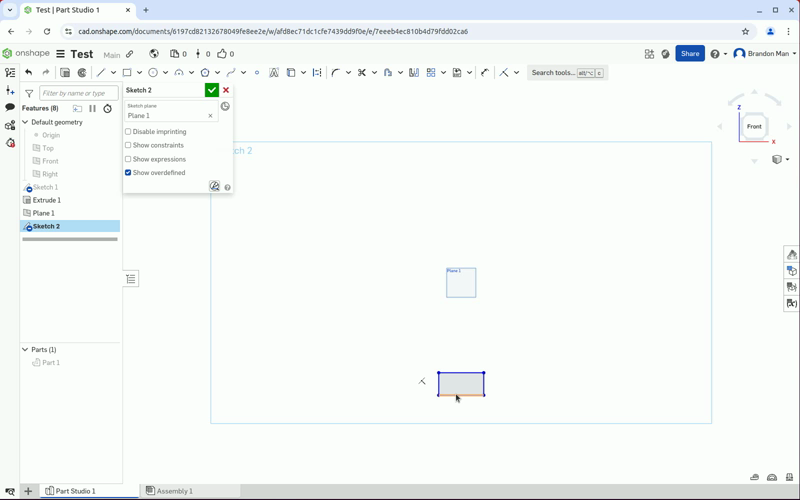
scroll(6)
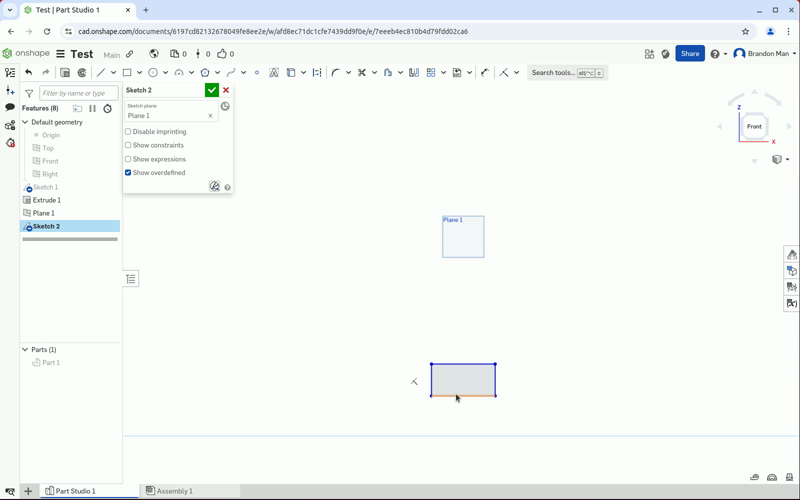
scroll(6)
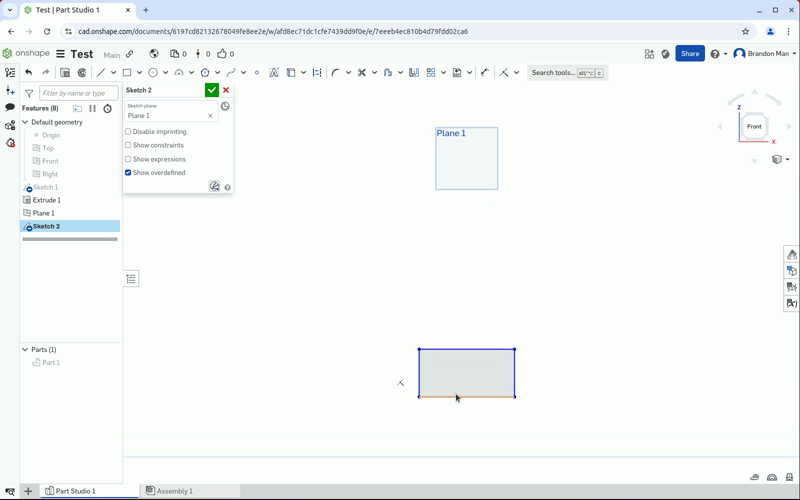
scroll(6)
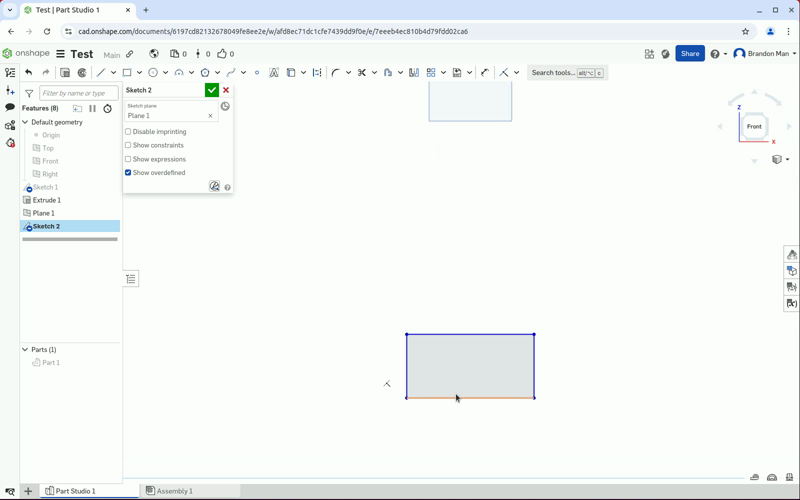
scroll(6)
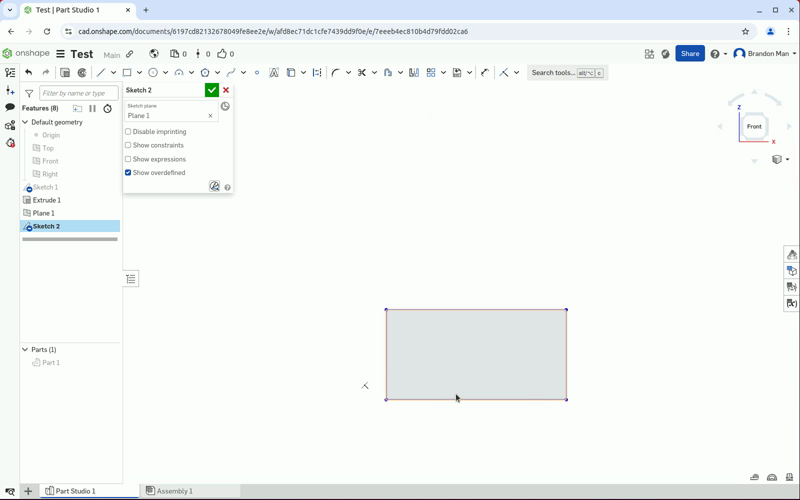
scroll(6)
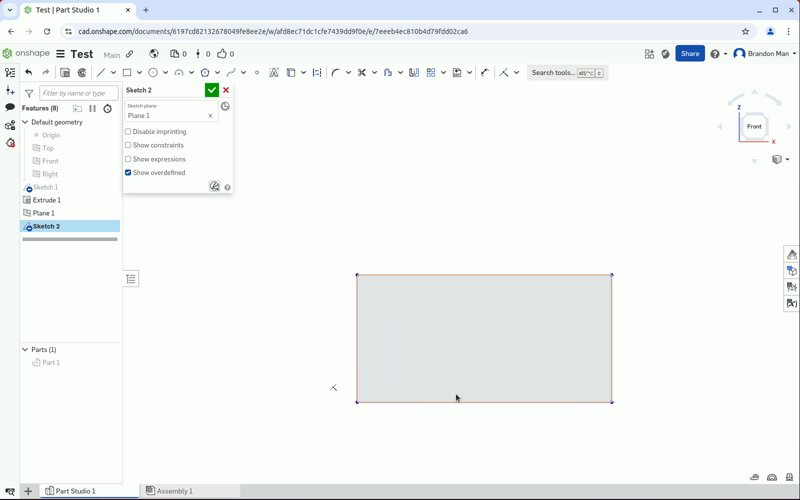
scroll(6)
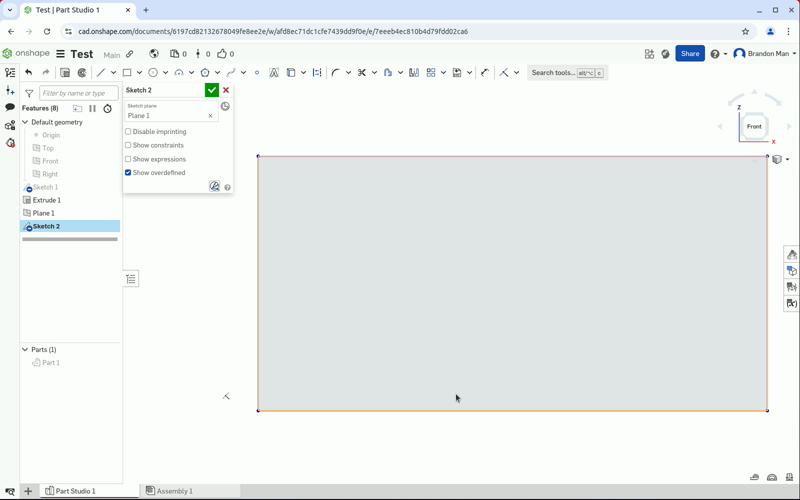
click(456, 393)
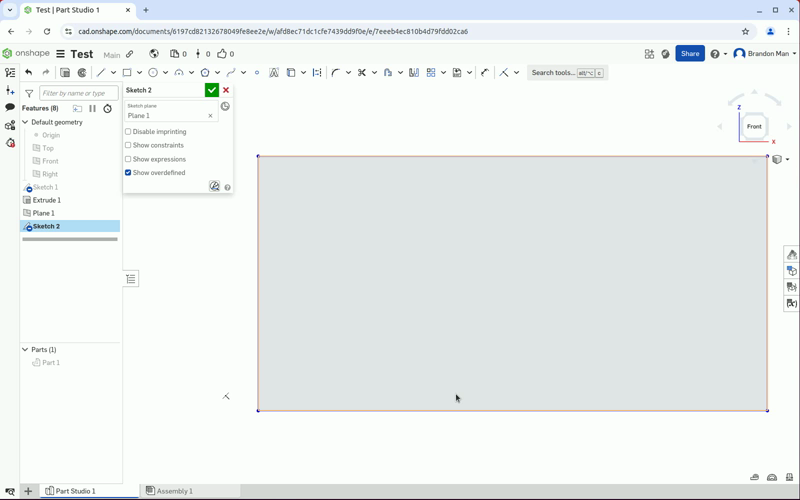
scroll(-6)
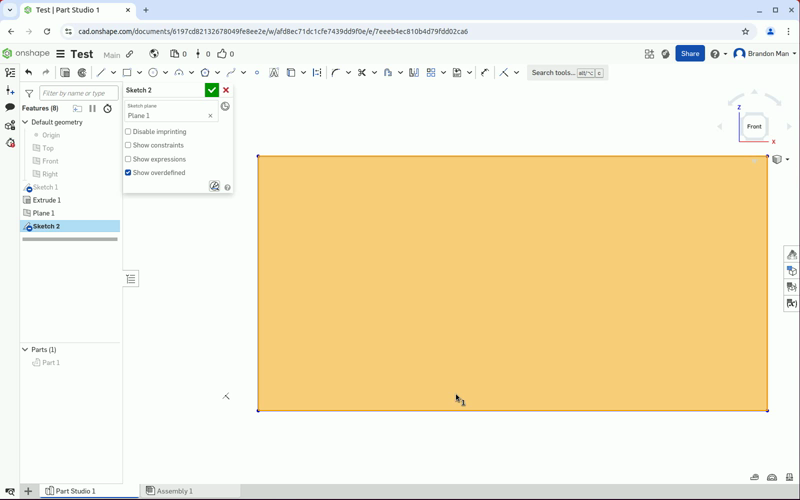
scroll(-6)
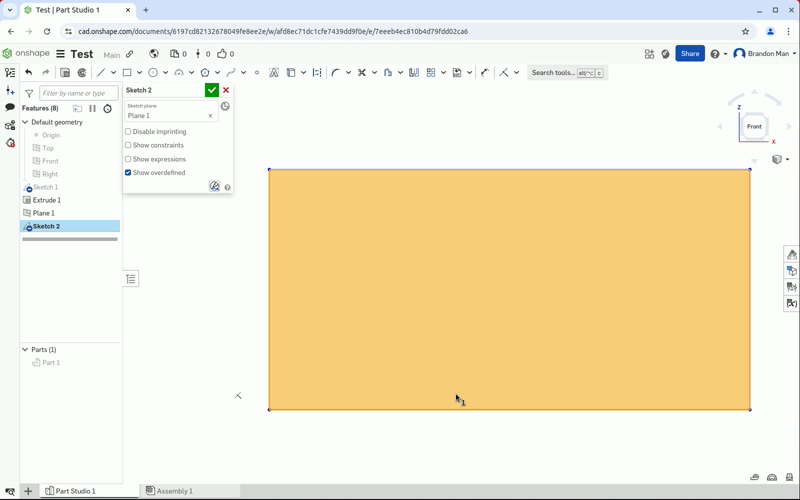
scroll(-6)
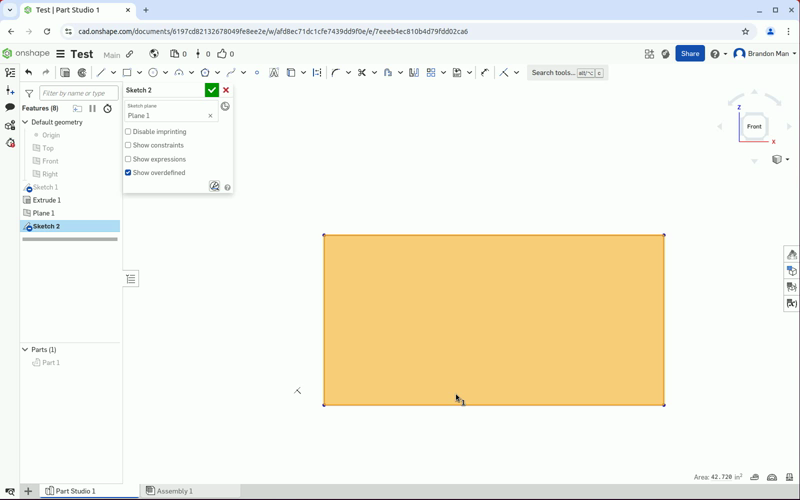
scroll(-6)
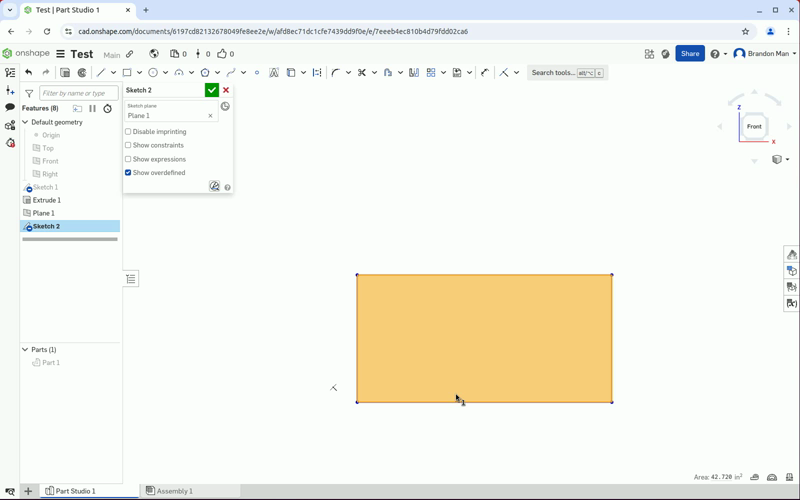
scroll(-6)
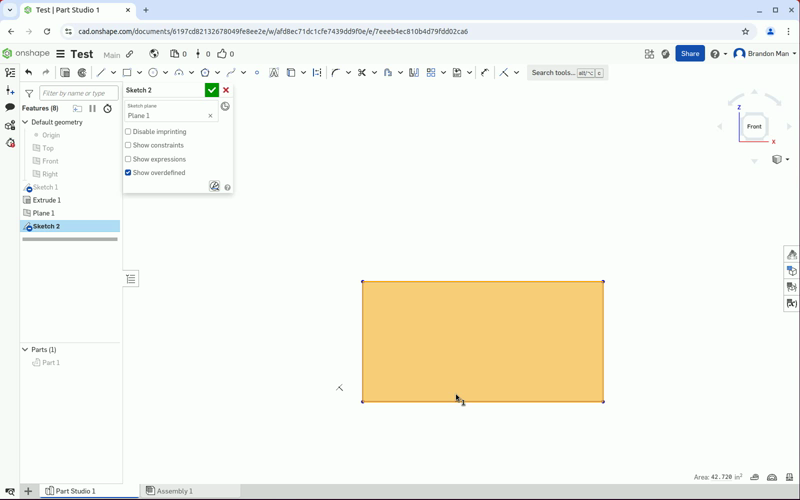
scroll(-6)
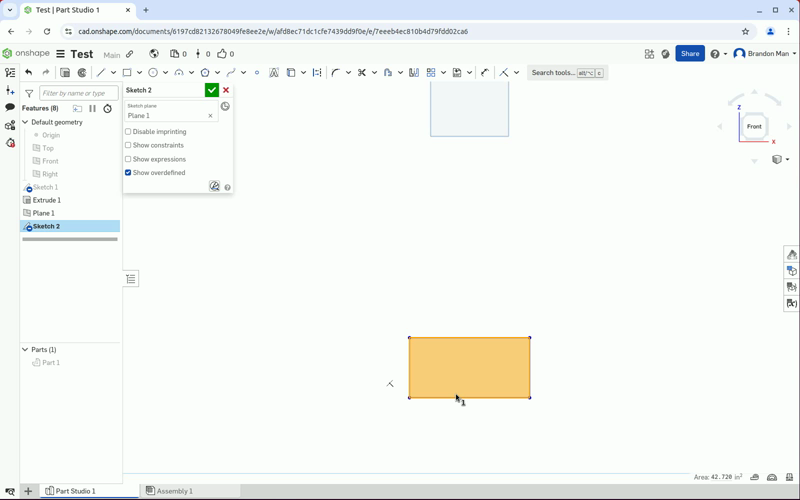
scroll(-6)
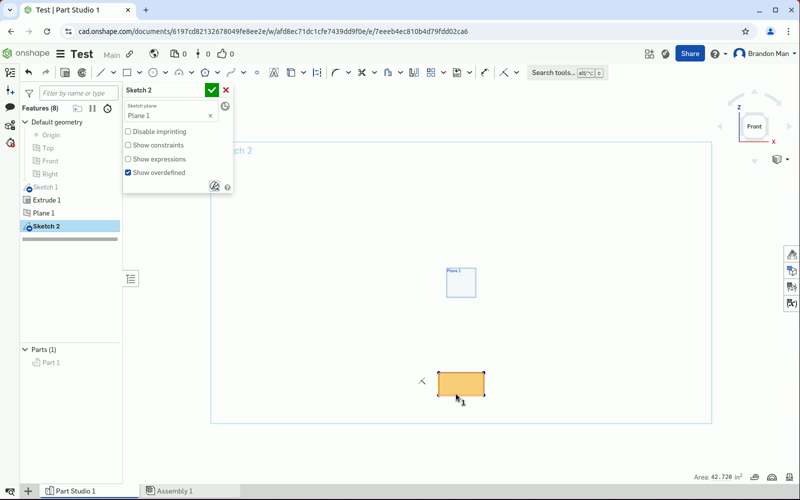
mouse_move(73, 352)
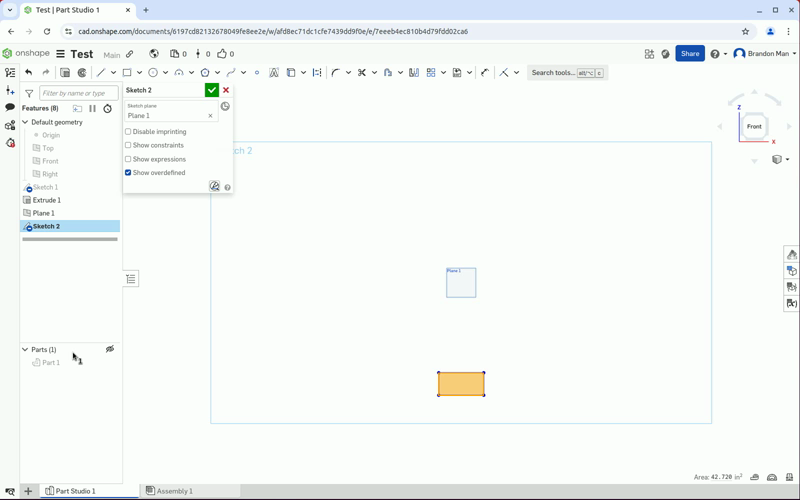
key(shift+y)
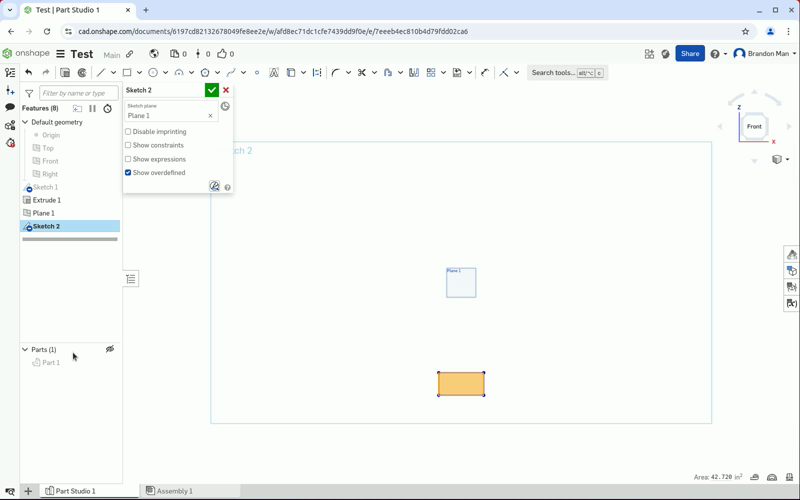
key(shift+e)
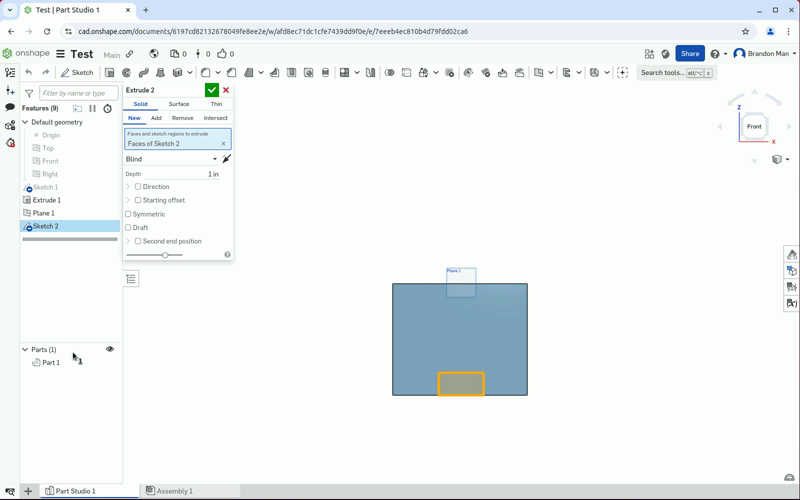
mouse_move(143, 106)
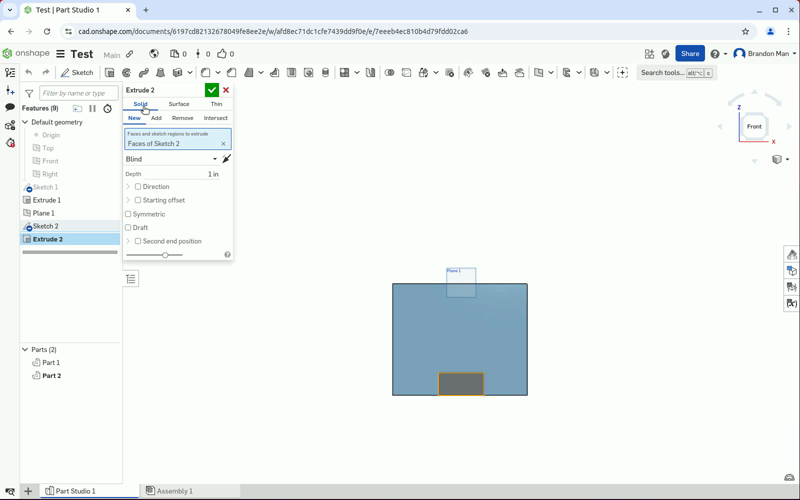
click(143, 106)
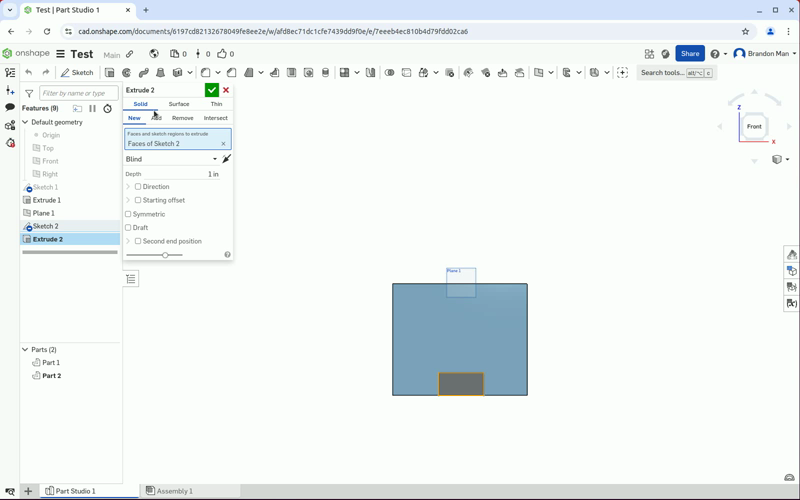
mouse_move(186, 120)
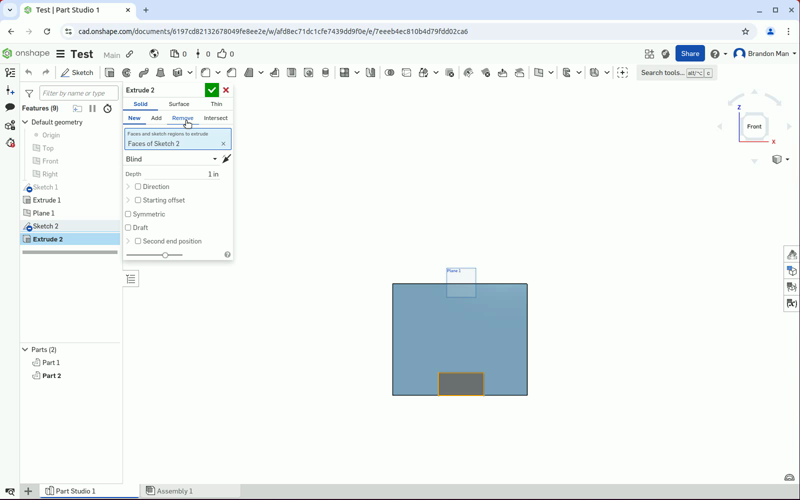
click(186, 120)
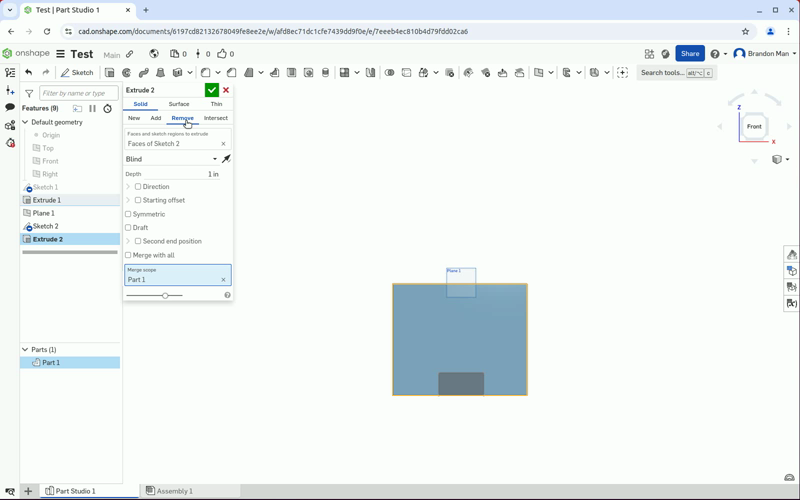
key(tab, 4)
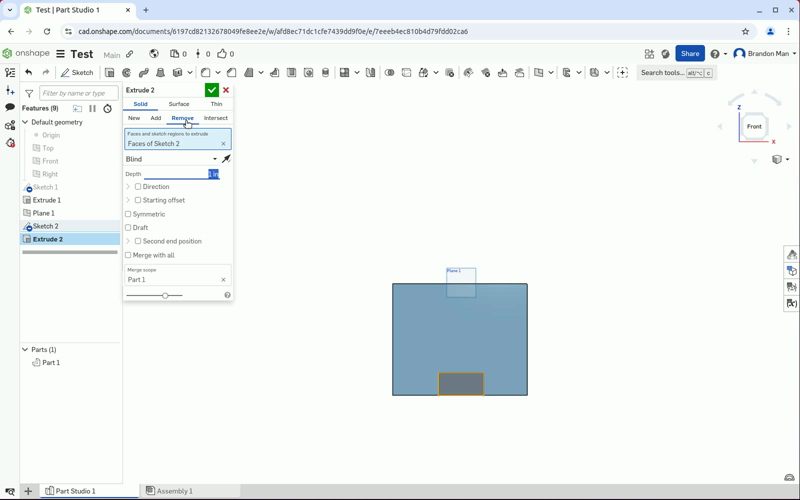
text(18.535)
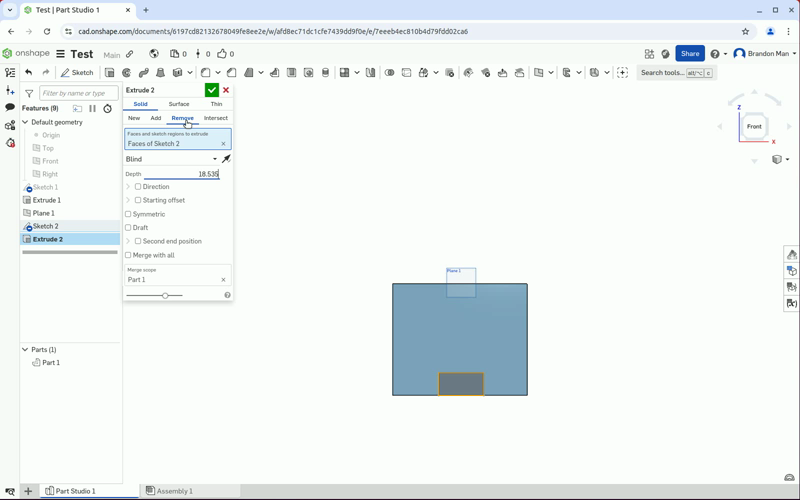
key(tab, 6)
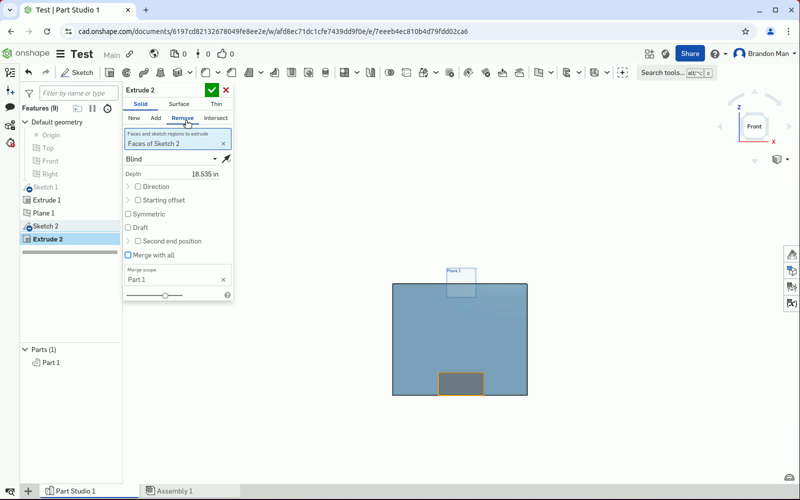
key(space)
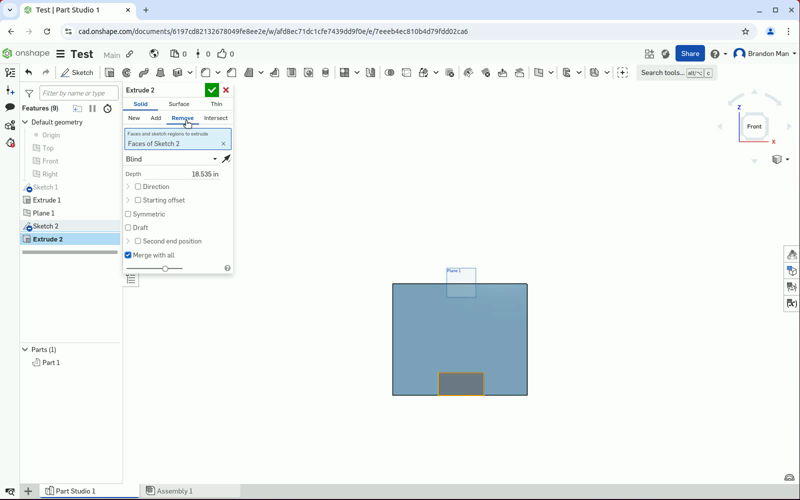
key(enter)
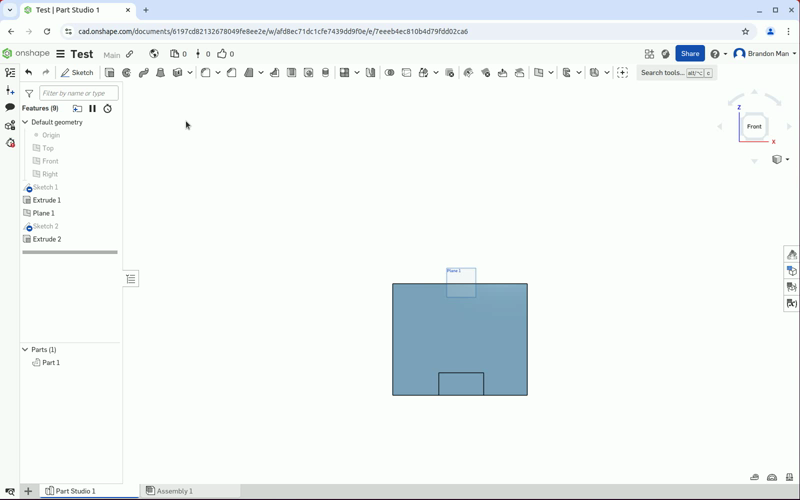
key(shift+h)
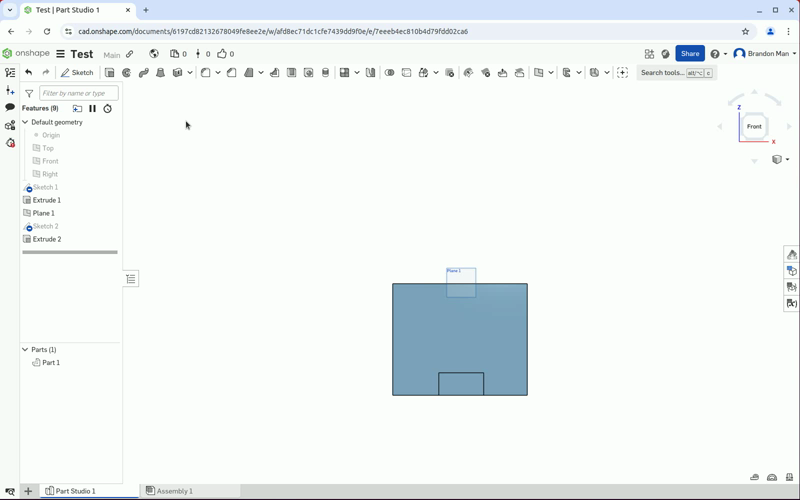
key(shift+h)
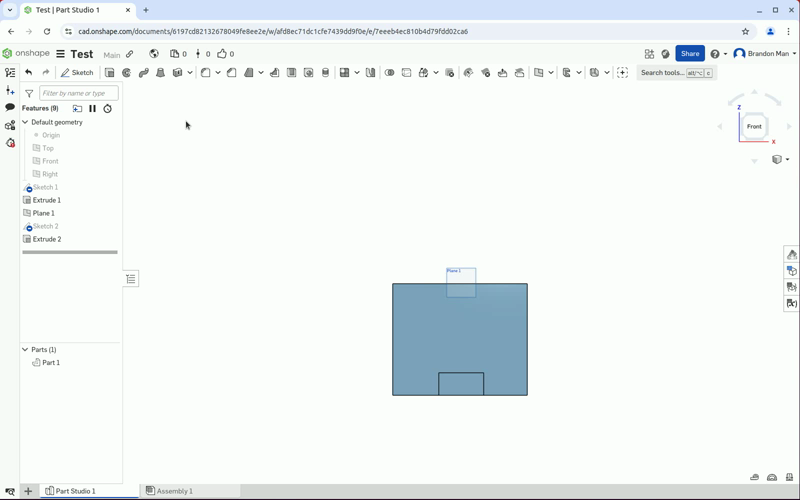
mouse_move(73, 189)
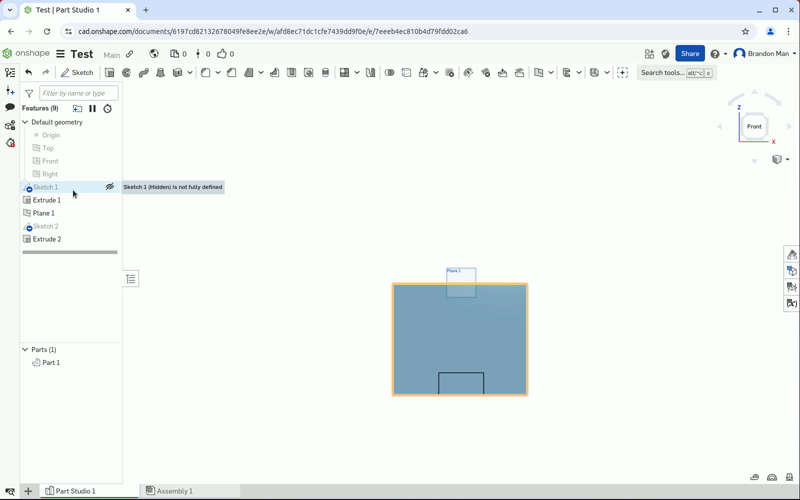
click(73, 189)
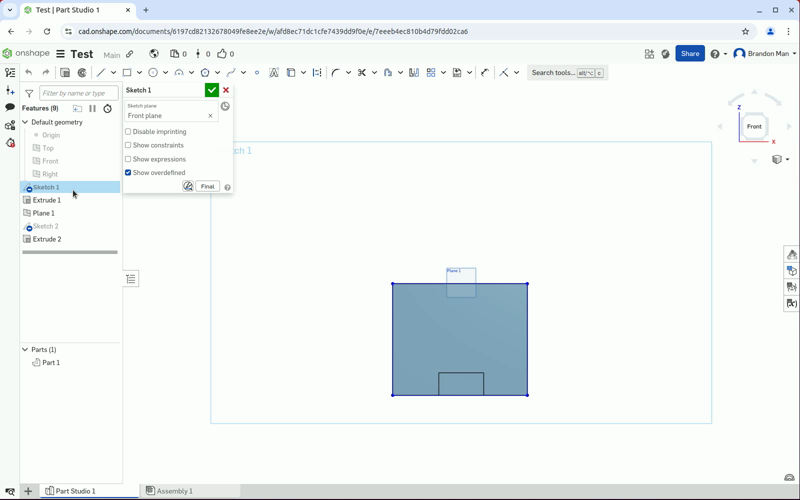
mouse_move(229, 92)
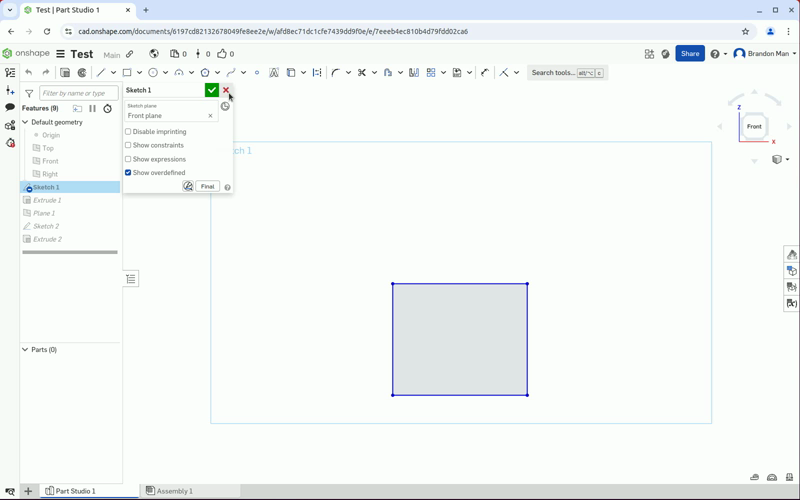
click(229, 92)
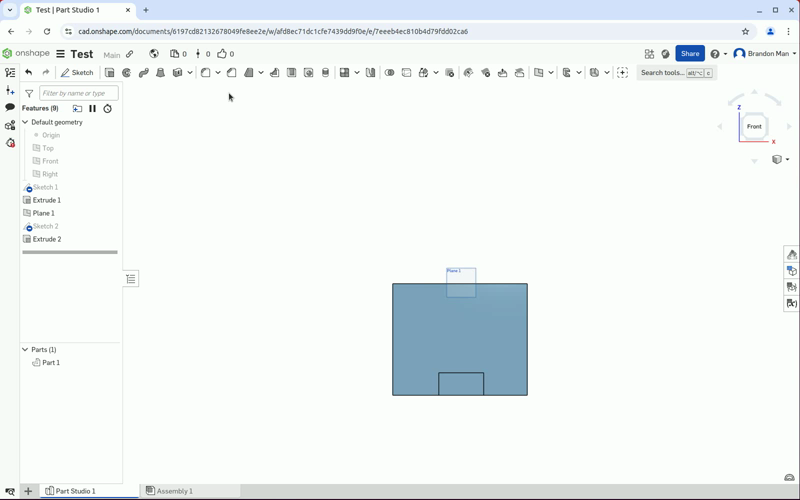
mouse_move(73, 352)
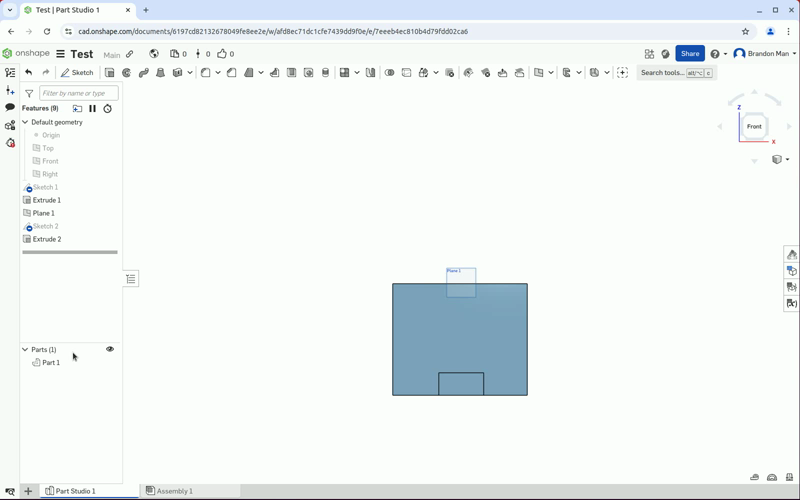
key(y)
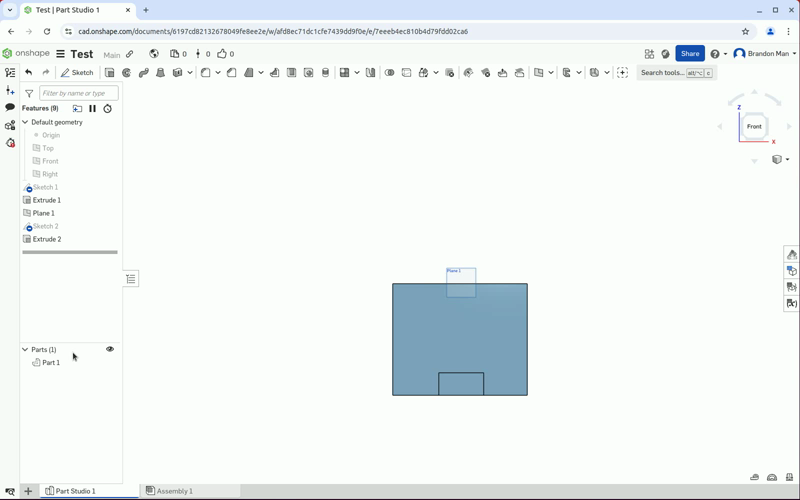
key(shift+p)
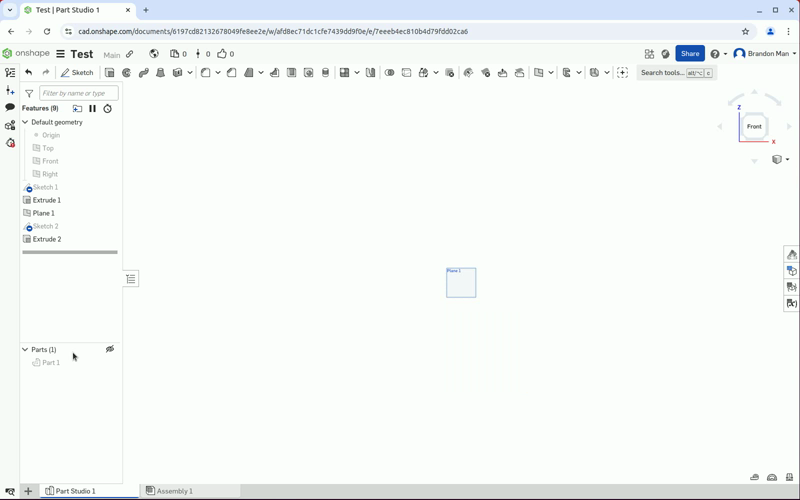
key(space)
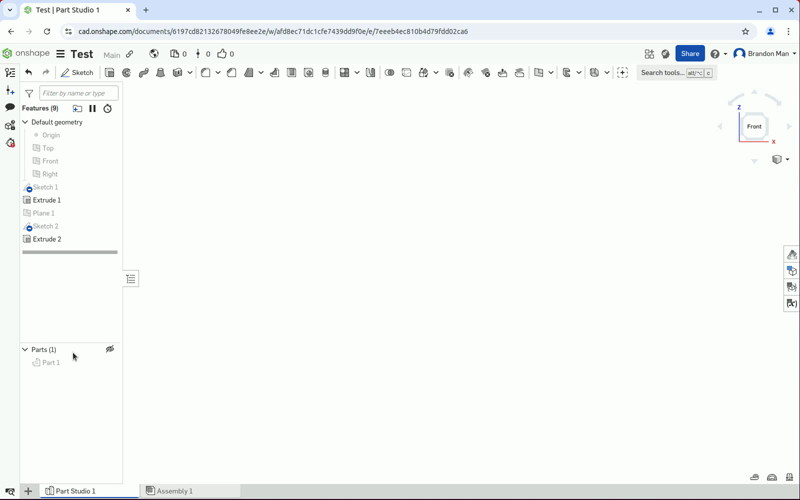
key_down(shift)
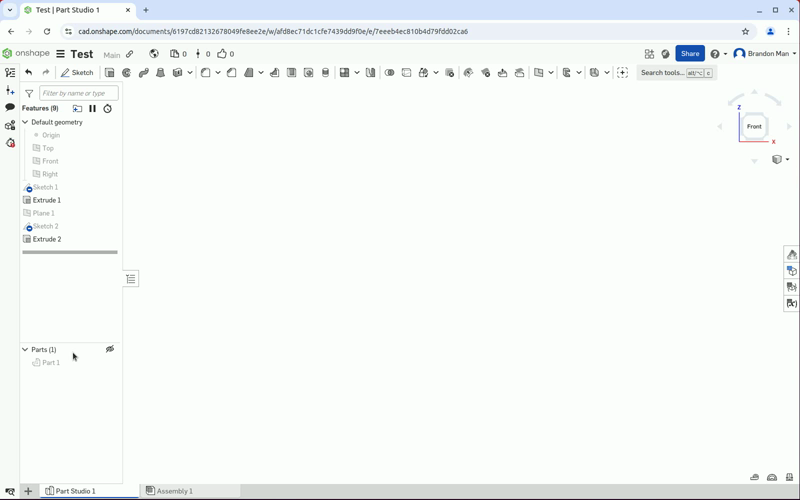
key(down)
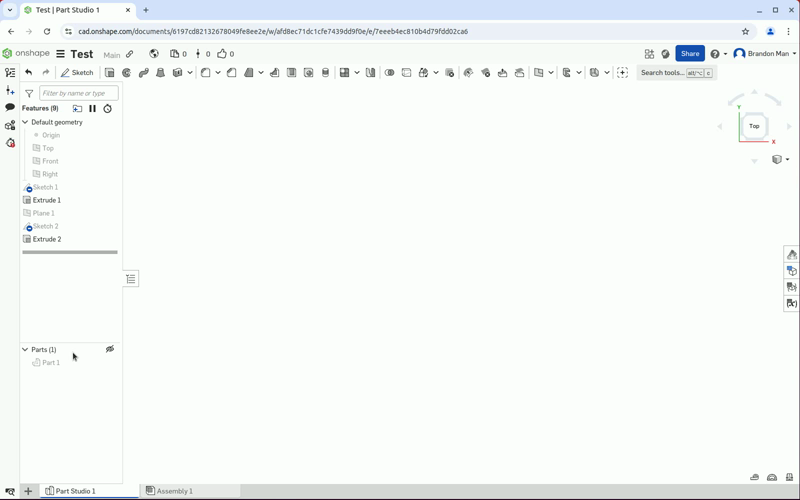
key_up(shift)
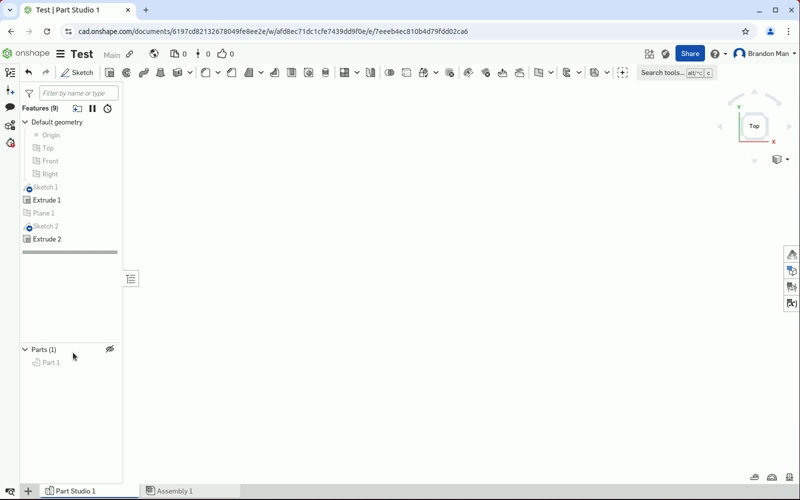
mouse_move(73, 352)
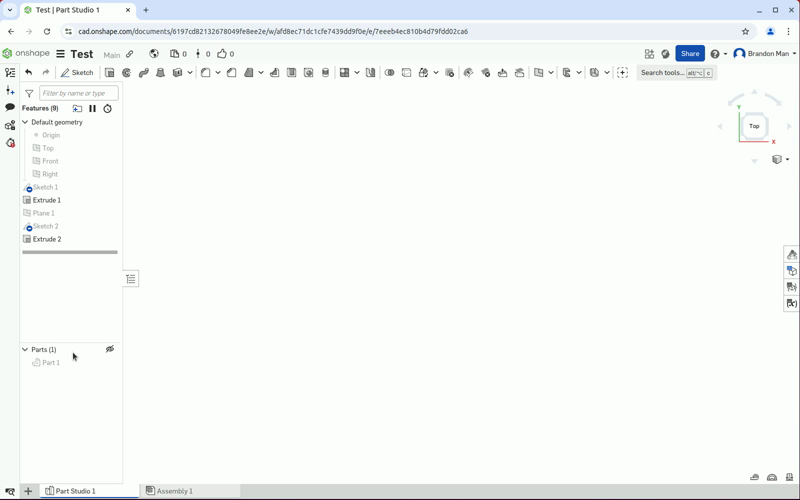
key(shift+y)
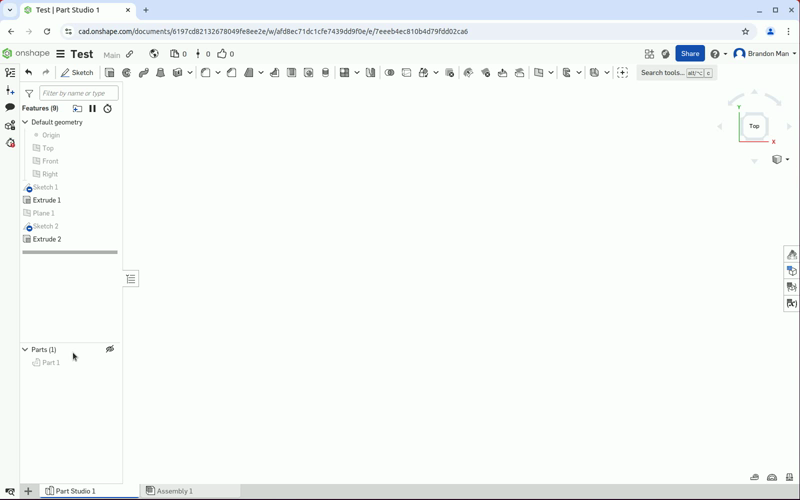
key(shift+s)
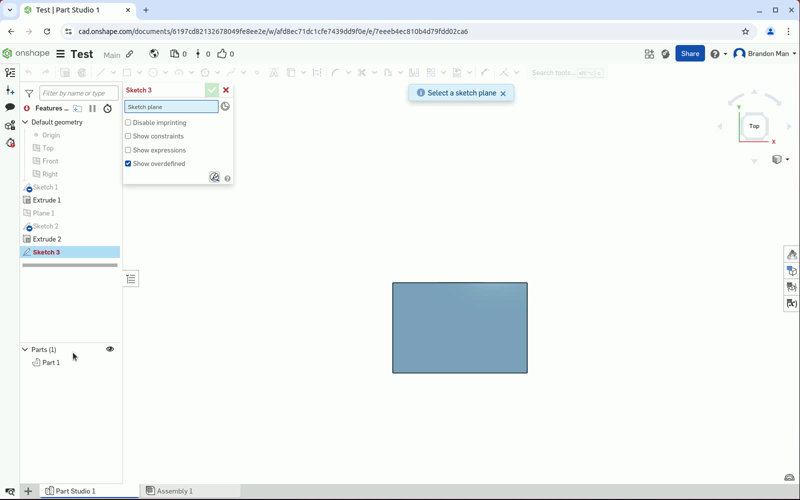
mouse_move(73, 150)
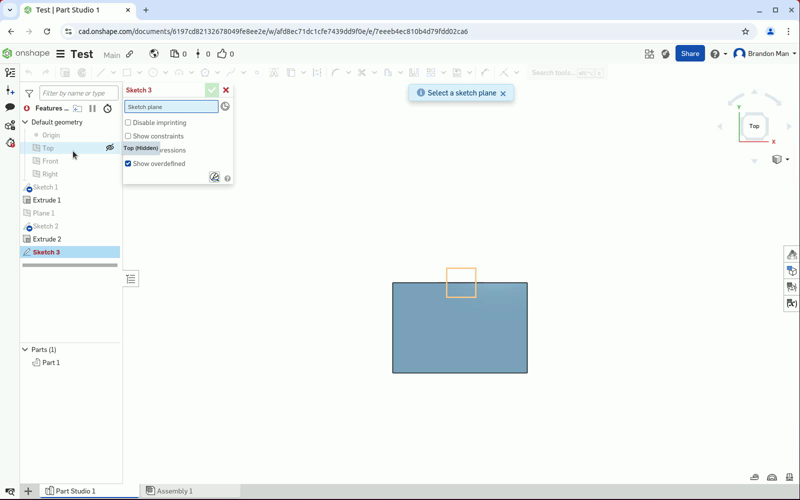
click(73, 150)
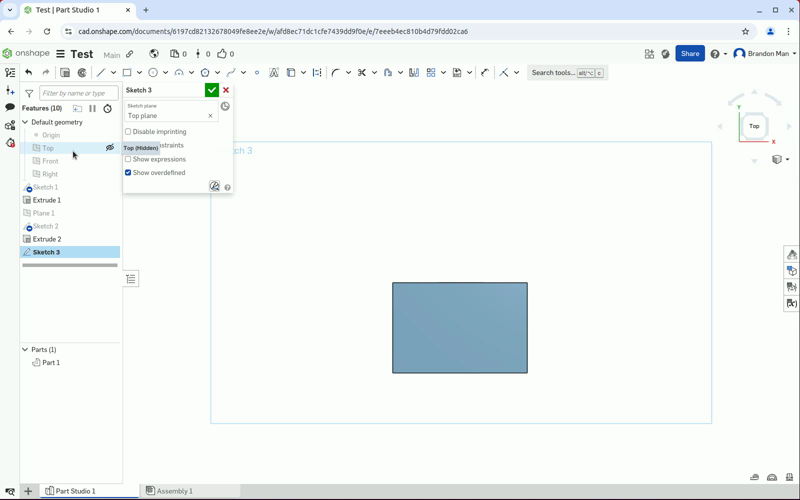
mouse_move(73, 352)
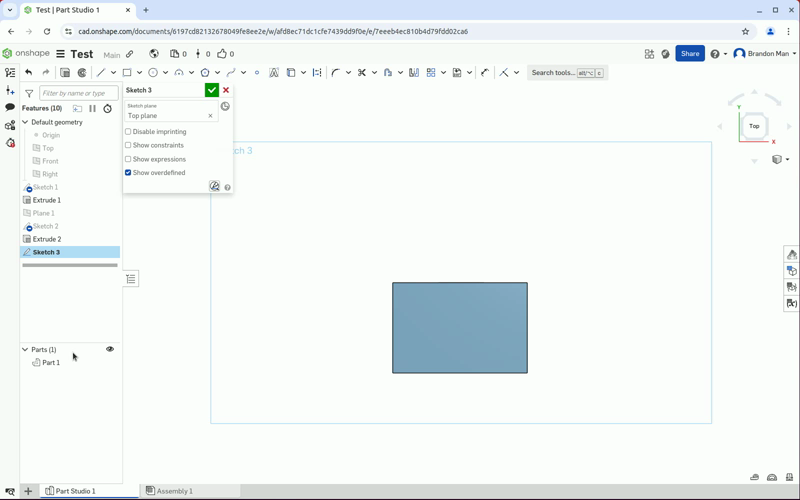
key(y)
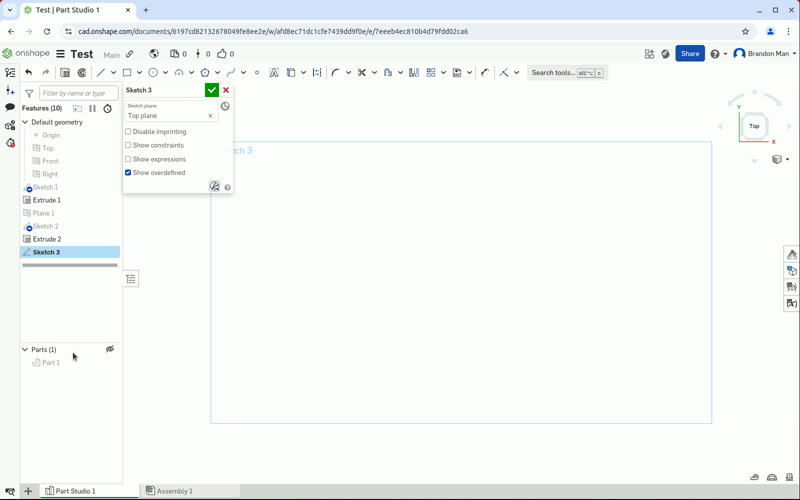
key(l)
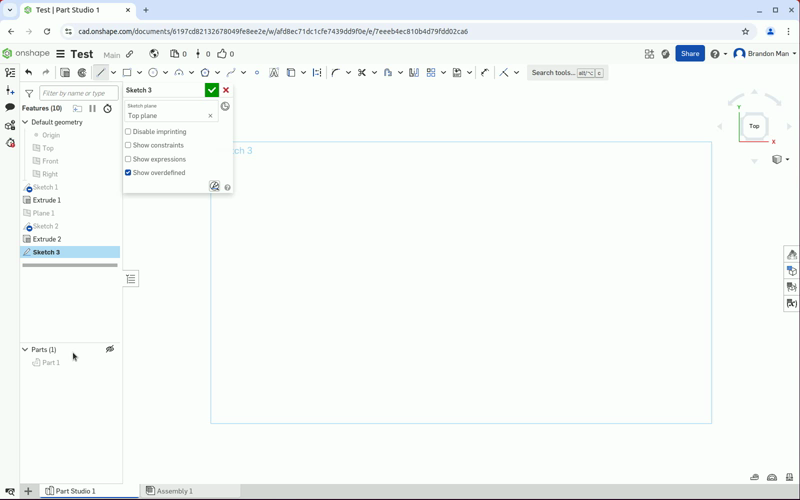
key_down(shift)
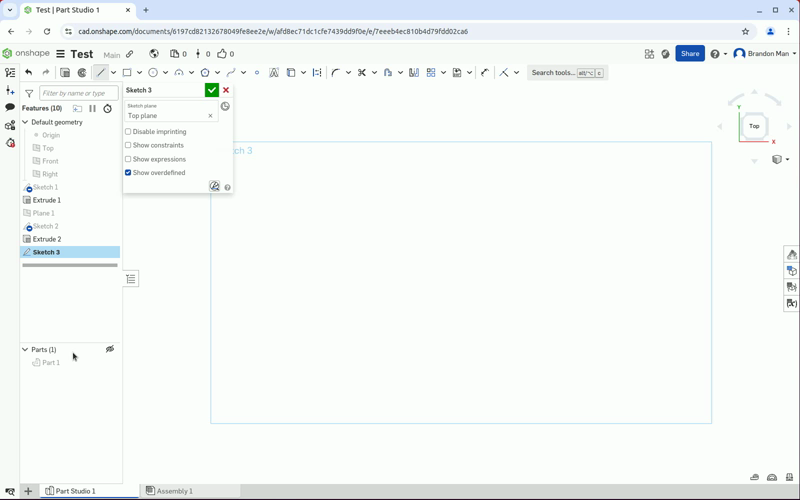
mouse_move(392, 351)
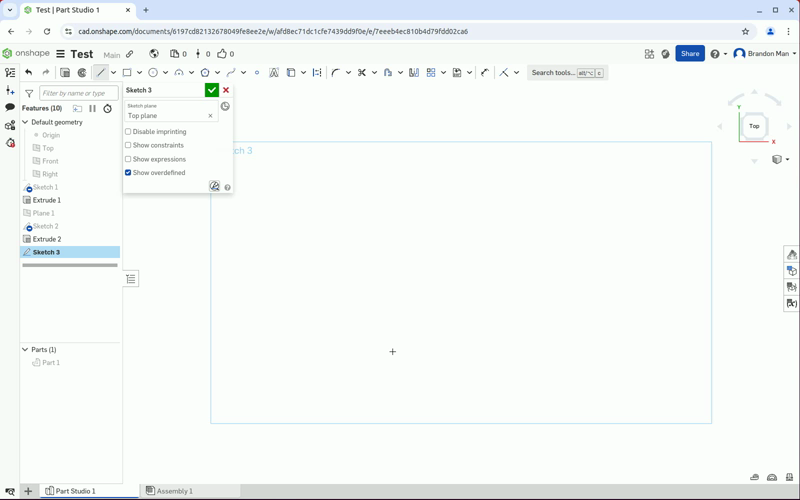
click(392, 351)
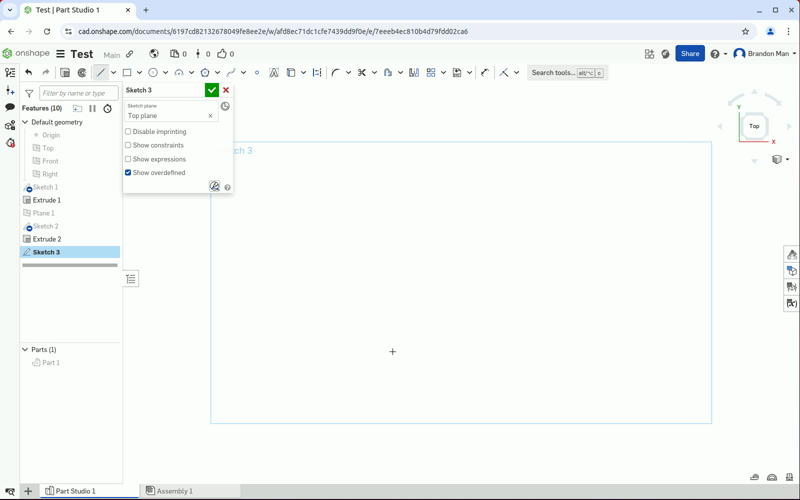
key_up(shift)
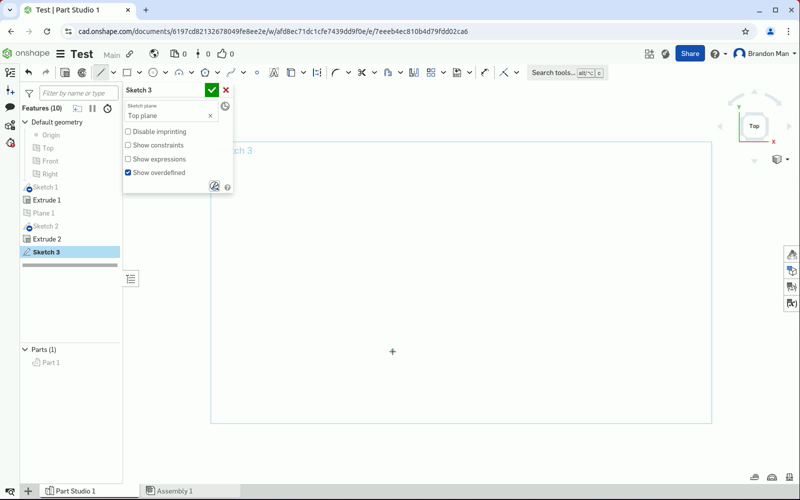
key_down(shift)
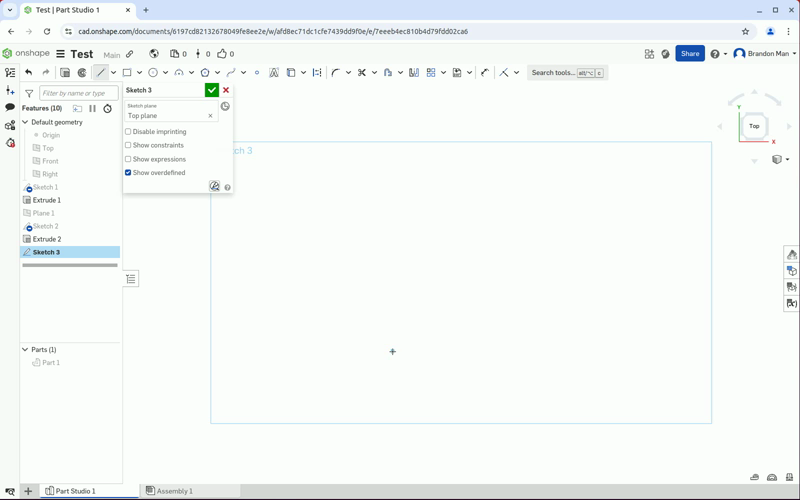
mouse_move(527, 351)
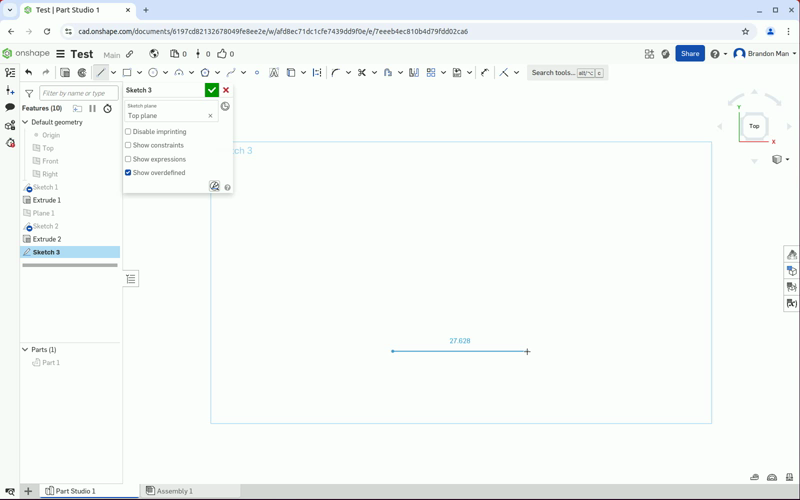
click(527, 351)
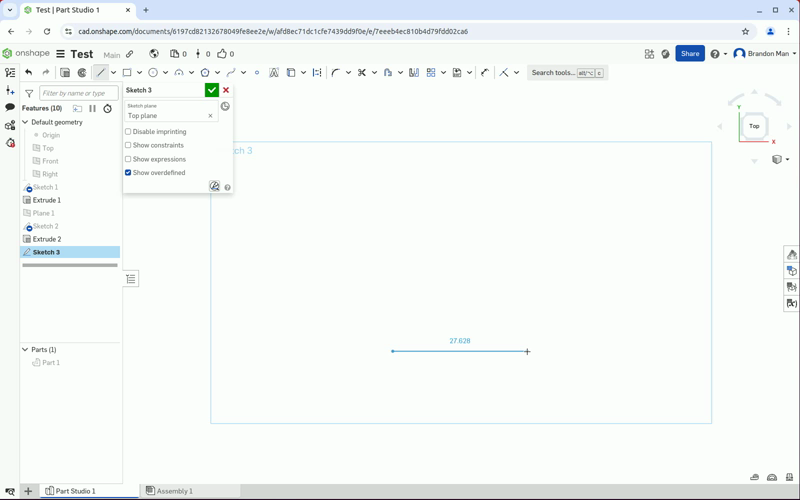
key_up(shift)
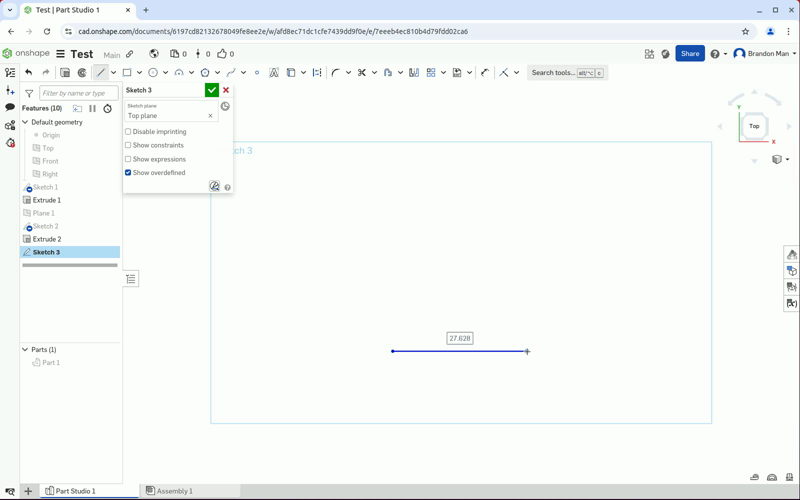
key_down(shift)
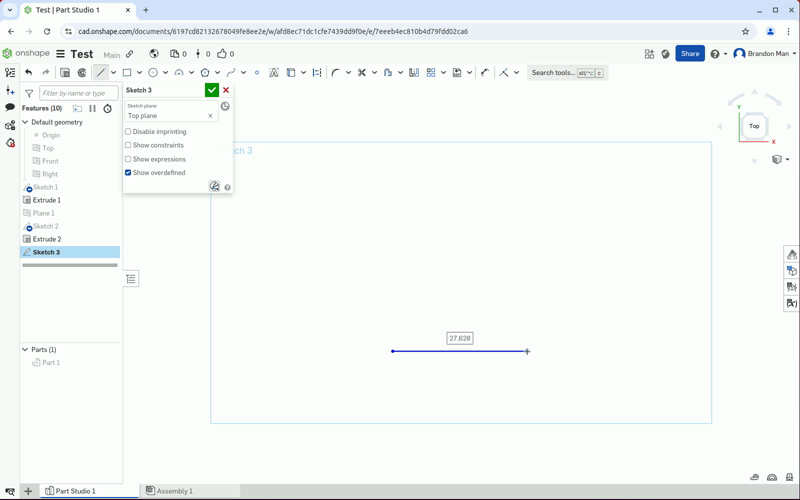
mouse_move(557, 351)
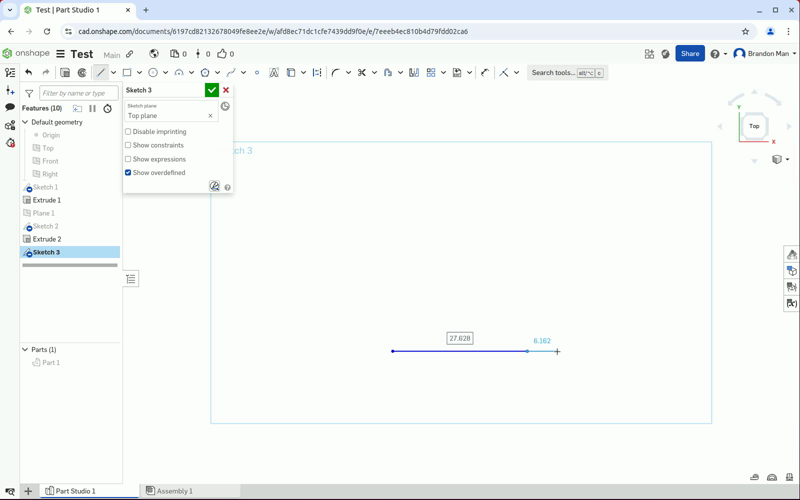
mouse_move(527, 305)
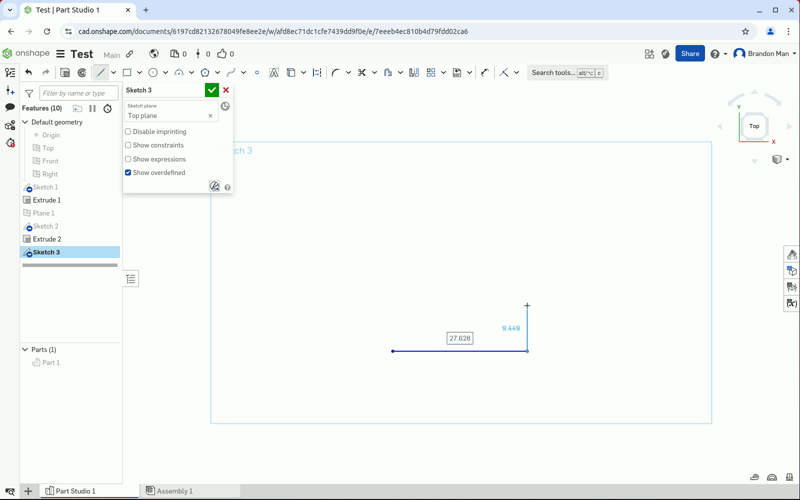
click(527, 305)
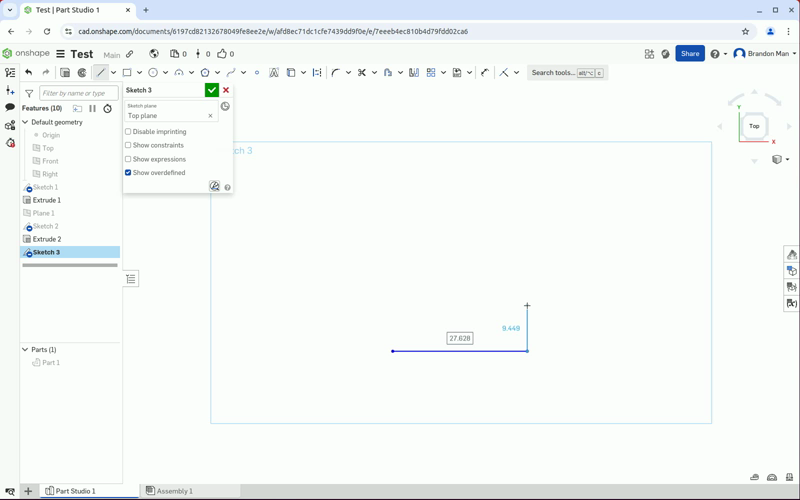
key_up(shift)
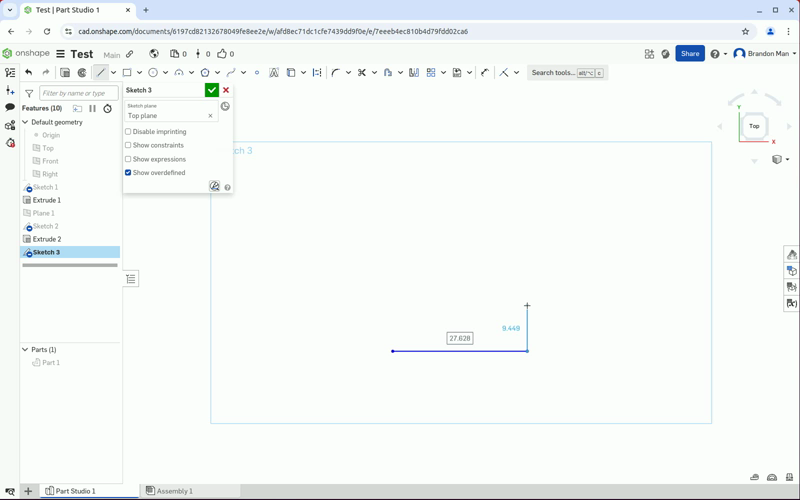
key_down(shift)
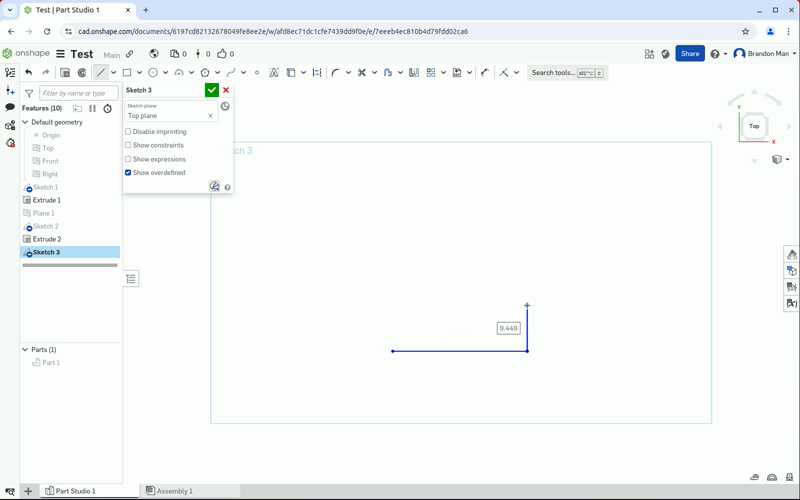
mouse_move(392, 305)
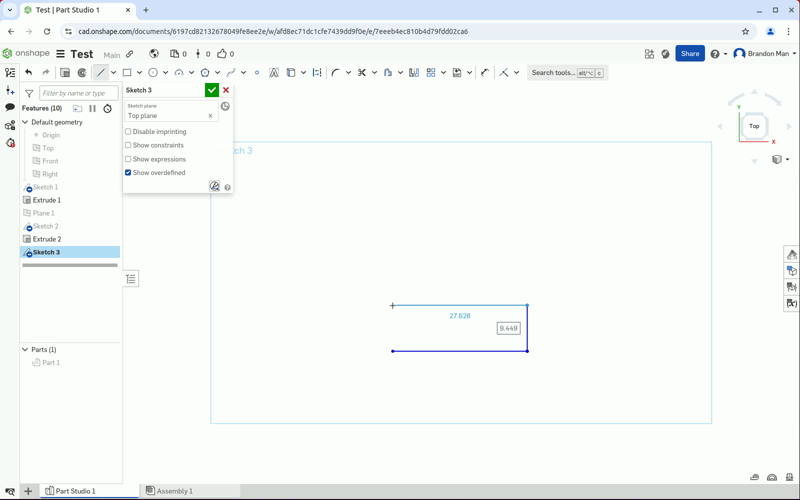
click(392, 305)
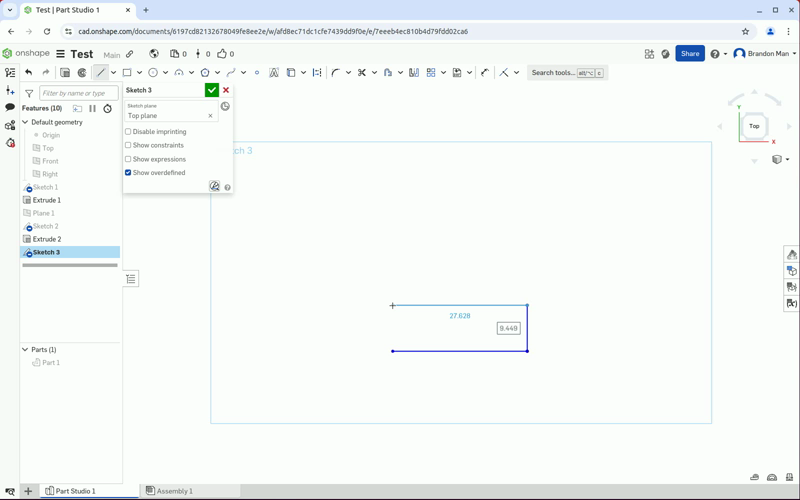
key_up(shift)
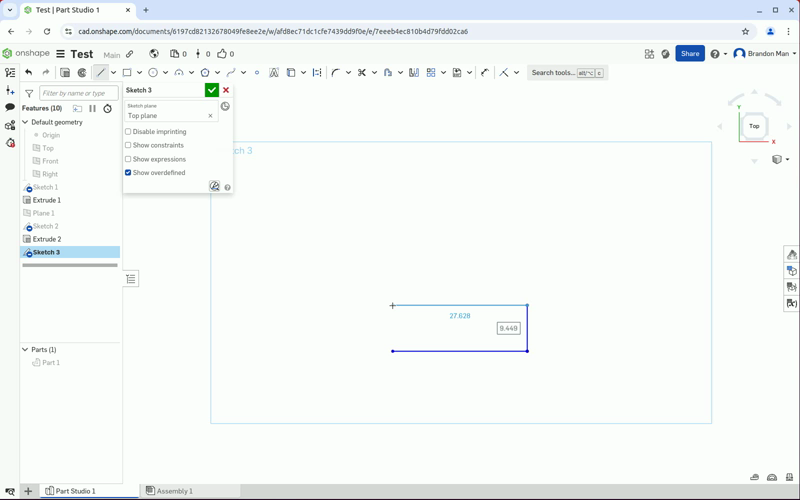
mouse_move(422, 305)
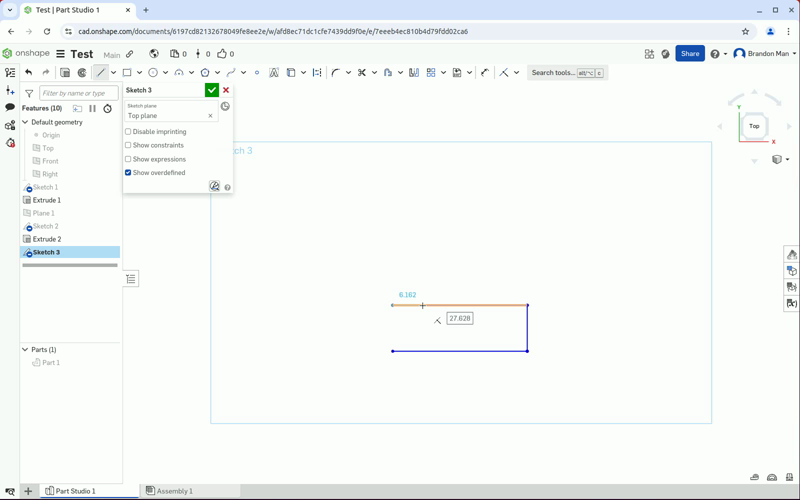
key_down(shift)
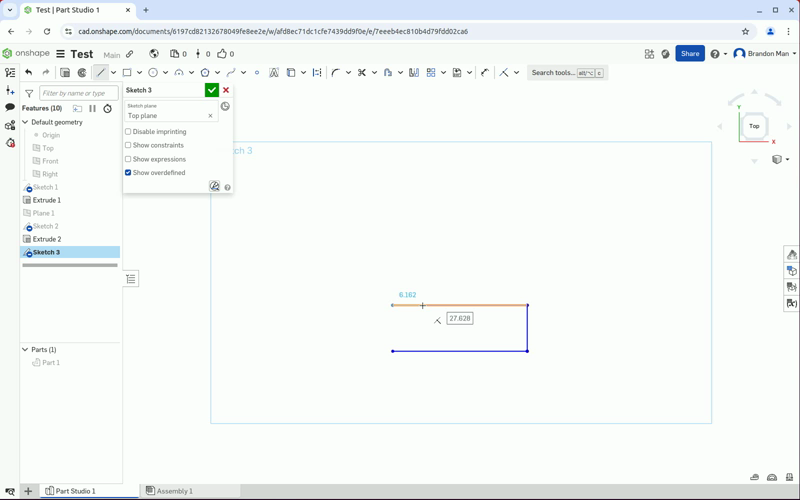
mouse_move(392, 351)
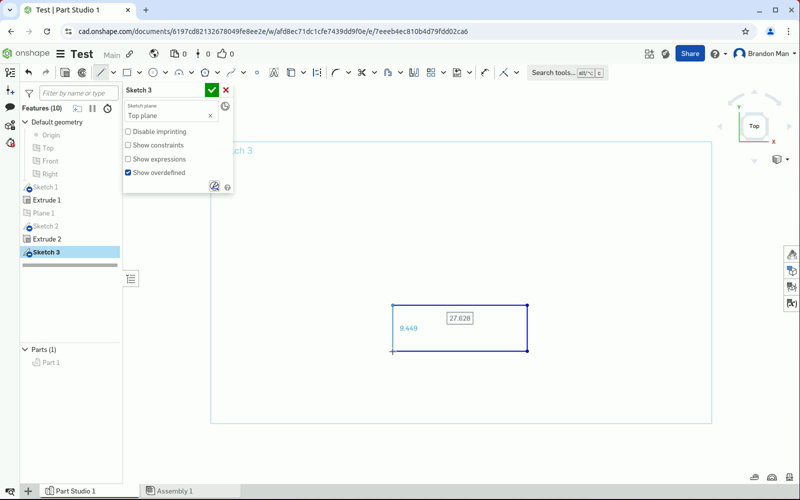
key_up(shift)
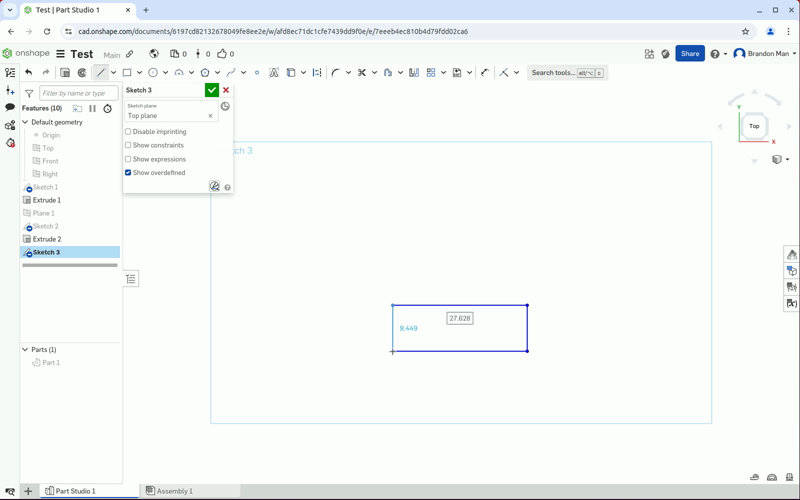
click(392, 351)
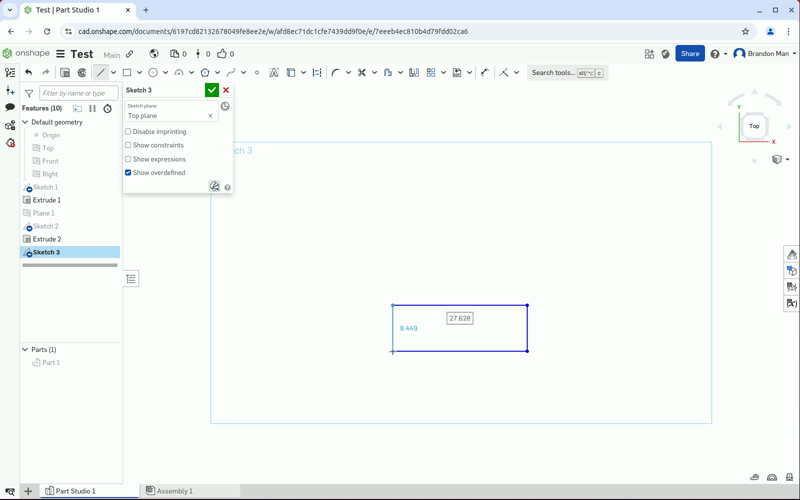
key(esc)
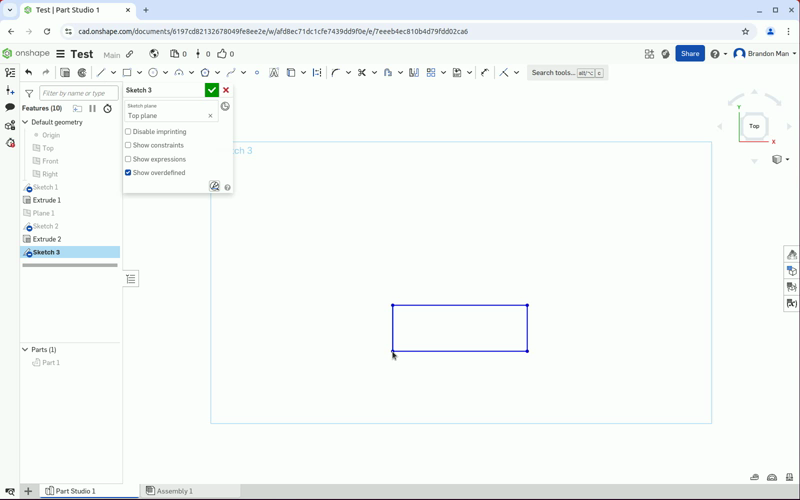
mouse_move(438, 346)
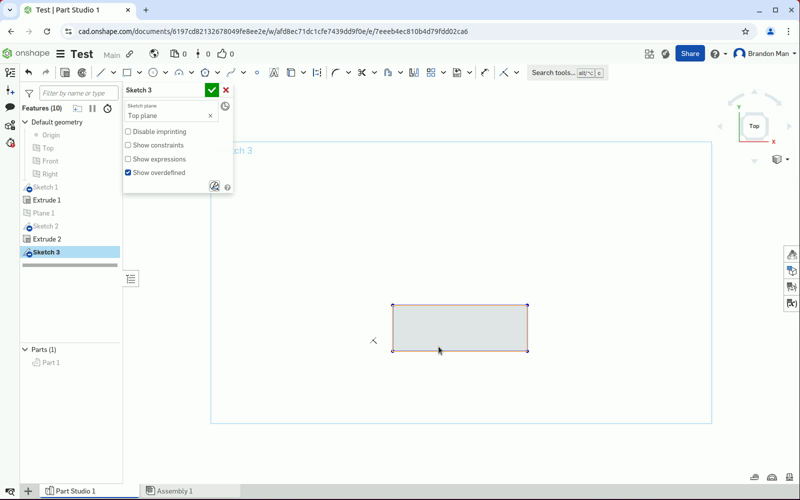
click(438, 346)
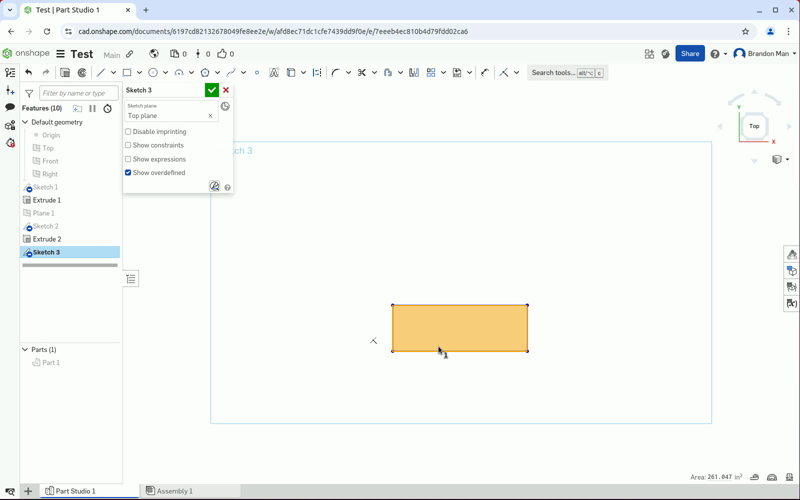
mouse_move(73, 352)
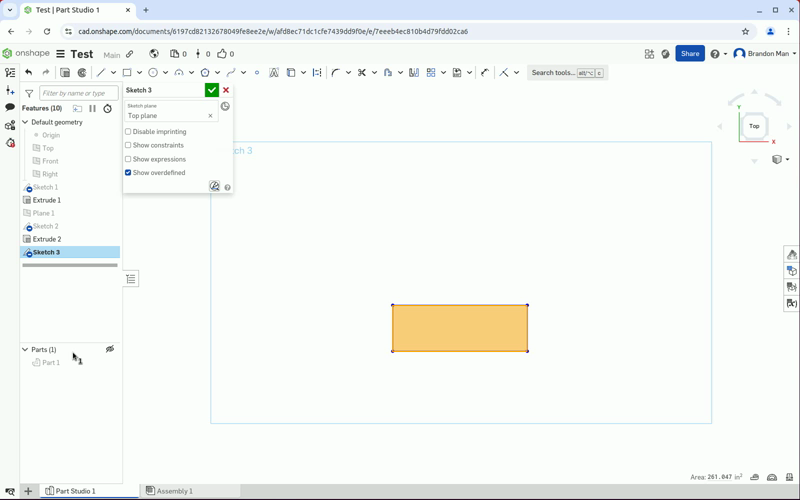
key(shift+y)
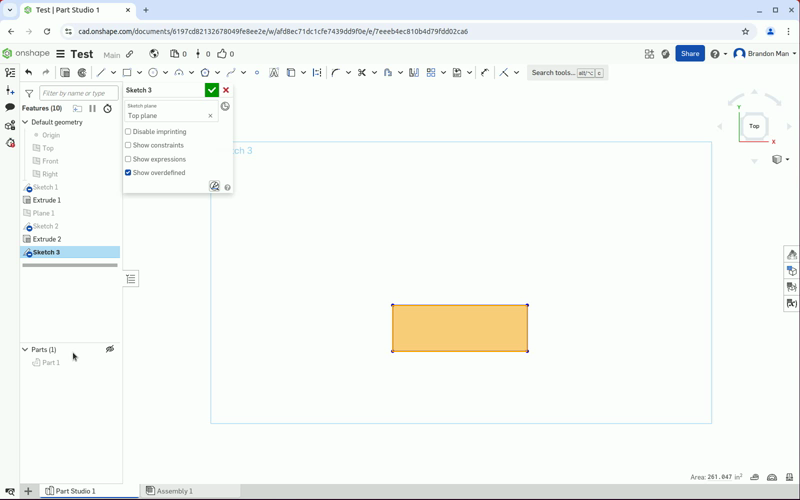
key(shift+e)
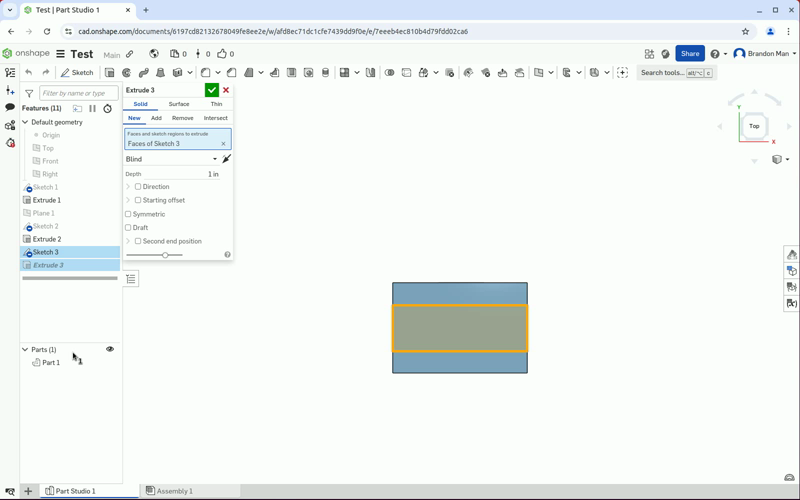
mouse_move(143, 106)
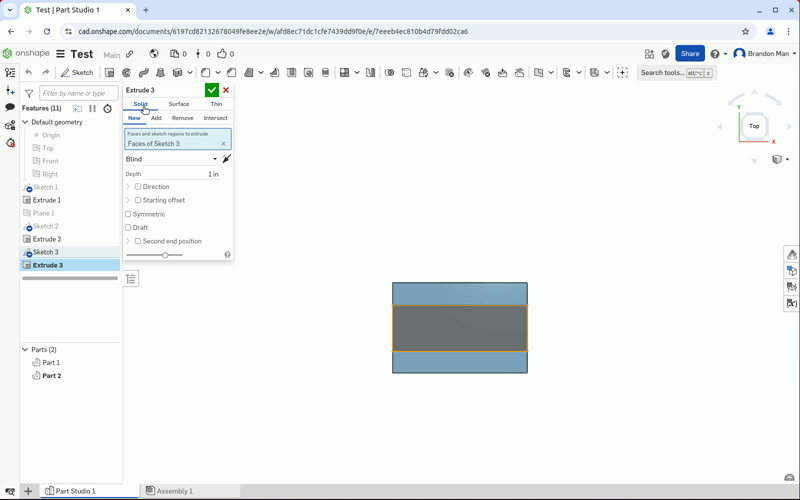
click(143, 106)
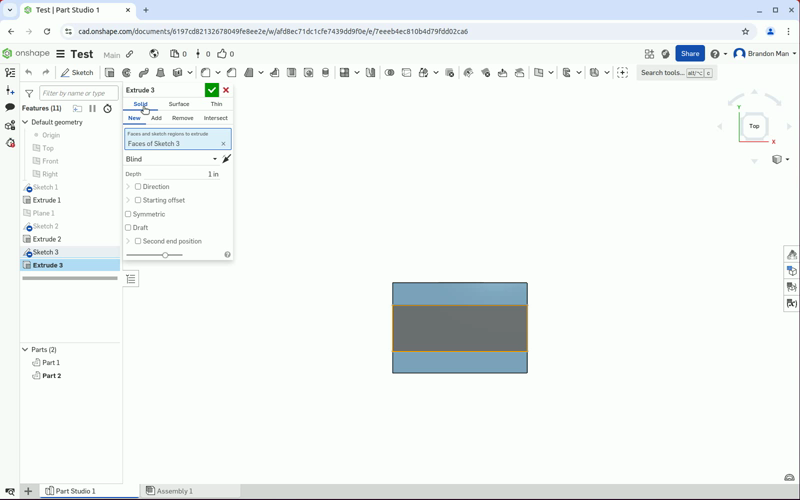
mouse_move(186, 120)
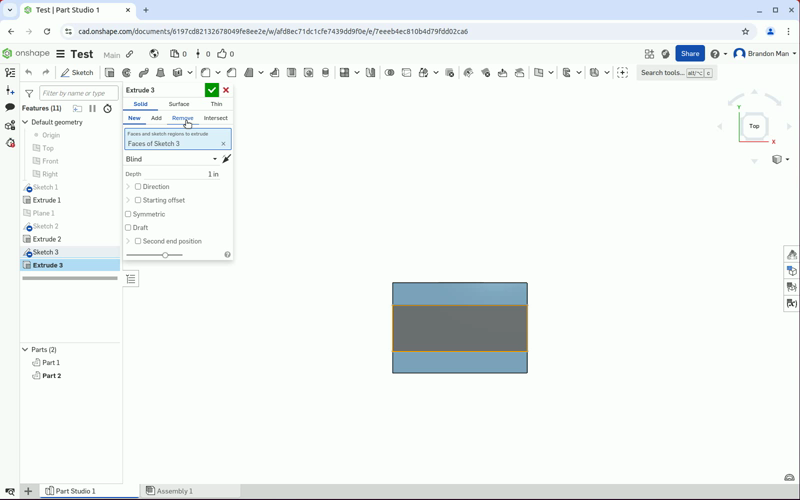
click(186, 120)
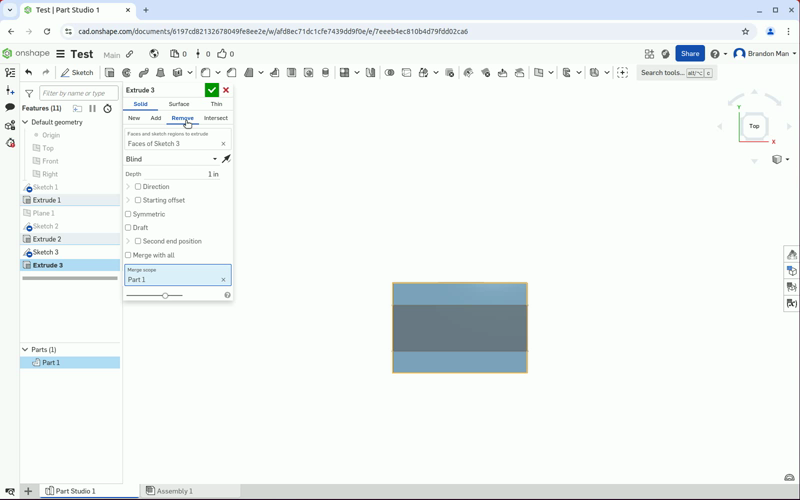
key(tab, 4)
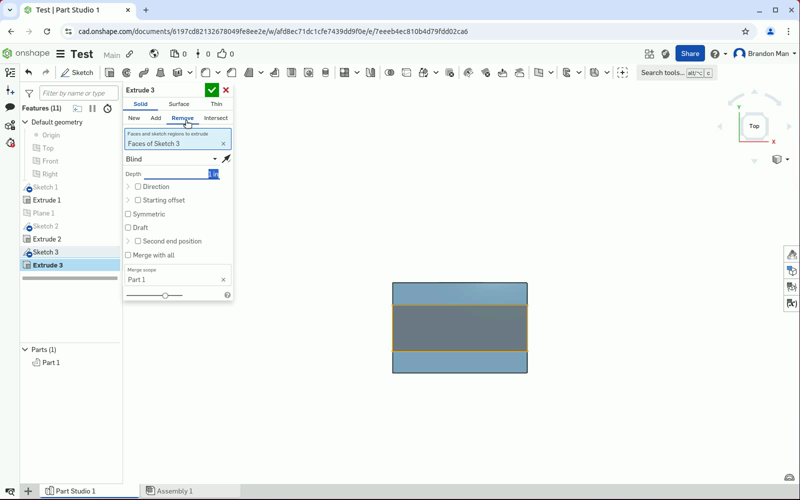
text(4.574)
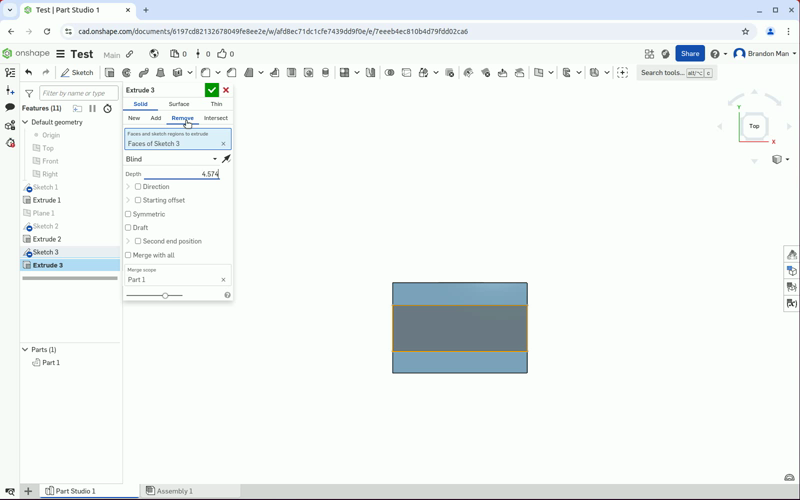
key(tab, 6)
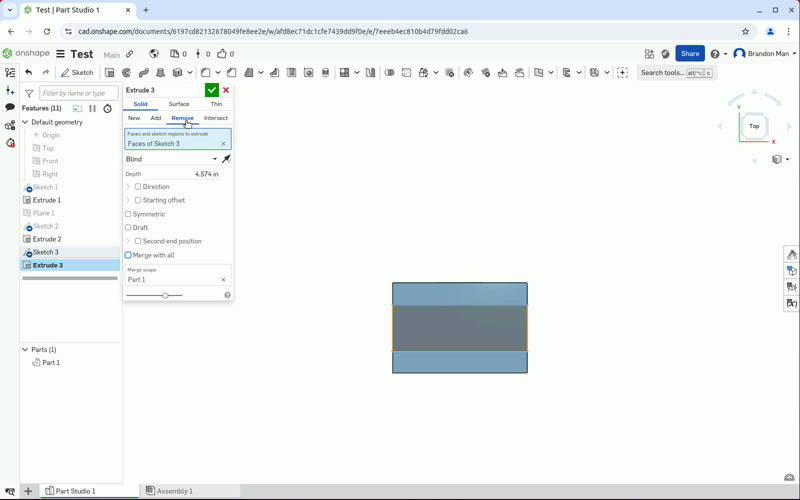
key(space)
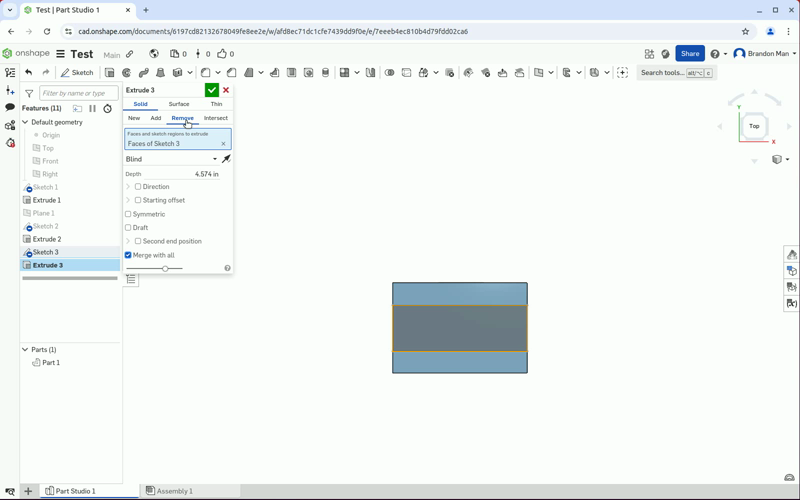
key(enter)
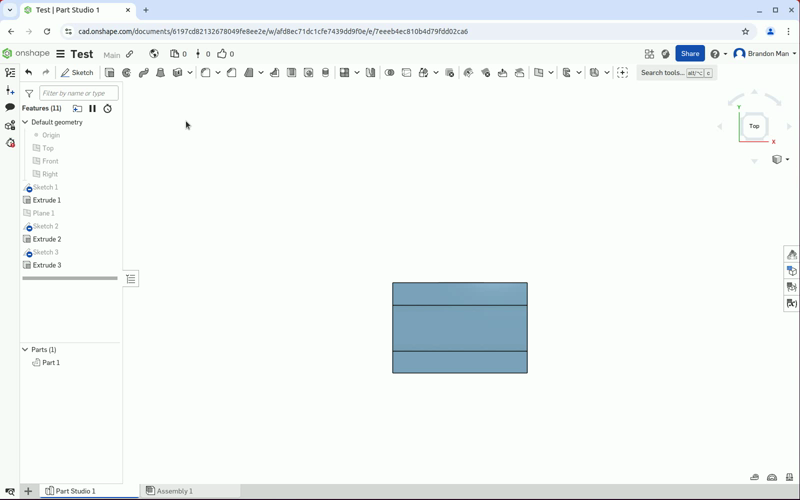
key(shift+h)
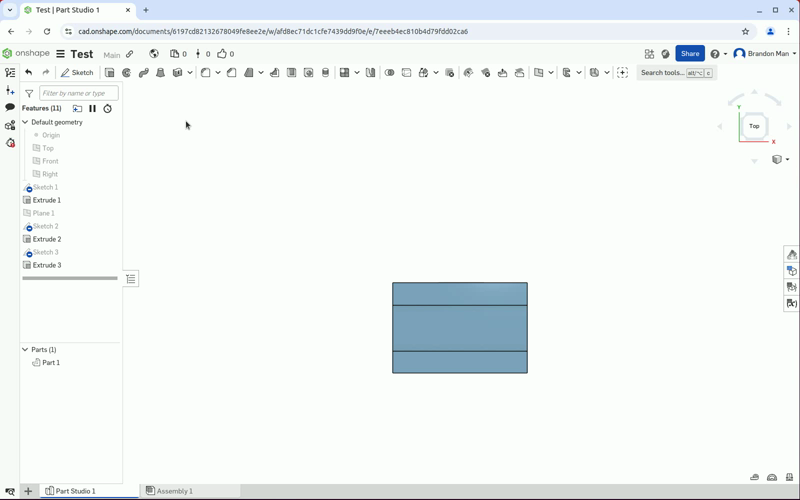
key(shift+h)
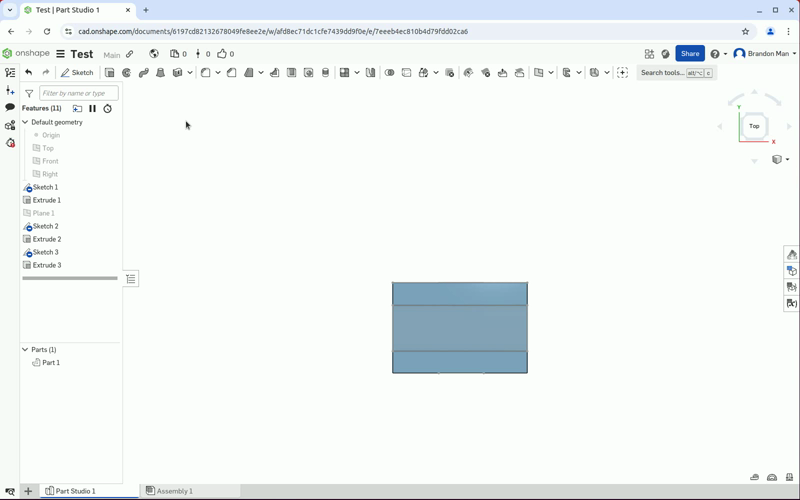
key(shift+7)
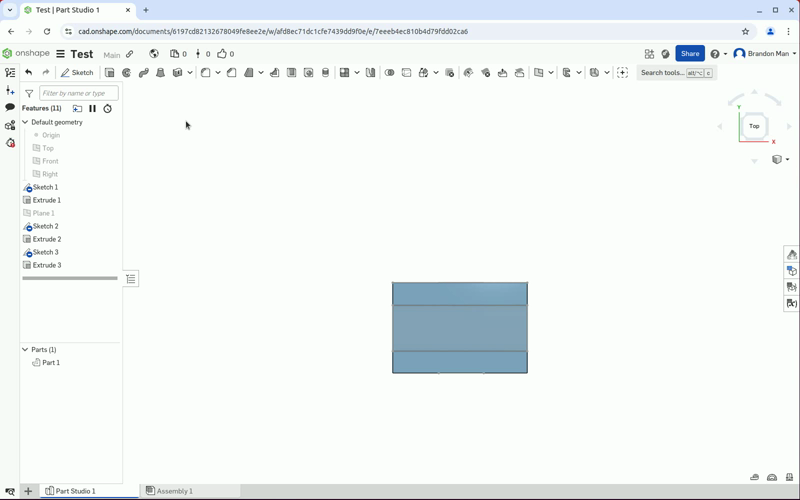
key(up, 3)
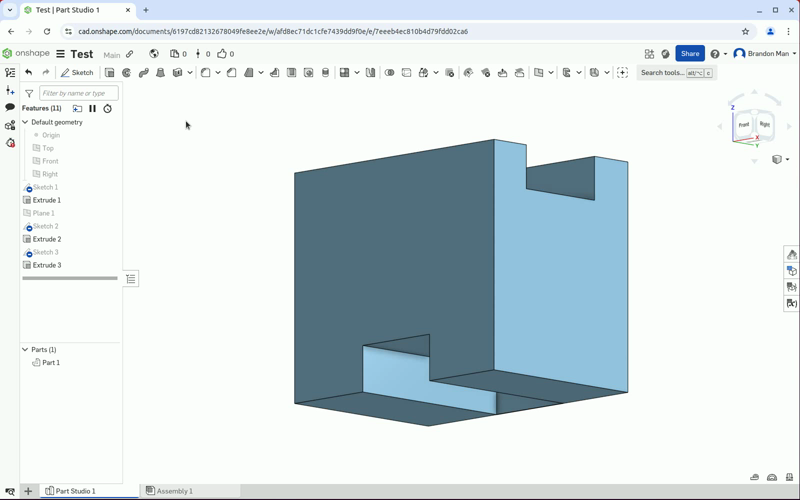
key(left, 3)
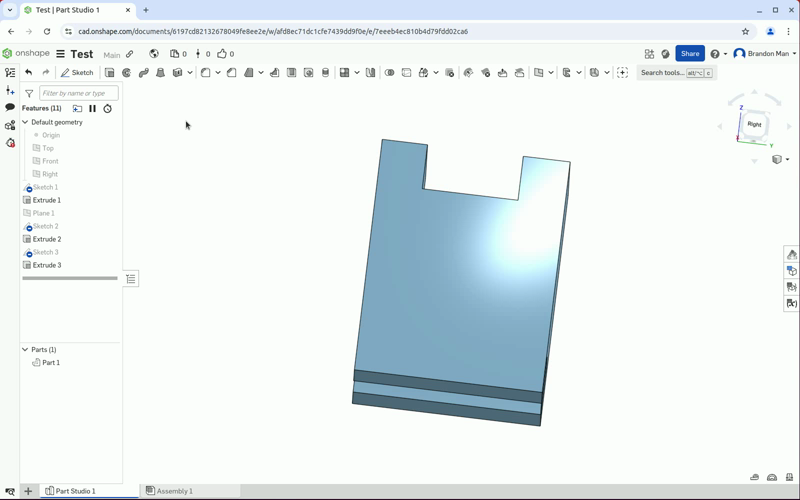
key(right, 3)
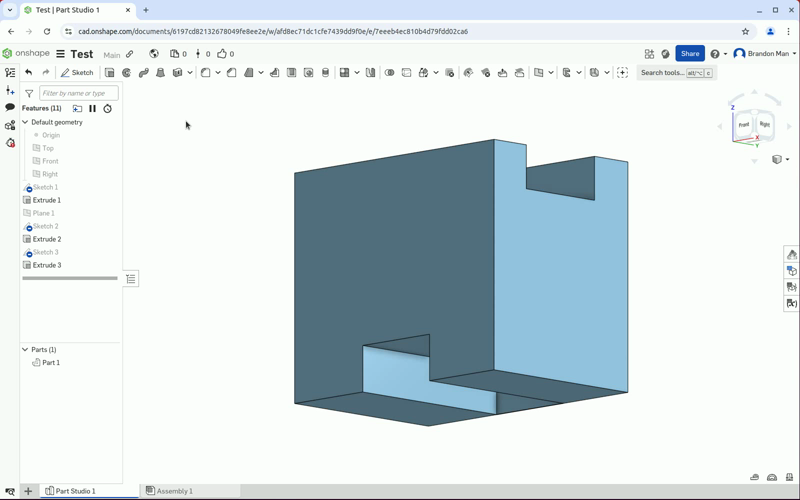
key(down, 3)
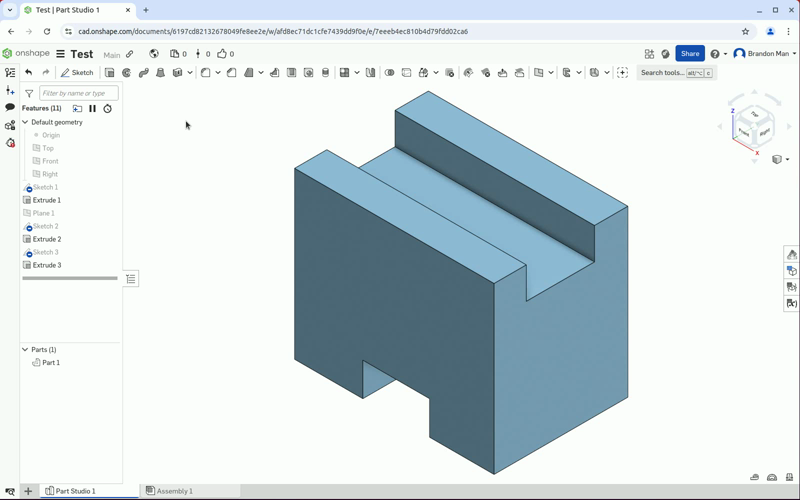
mouse_move(73, 189)
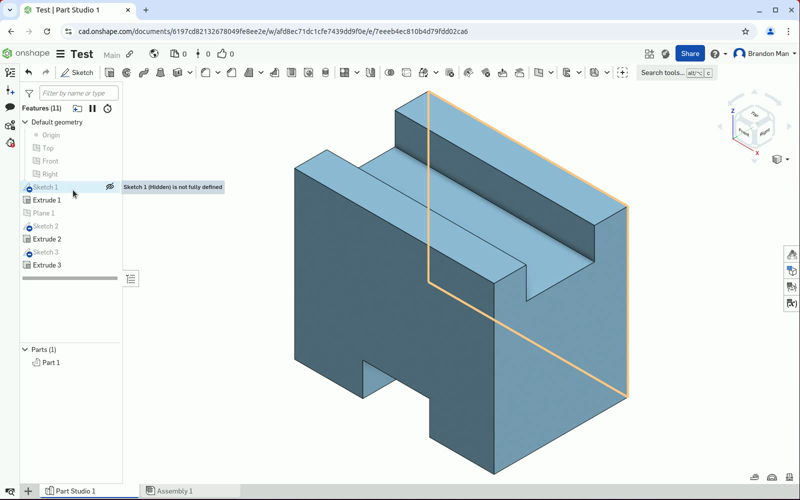
click(73, 189)